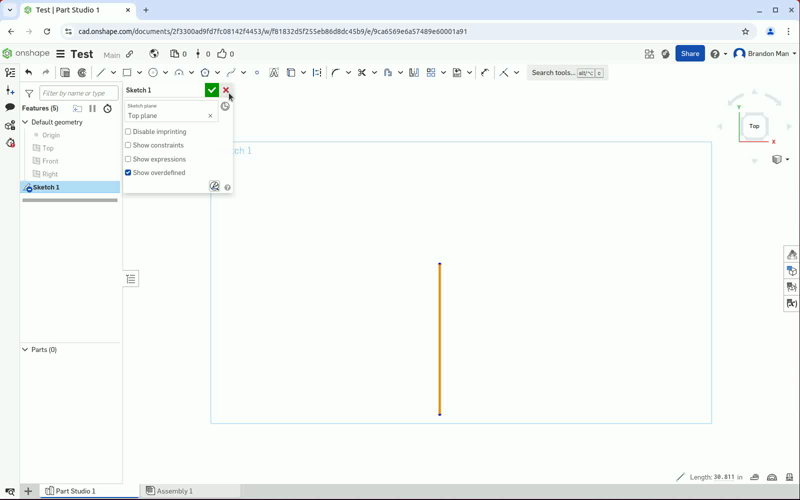
key(shift+h)
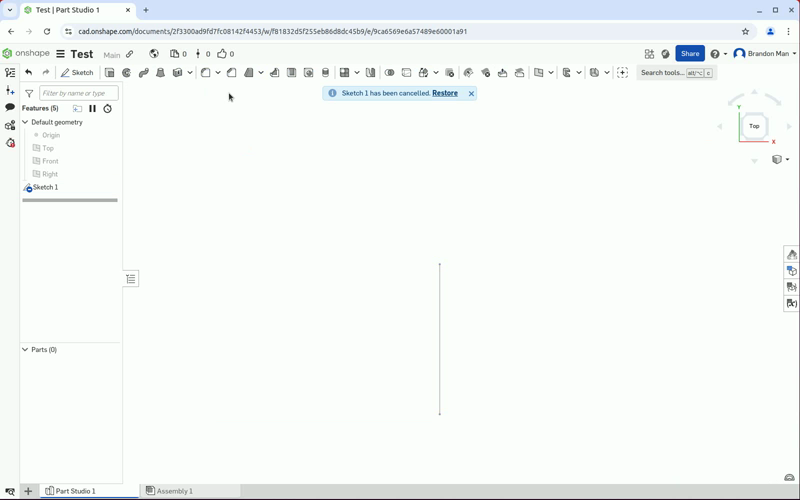
key(shift+s)
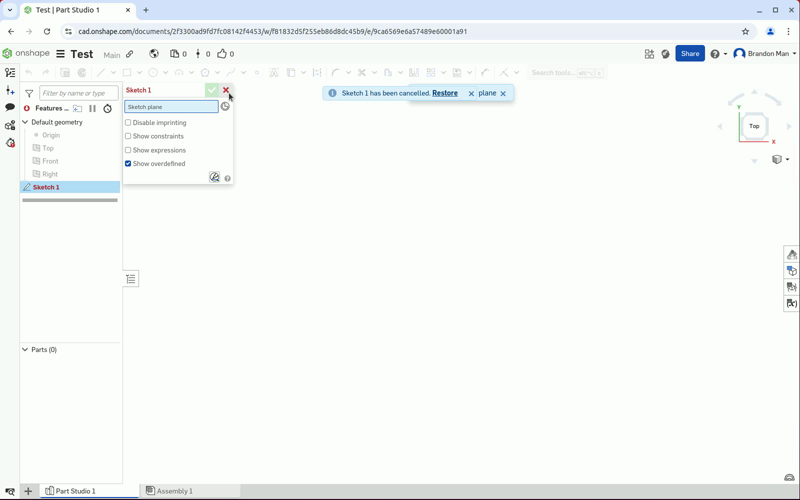
mouse_move(73, 150)
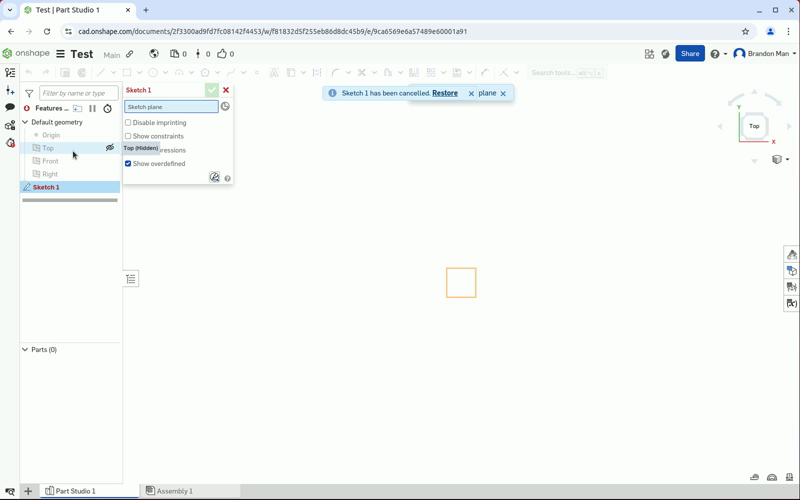
click(73, 150)
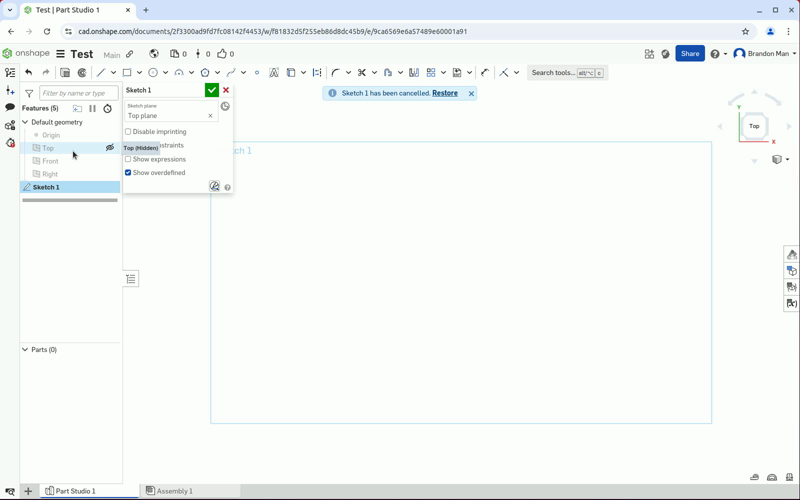
mouse_move(73, 352)
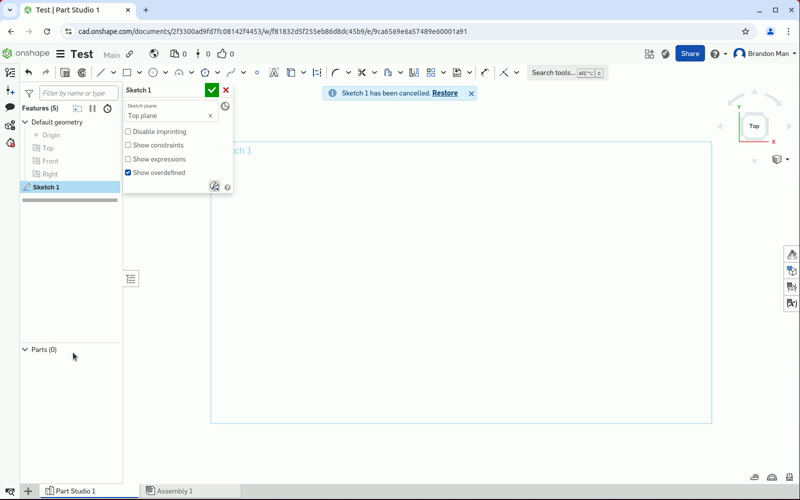
key(y)
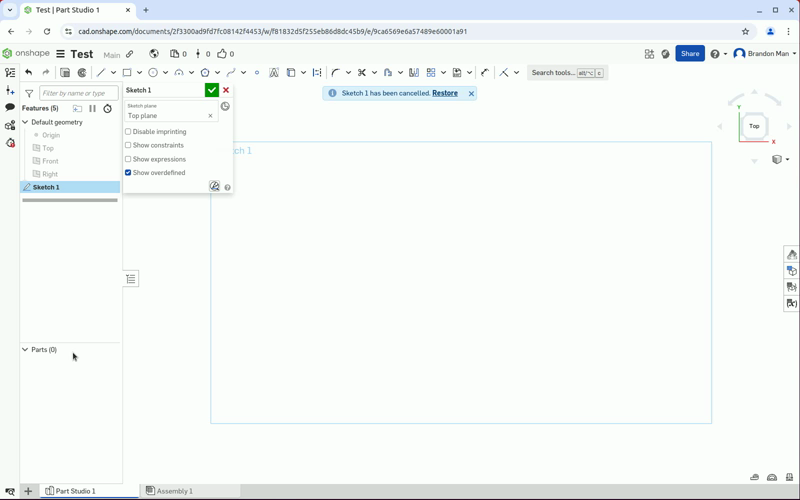
key(l)
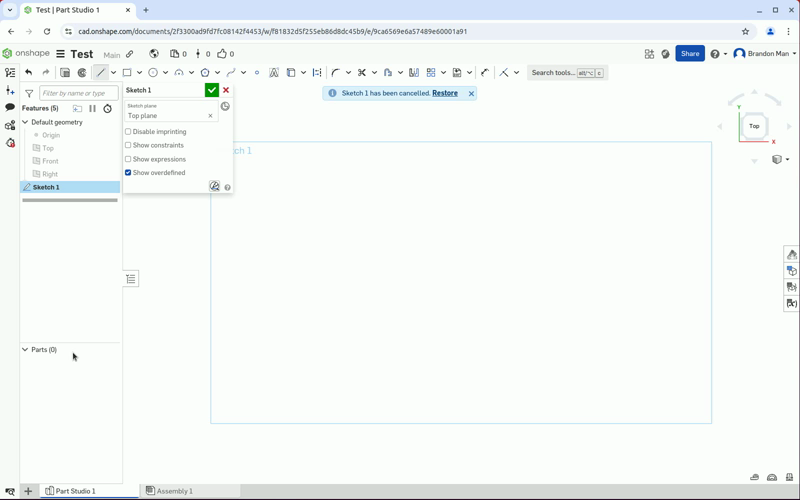
key_down(shift)
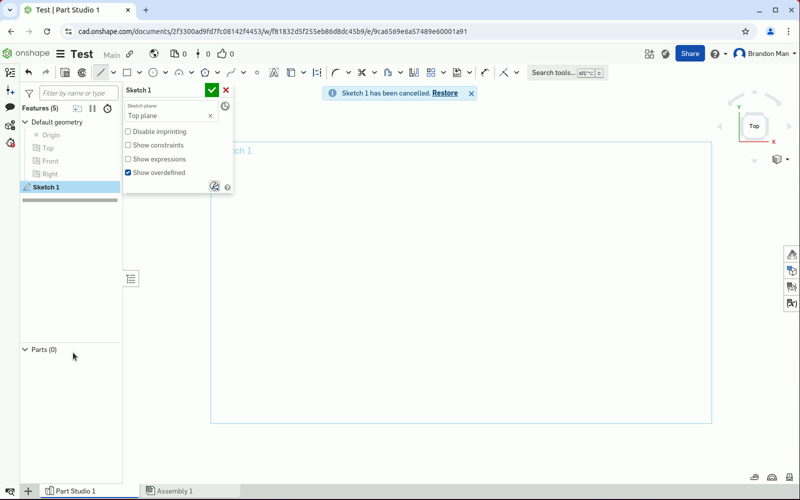
mouse_move(362, 353)
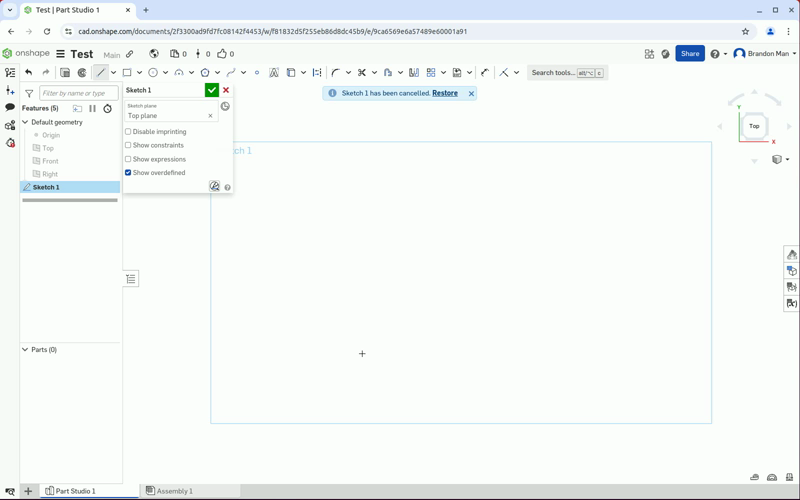
click(362, 353)
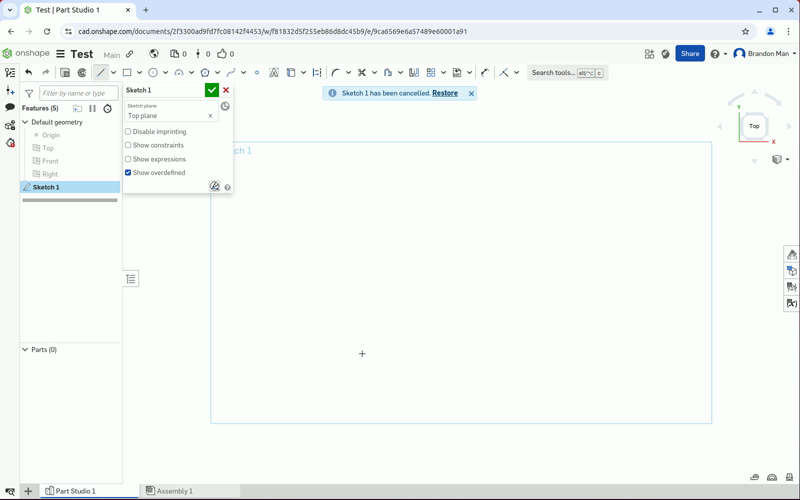
key_up(shift)
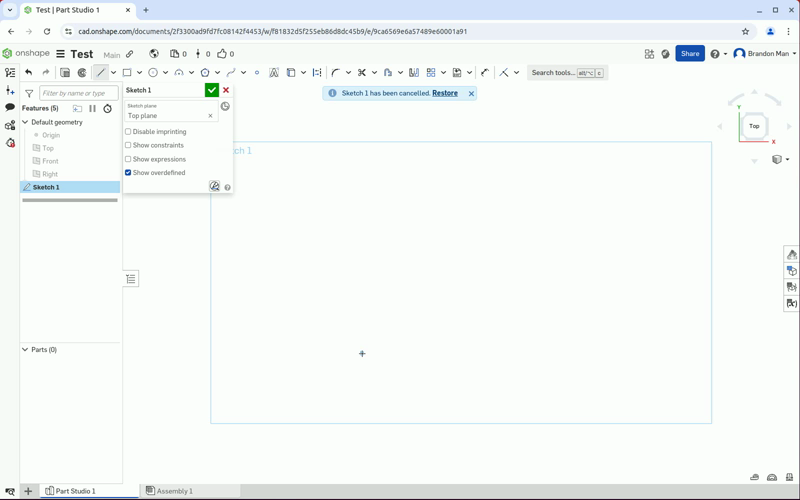
key_down(shift)
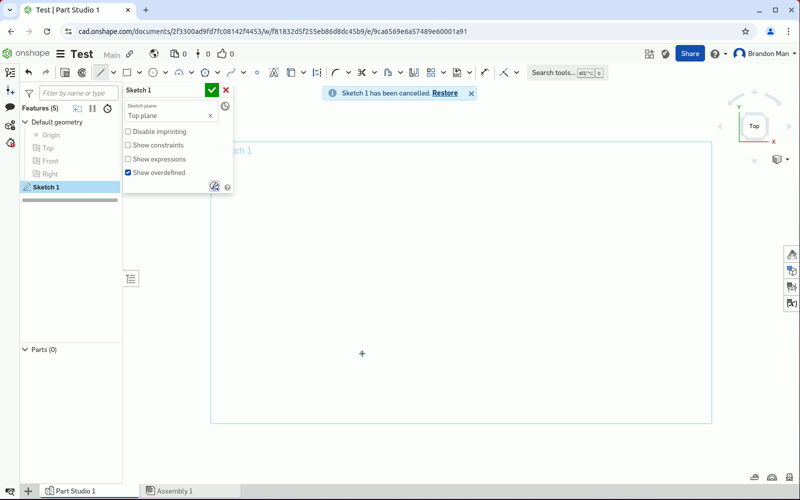
mouse_move(572, 353)
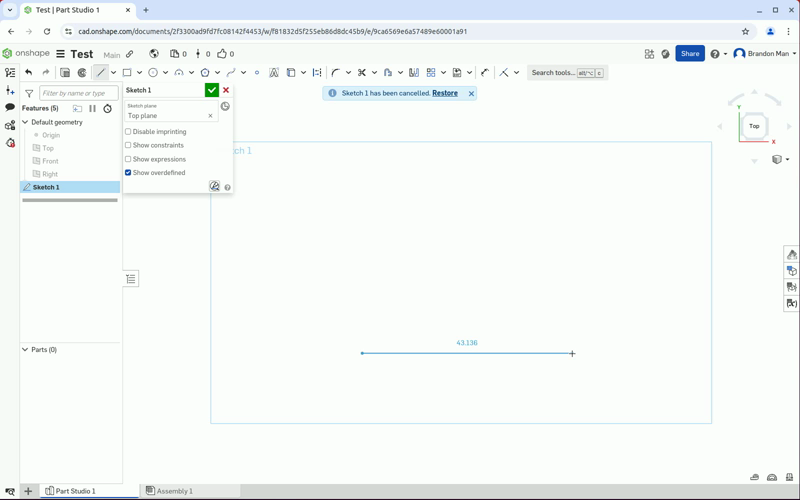
click(572, 353)
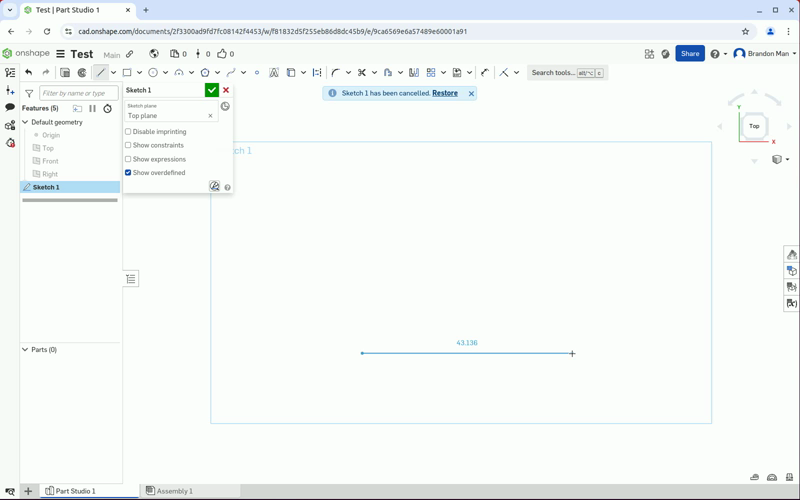
key_up(shift)
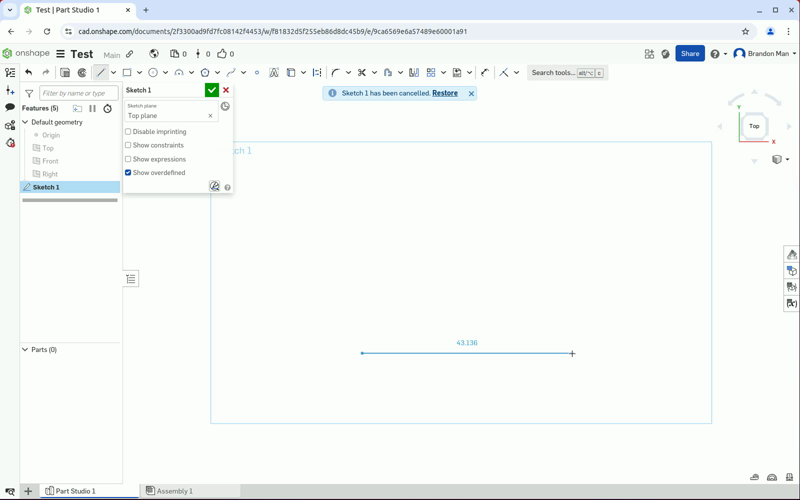
key_down(shift)
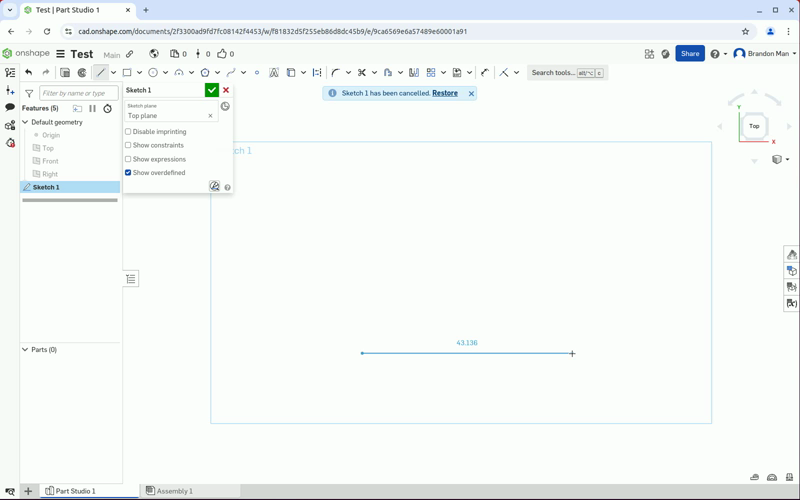
mouse_move(572, 225)
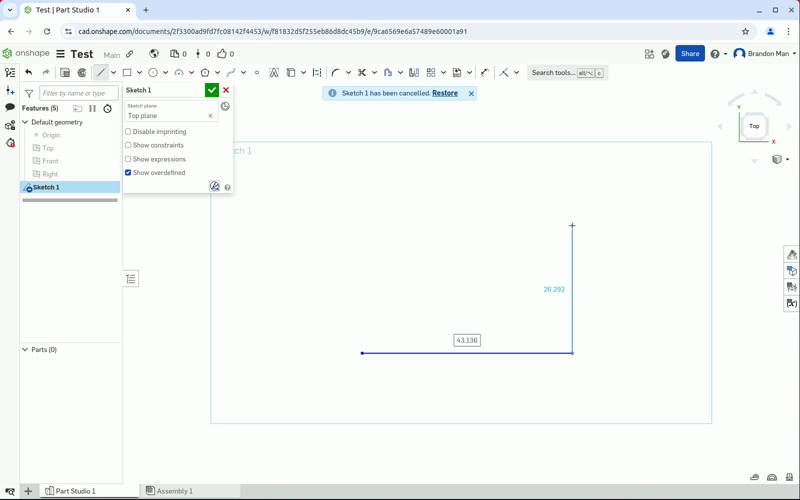
click(572, 225)
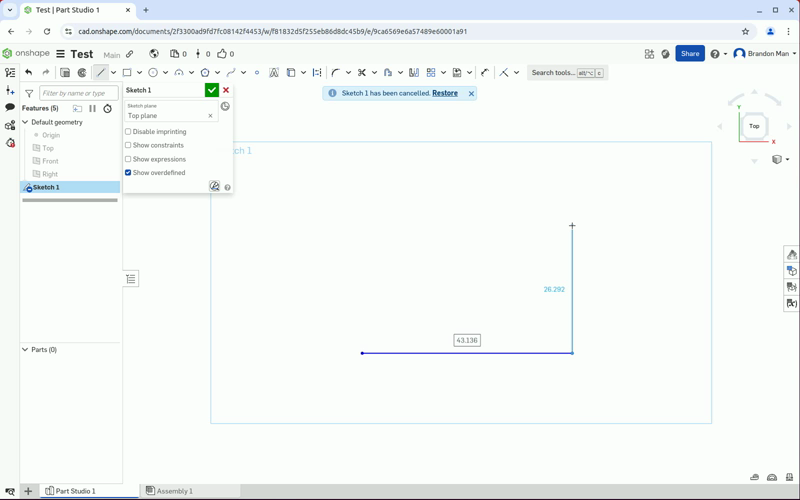
key_up(shift)
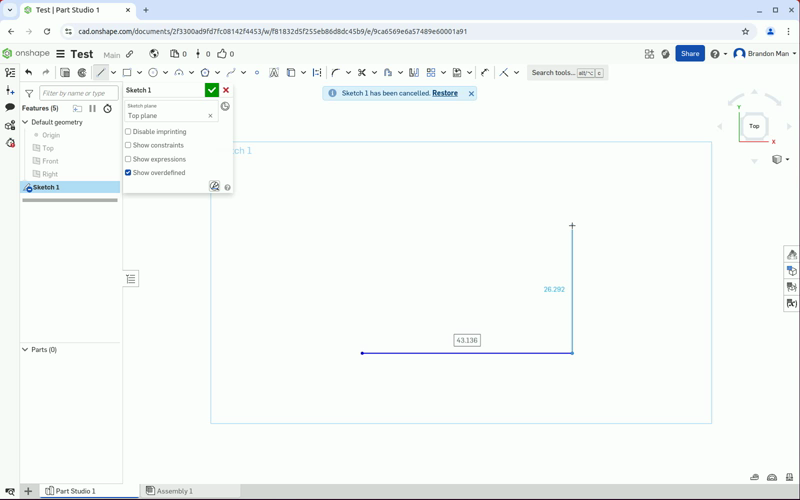
key_down(shift)
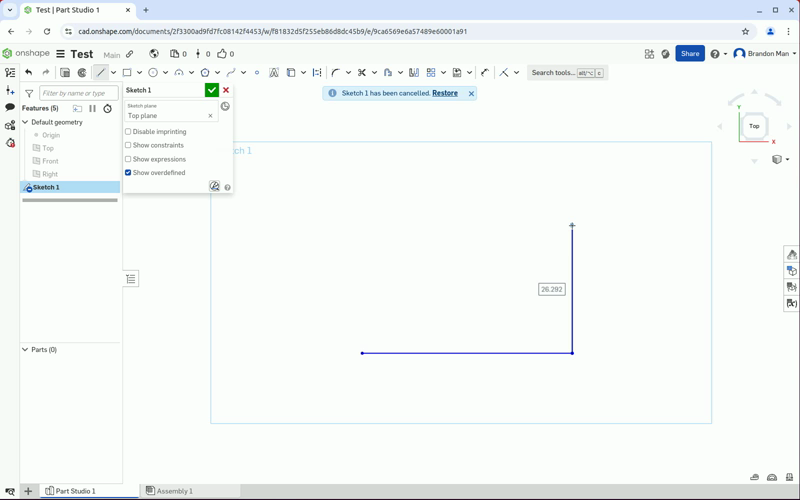
mouse_move(362, 225)
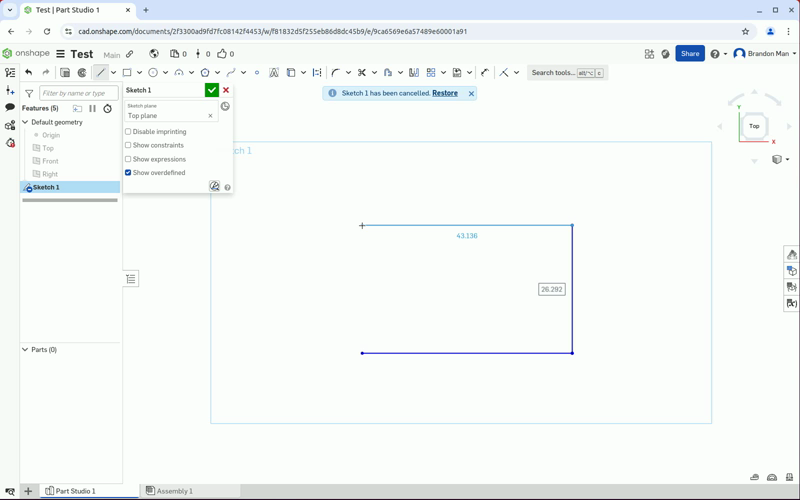
click(362, 225)
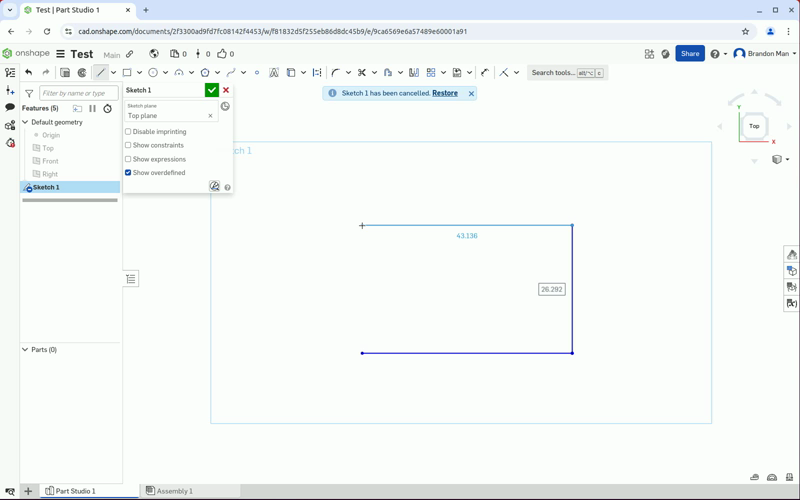
key_up(shift)
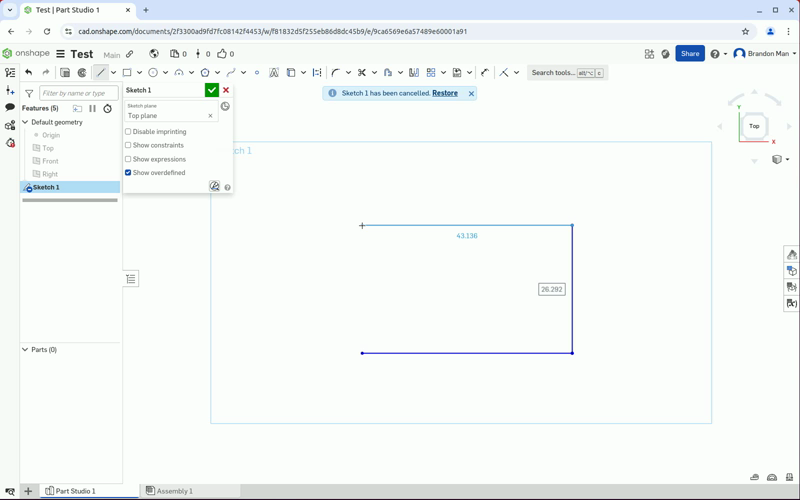
key_down(shift)
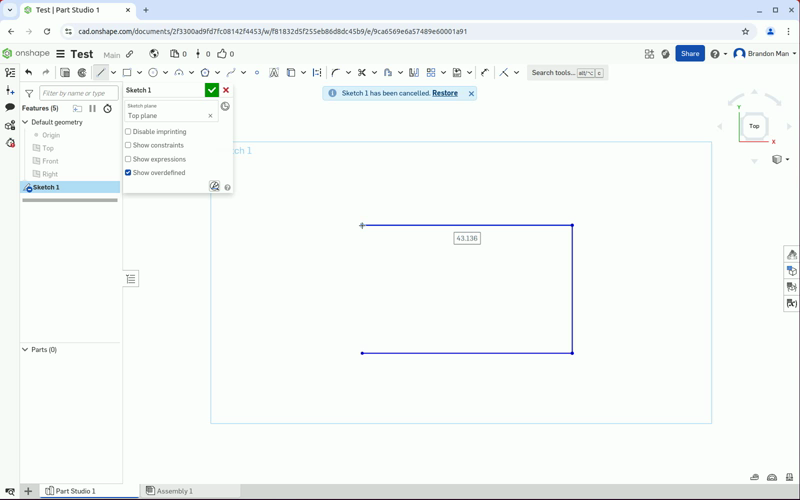
mouse_move(362, 353)
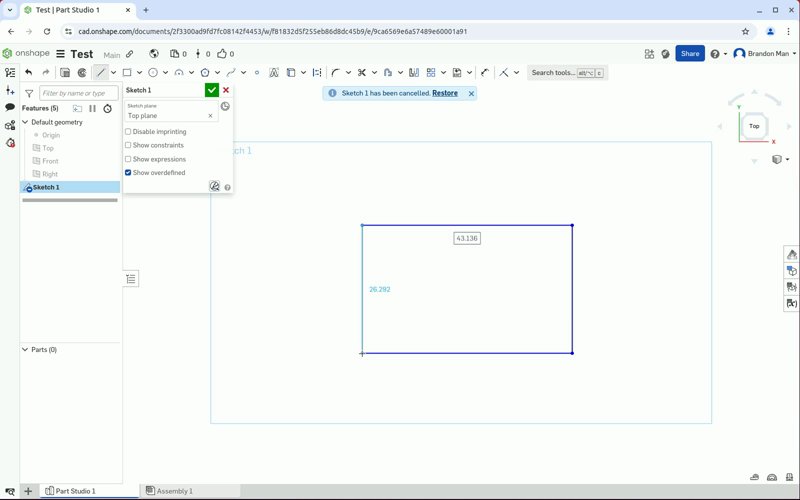
key_up(shift)
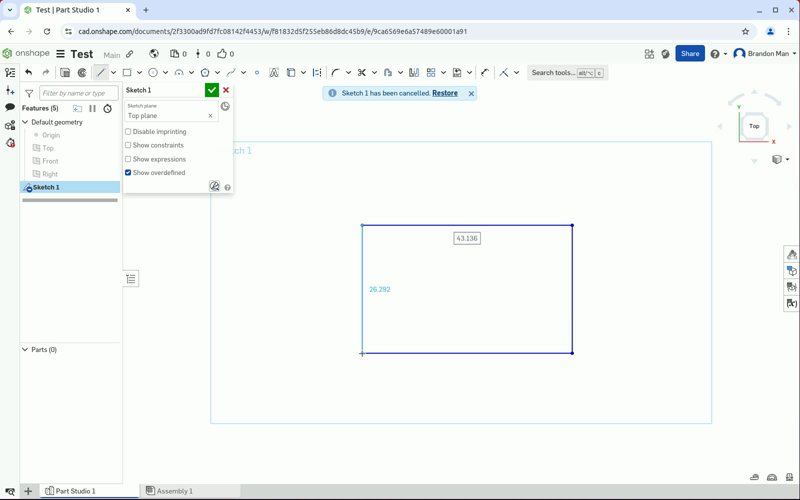
click(362, 353)
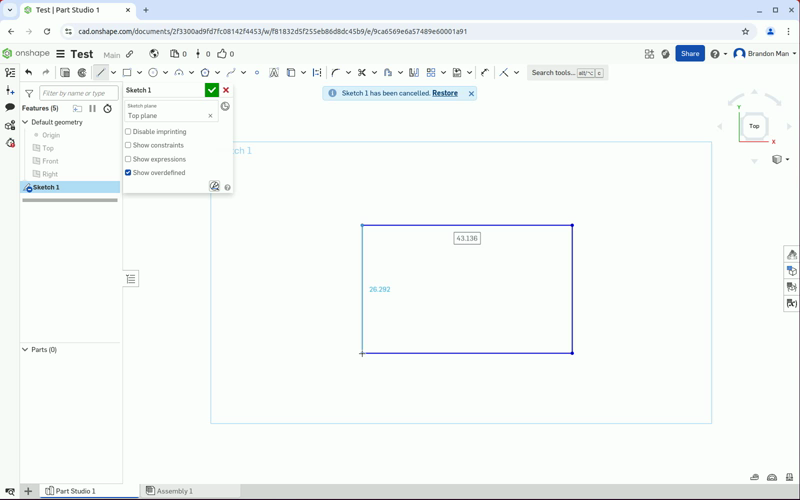
key(esc)
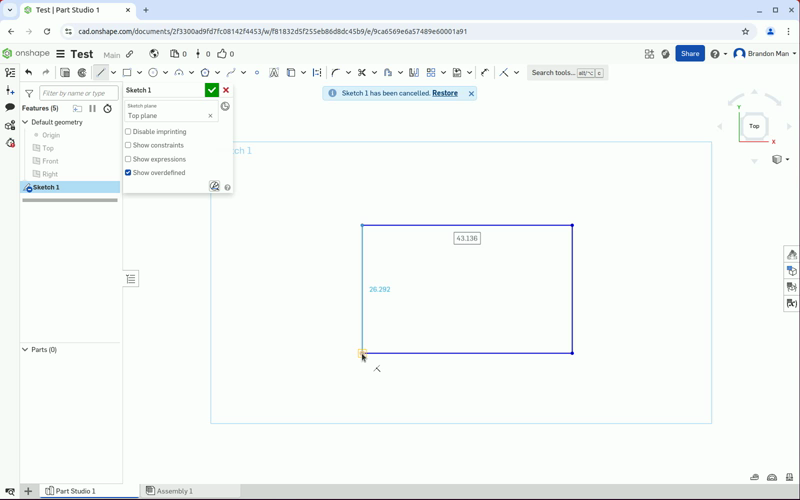
mouse_move(400, 297)
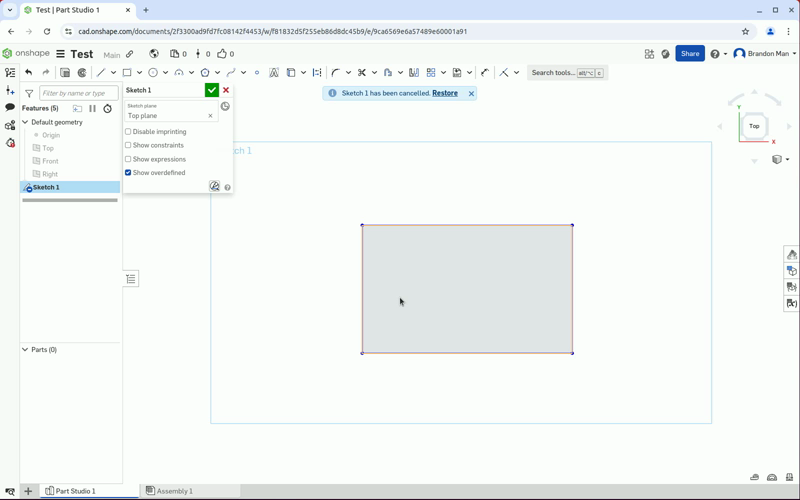
click(400, 297)
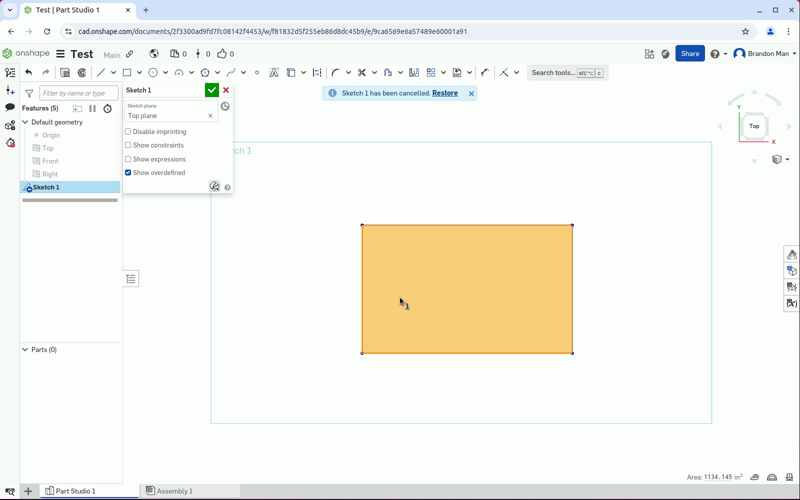
mouse_move(73, 352)
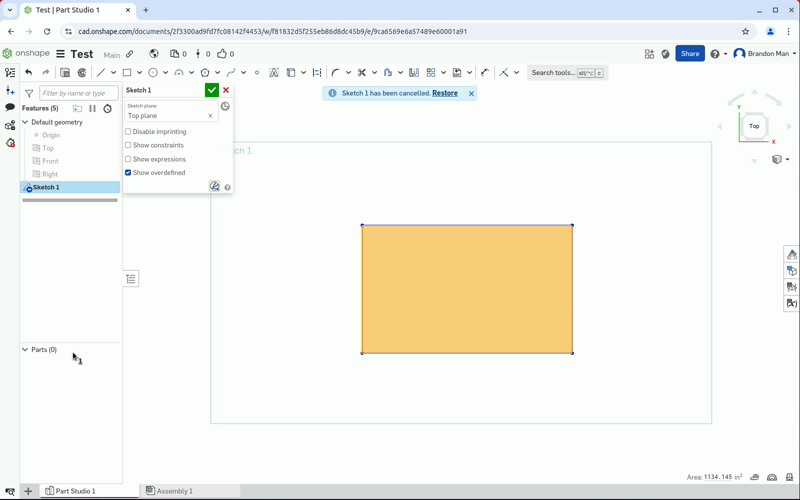
key(shift+y)
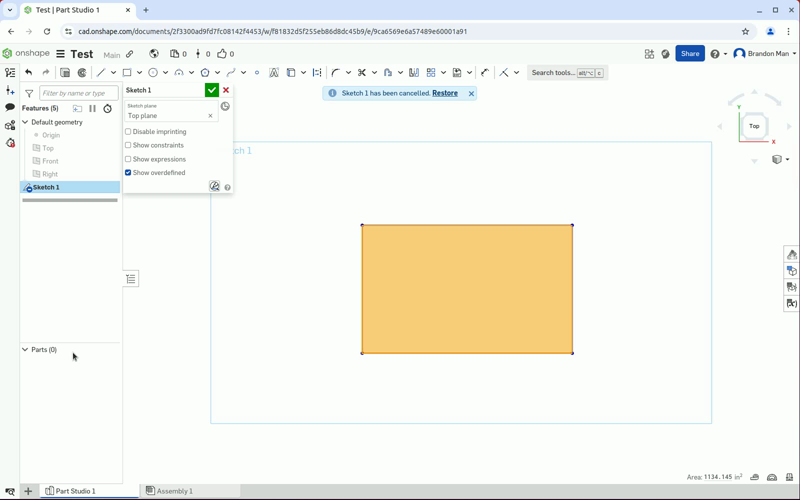
key(shift+e)
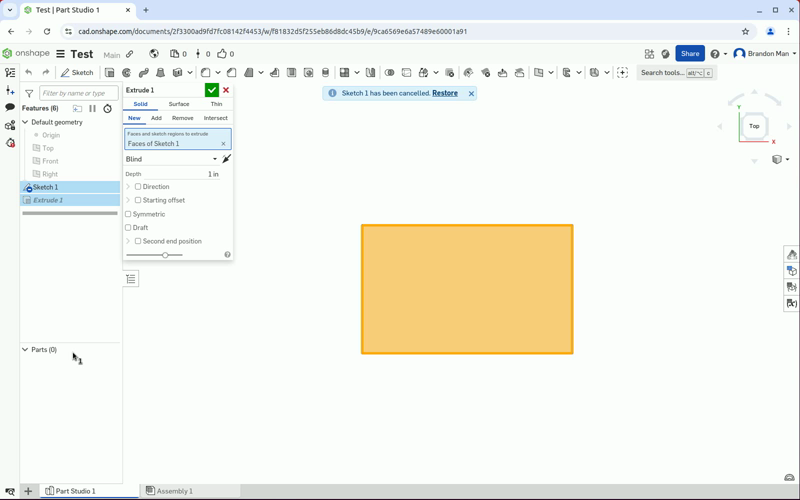
mouse_move(143, 106)
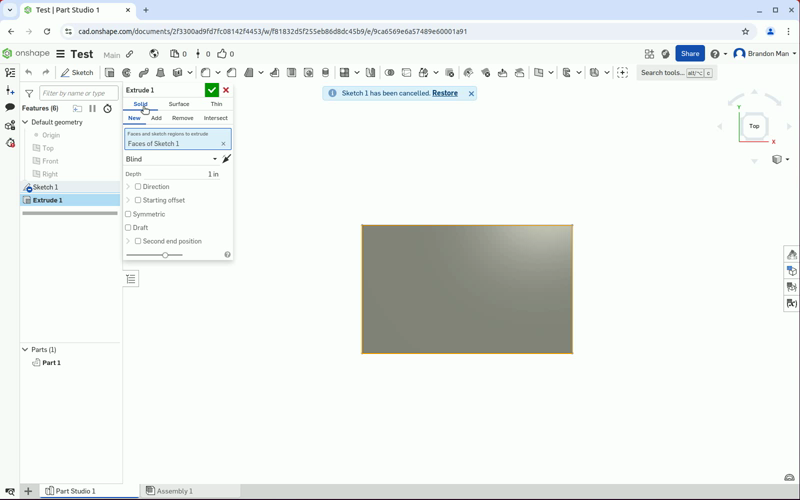
click(143, 106)
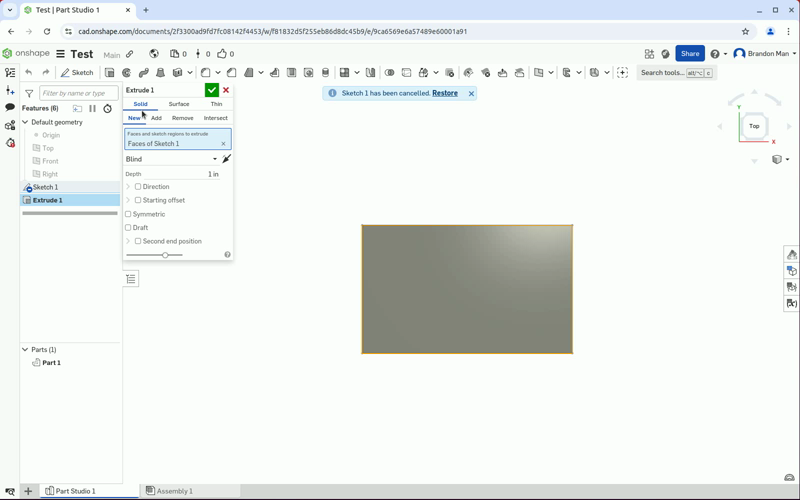
mouse_move(137, 120)
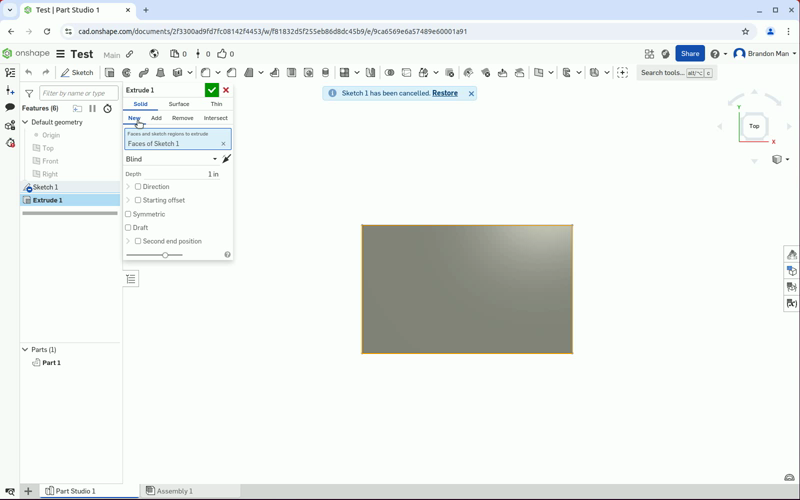
click(137, 120)
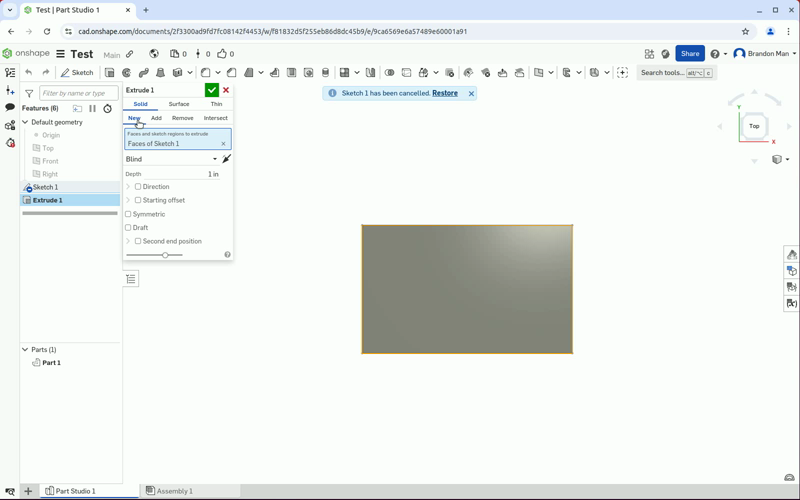
key(tab, 4)
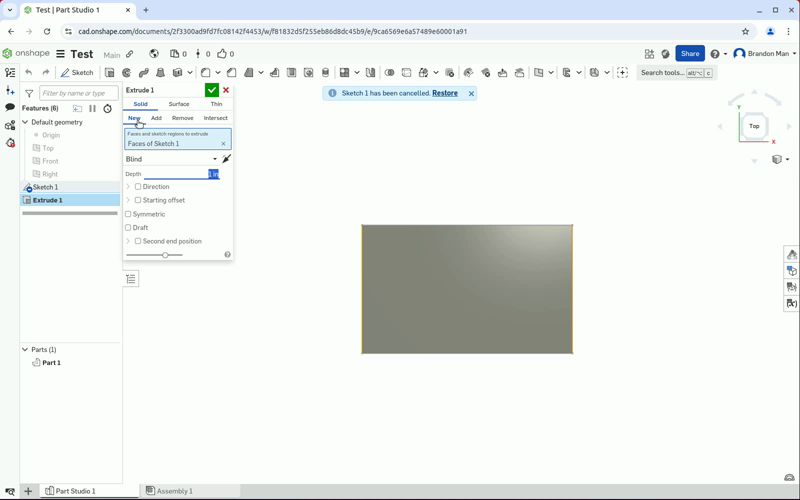
text(4.333)
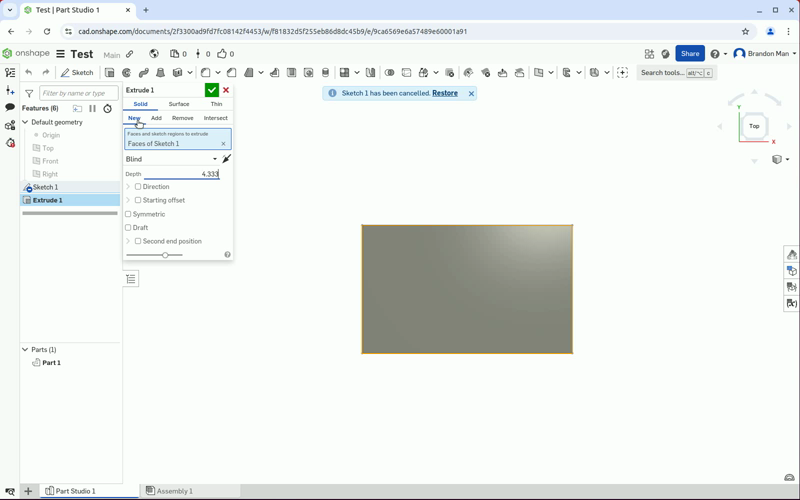
key(enter)
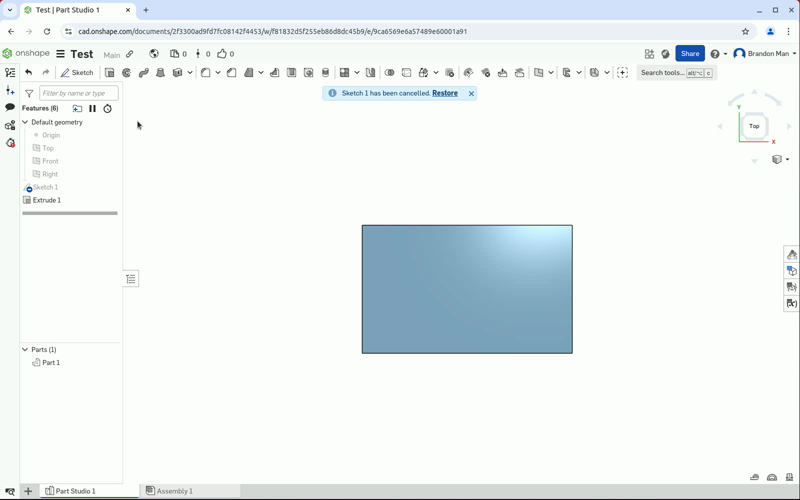
key(shift+h)
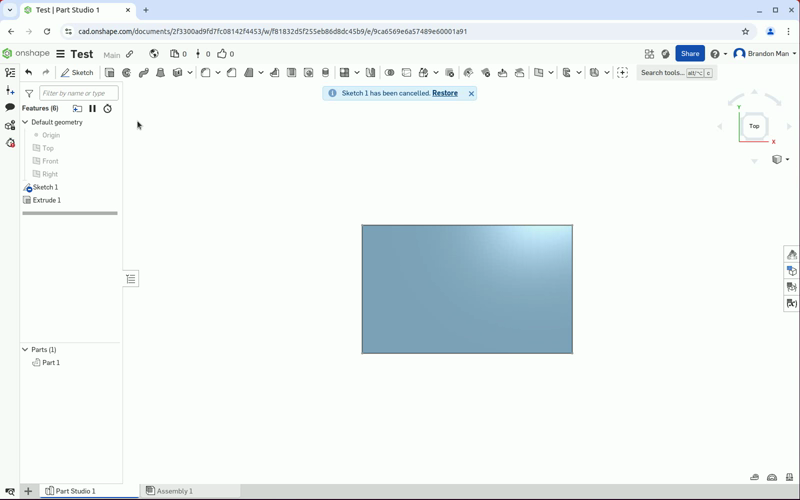
key(shift+h)
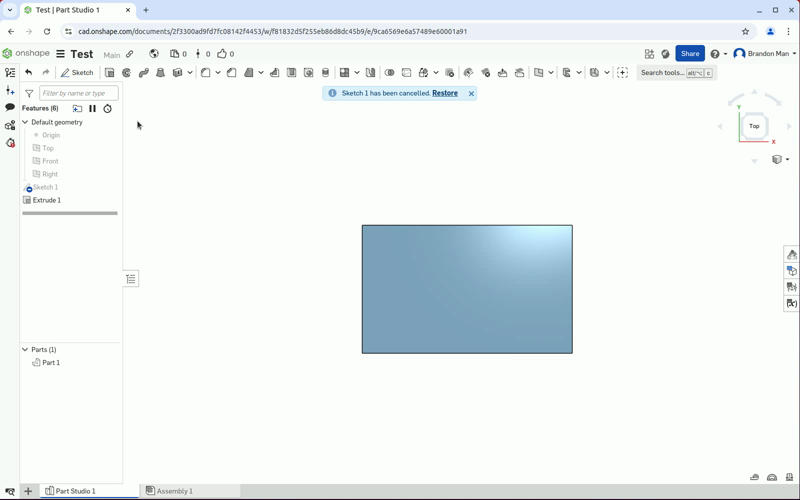
mouse_move(73, 189)
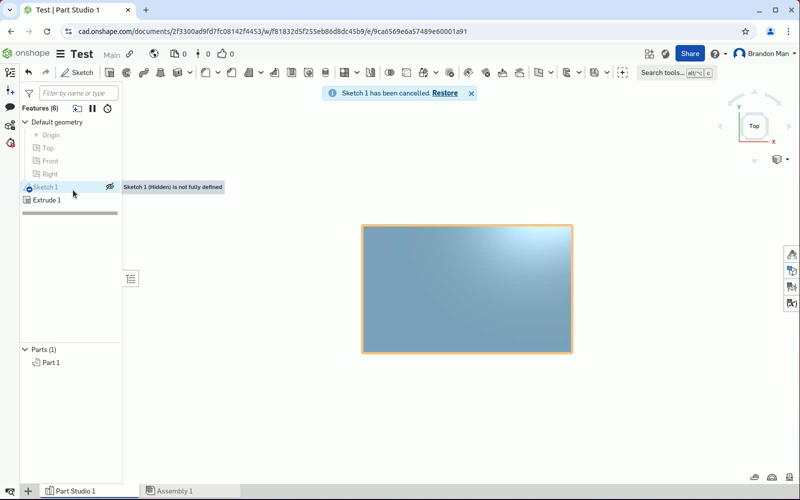
click(73, 189)
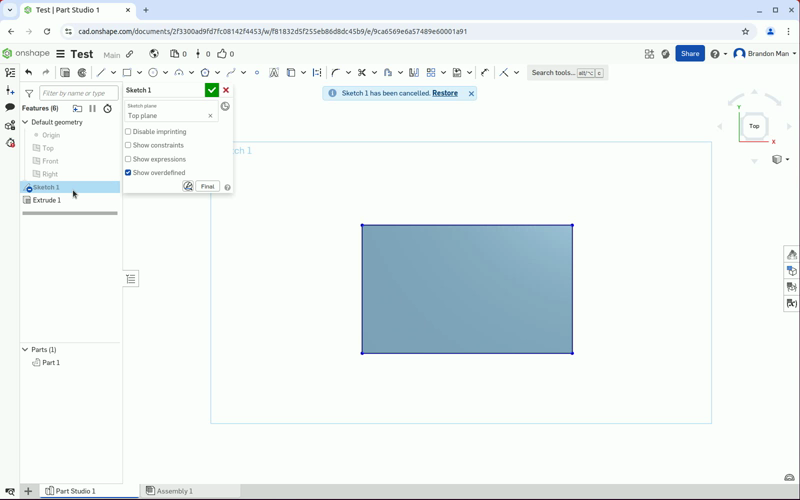
mouse_move(229, 92)
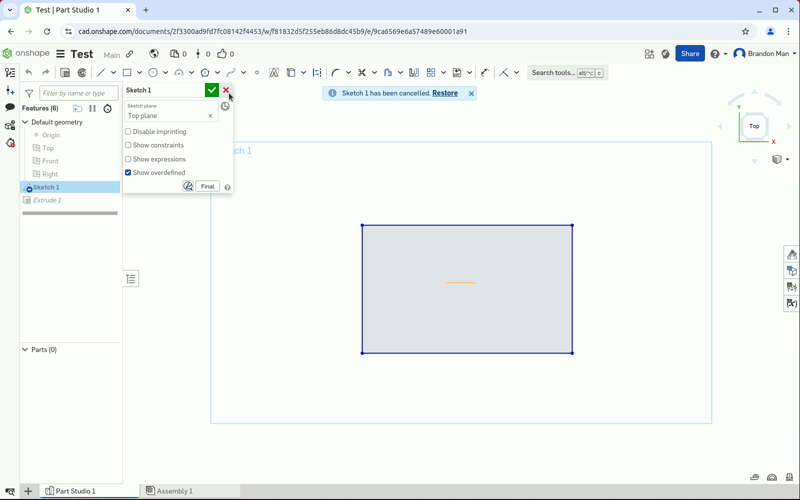
click(229, 92)
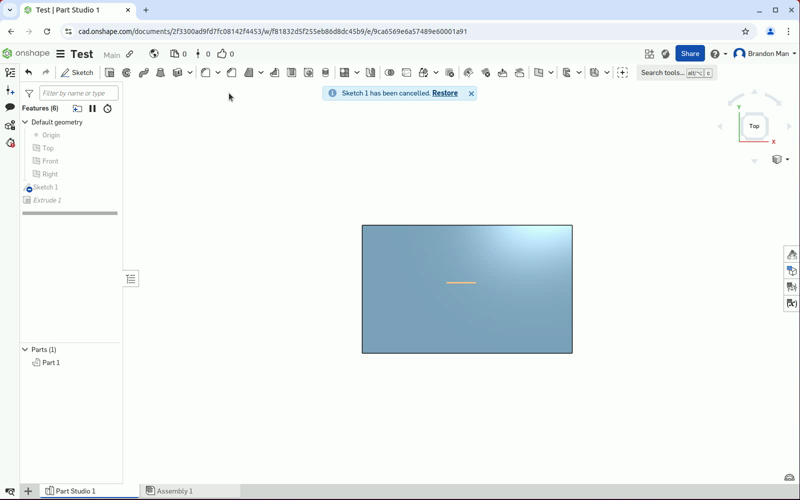
mouse_move(541, 75)
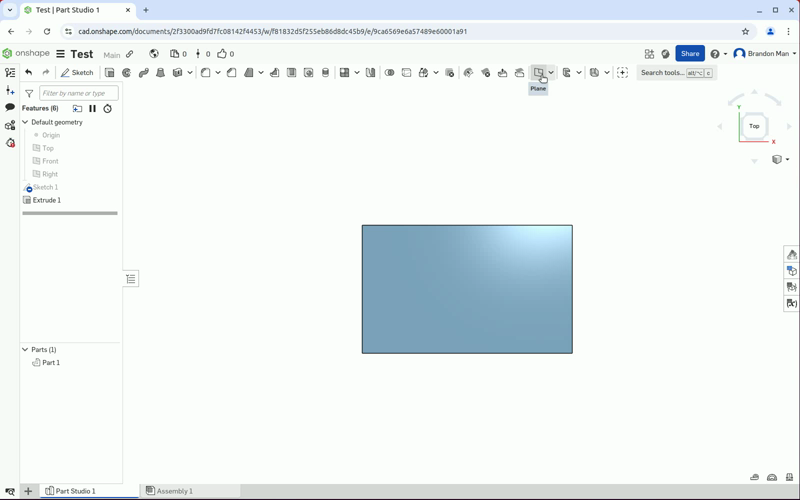
click(541, 75)
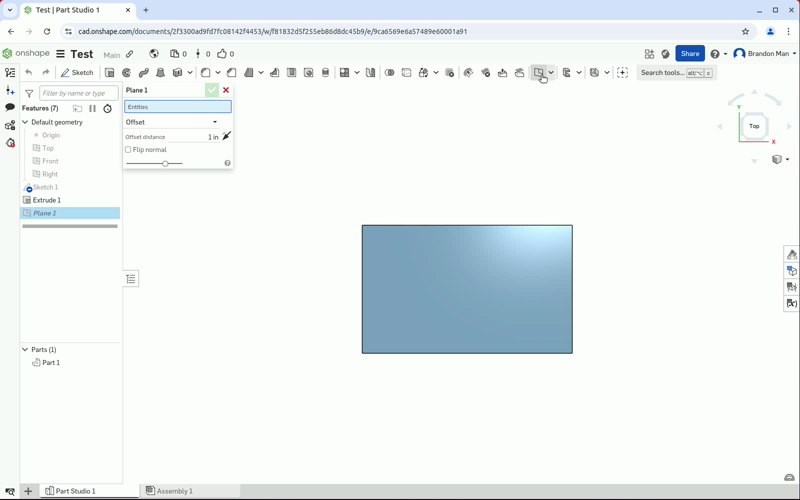
mouse_move(73, 150)
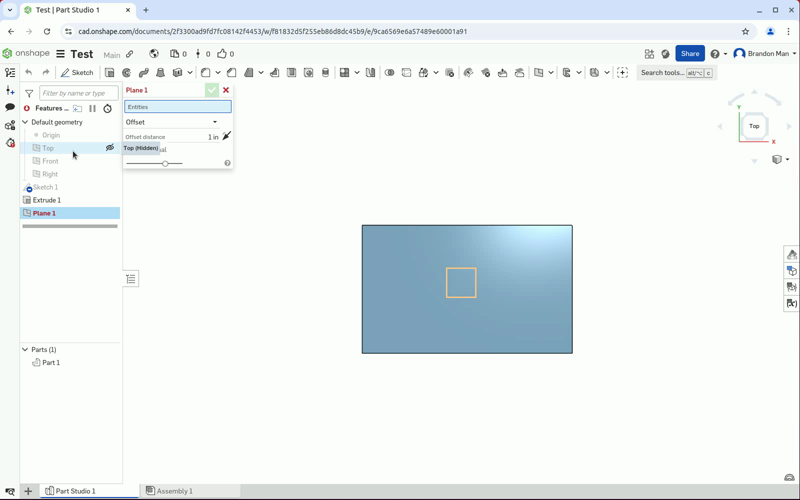
click(73, 150)
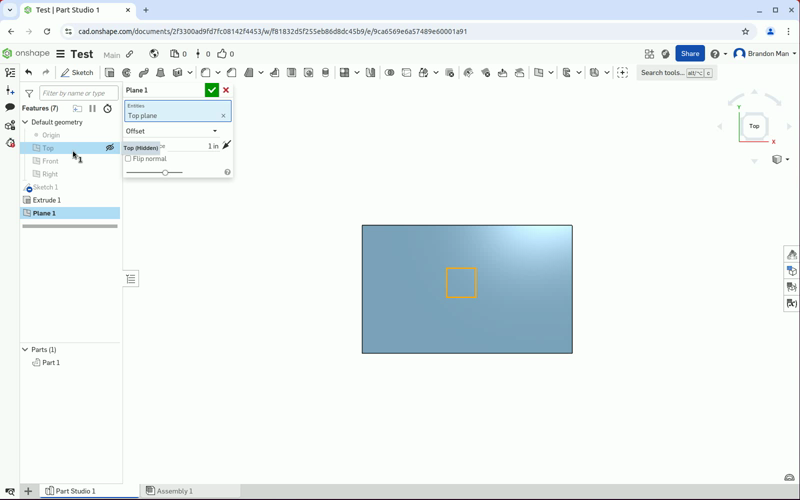
key(tab, 2)
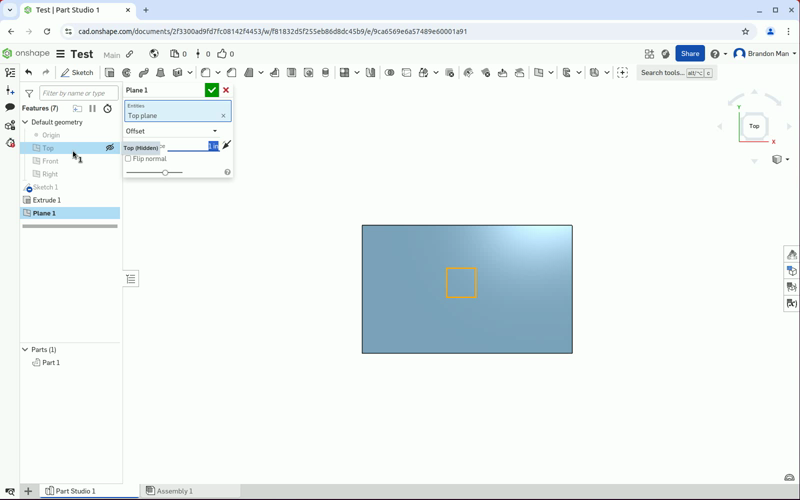
text(4.344)
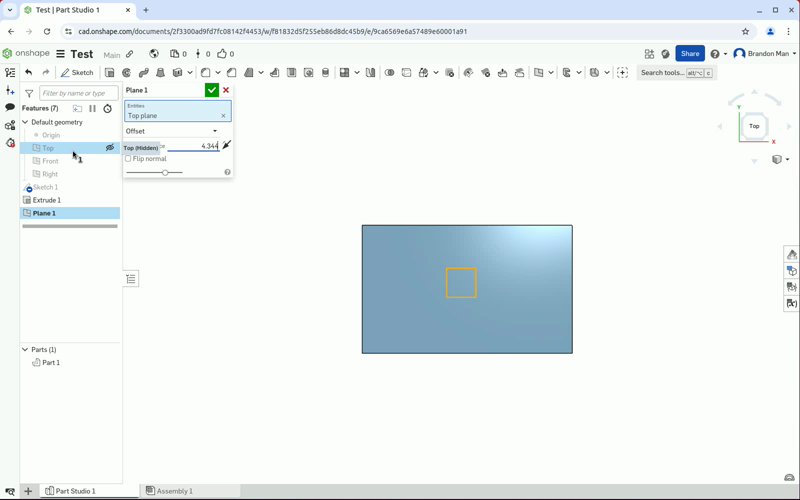
key(enter, 2)
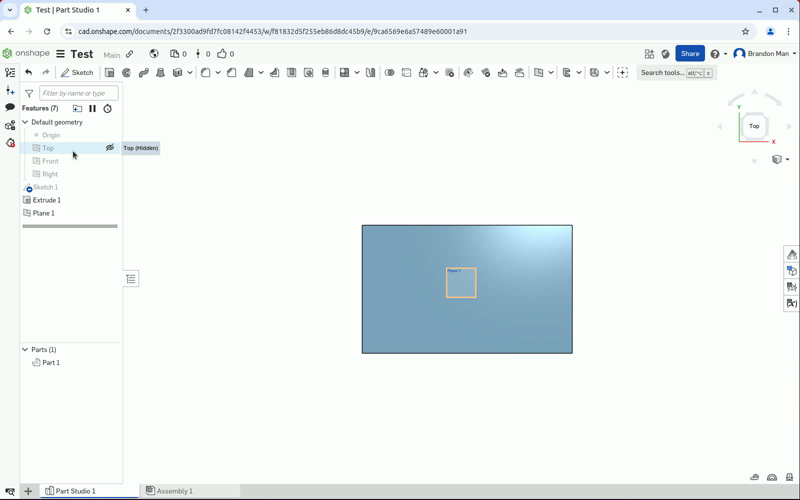
key(shift+s)
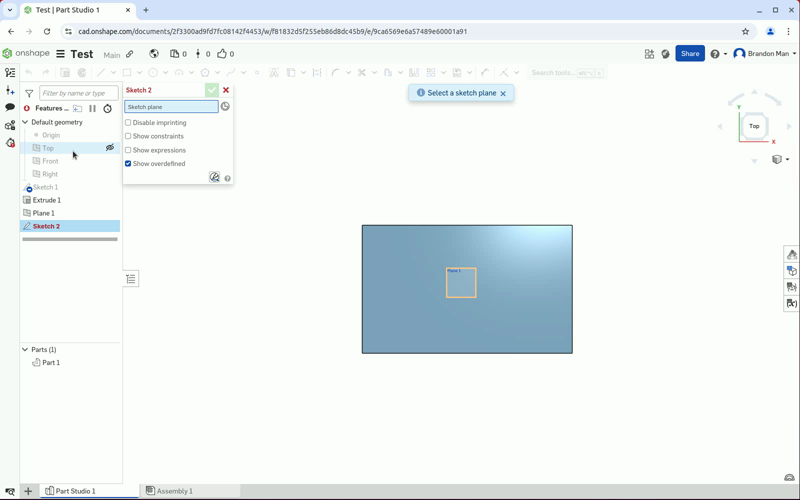
mouse_move(73, 215)
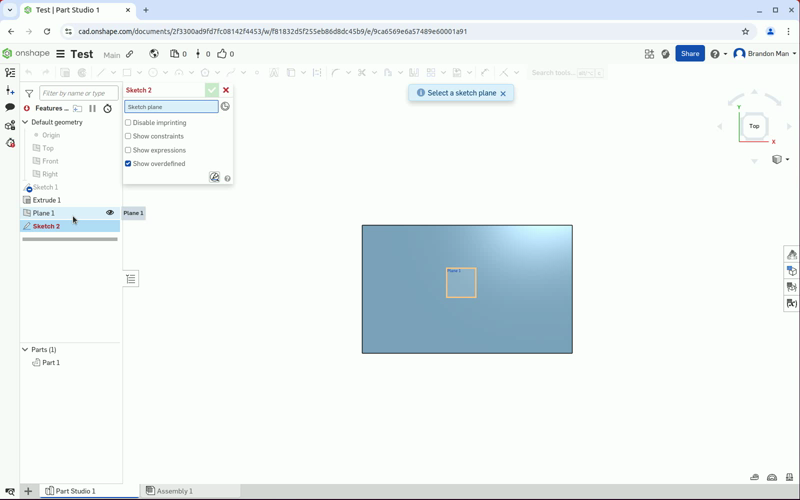
click(73, 215)
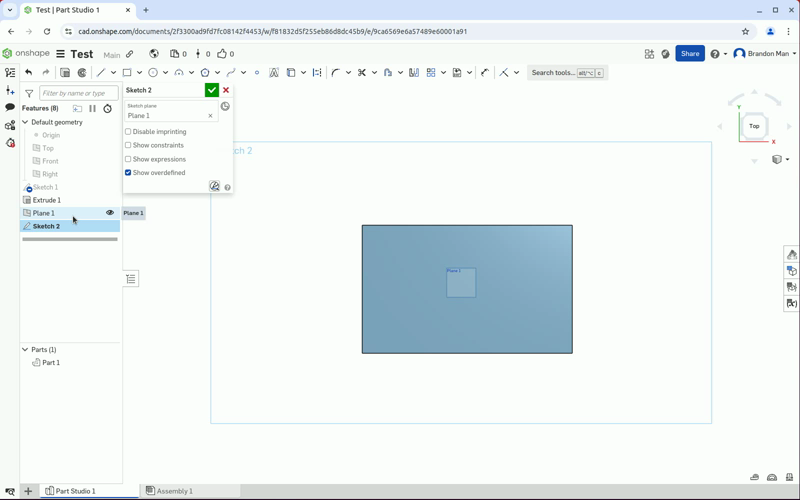
mouse_move(73, 352)
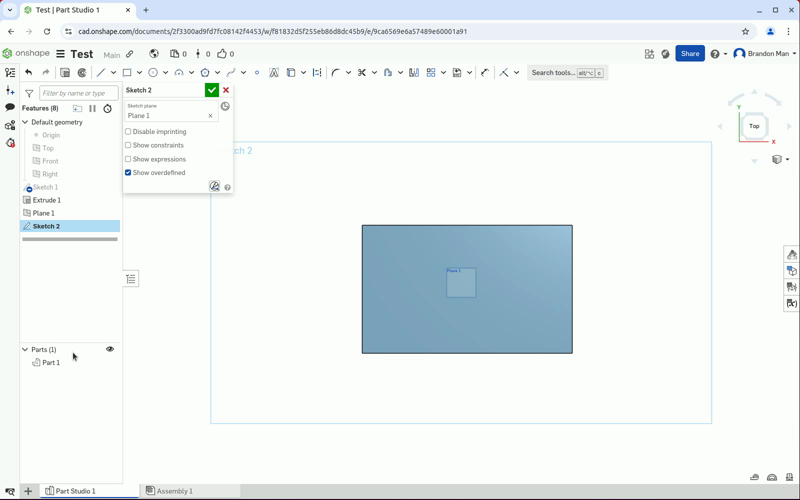
key(y)
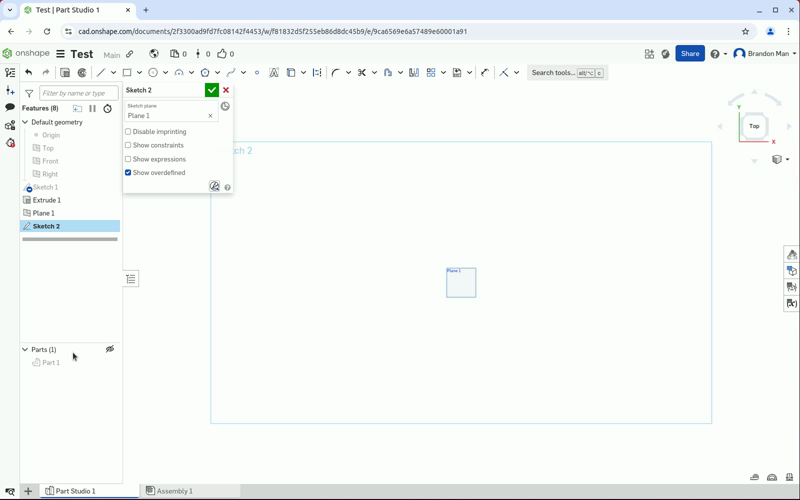
key(l)
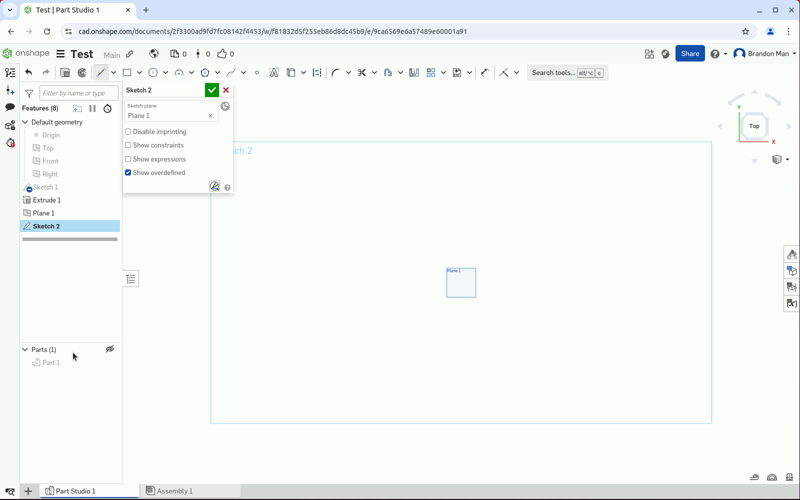
key_down(shift)
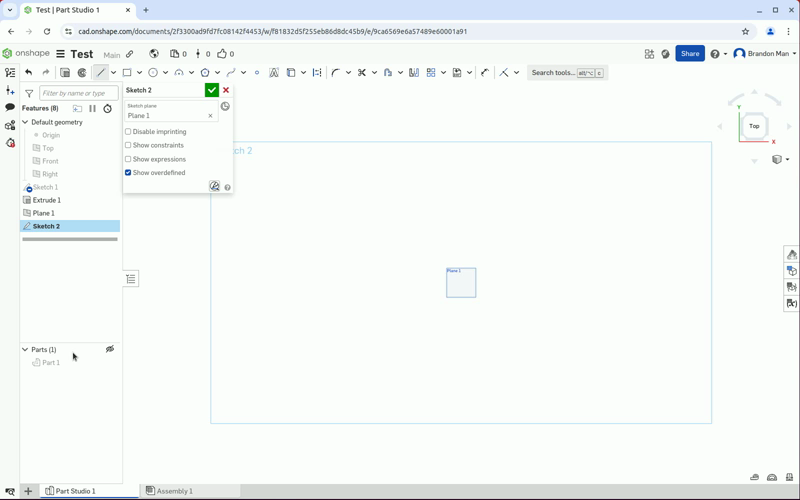
mouse_move(499, 300)
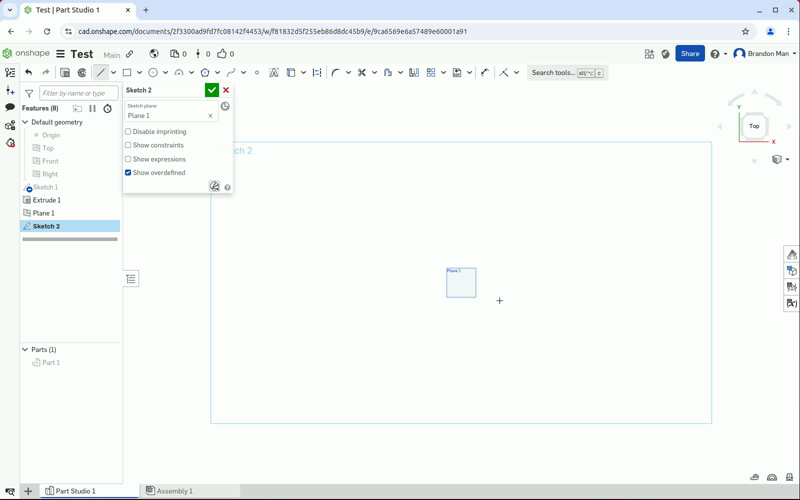
click(499, 300)
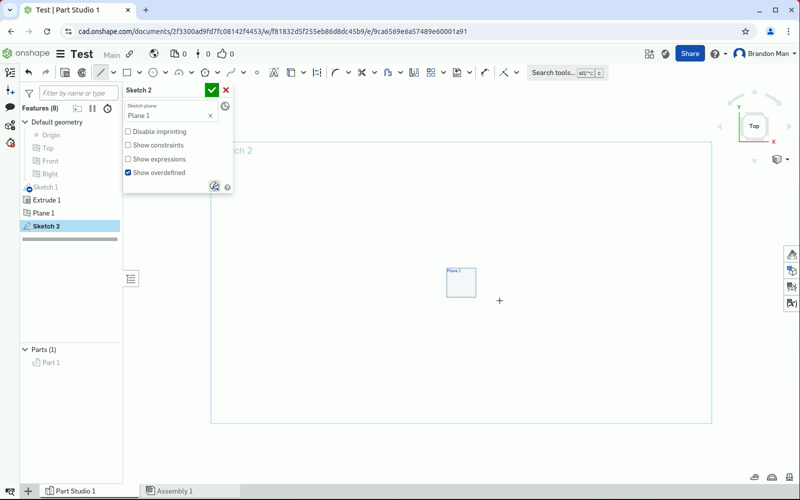
key_up(shift)
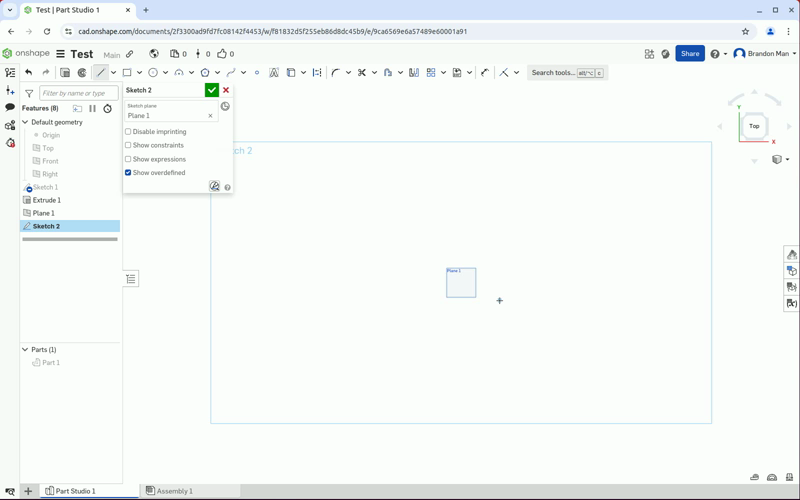
key_down(shift)
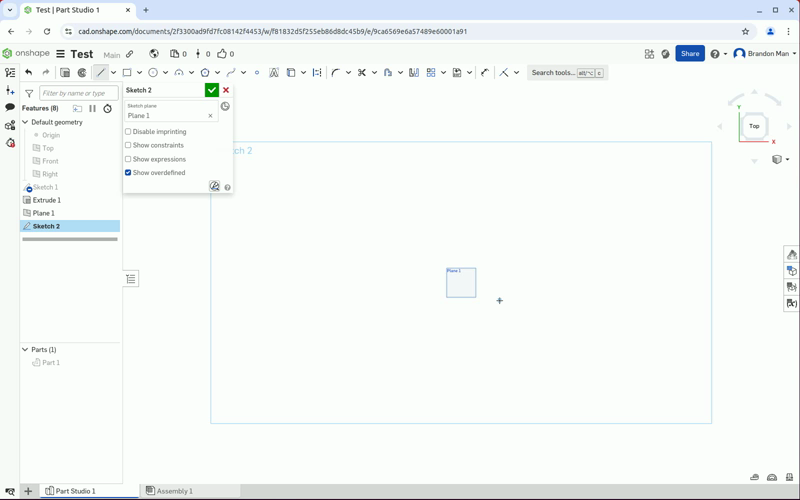
mouse_move(566, 300)
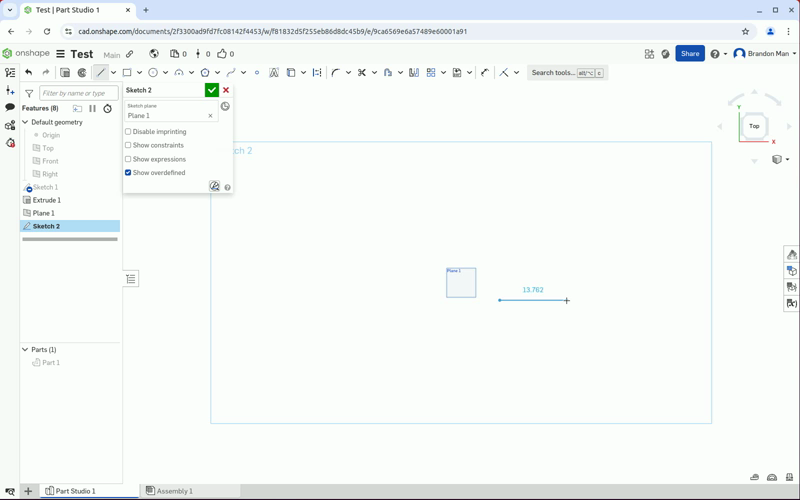
click(566, 300)
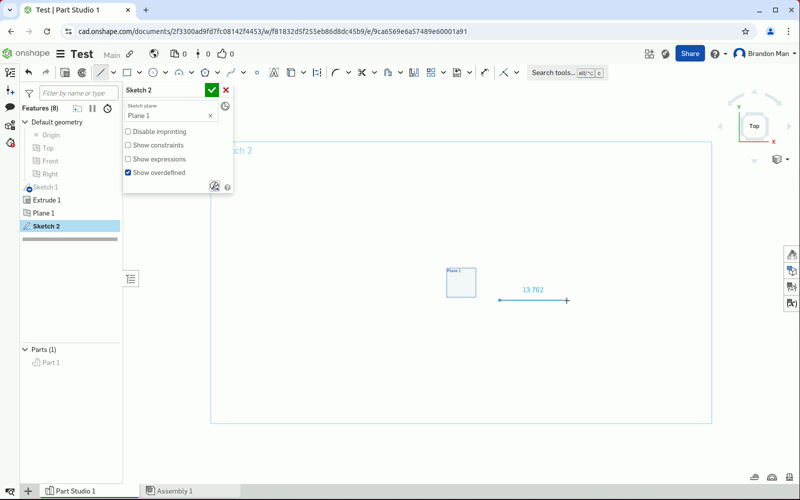
key_up(shift)
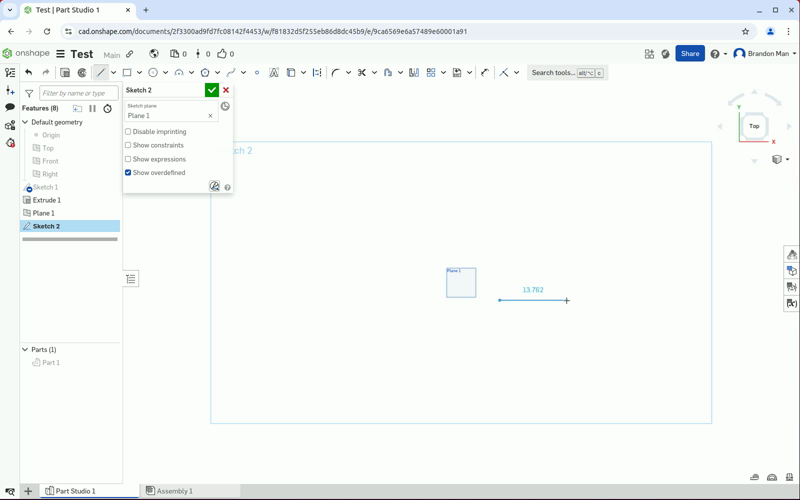
key_down(shift)
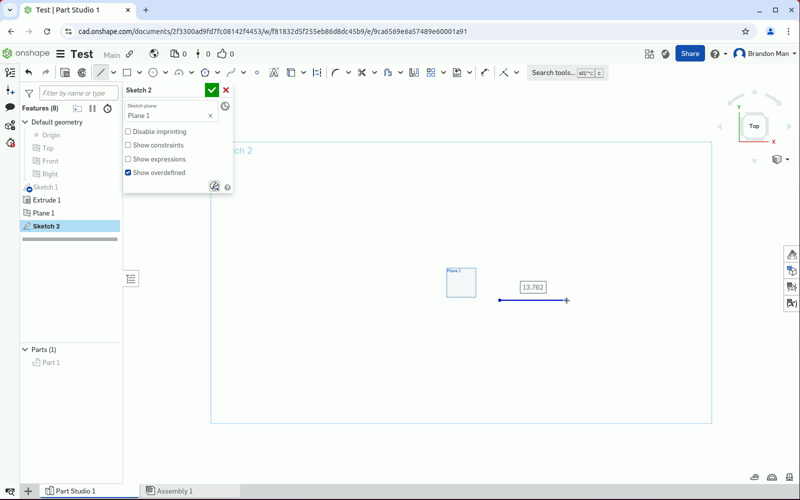
mouse_move(589, 300)
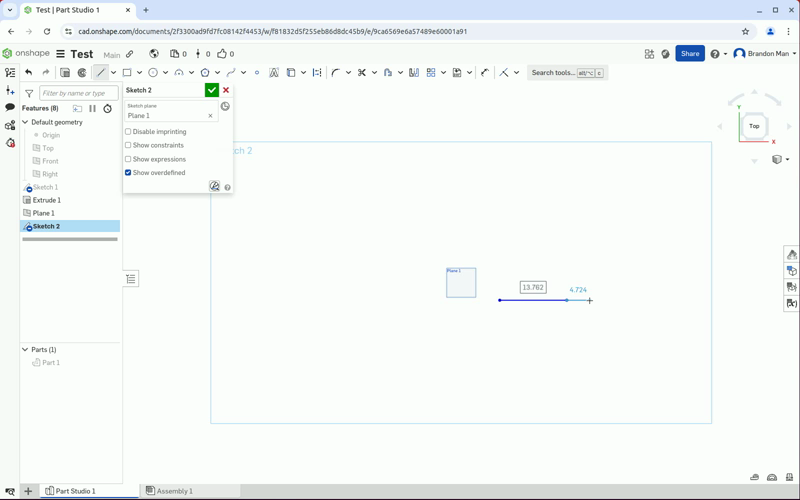
mouse_move(566, 272)
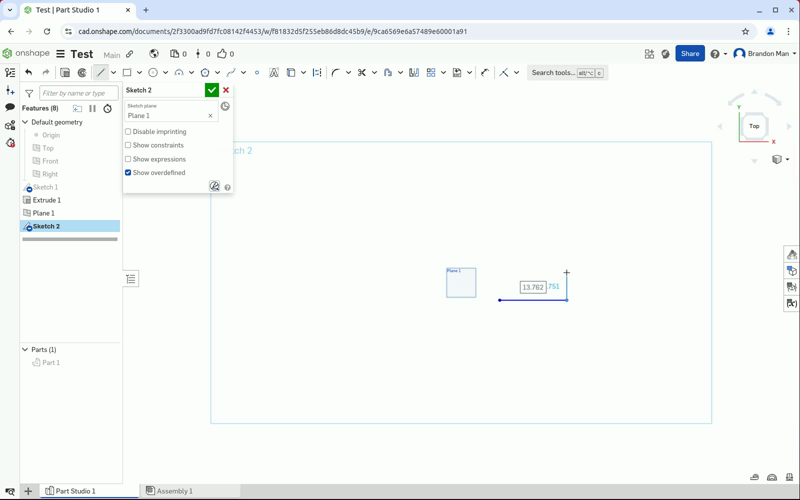
click(566, 272)
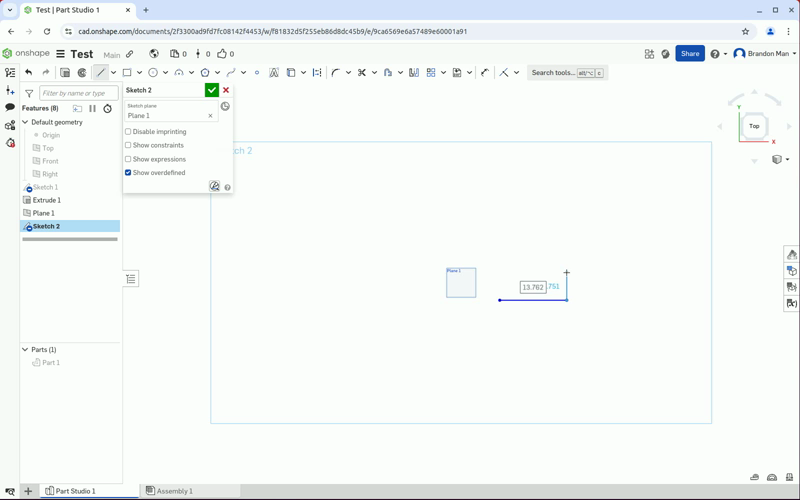
key_up(shift)
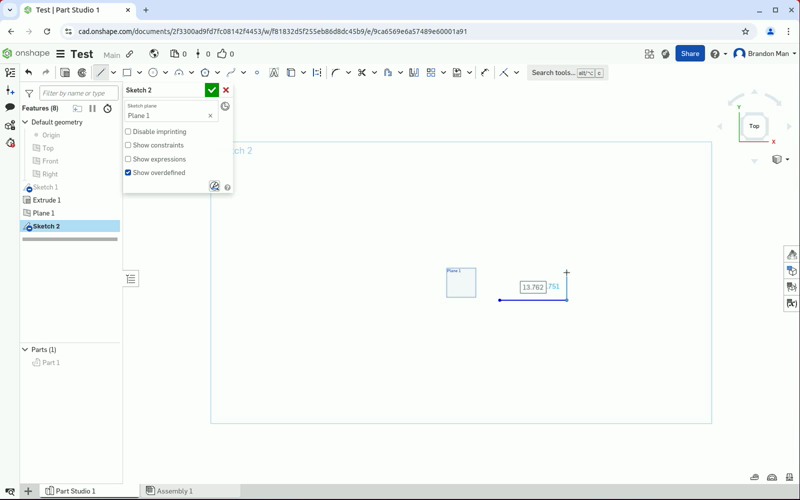
key_down(shift)
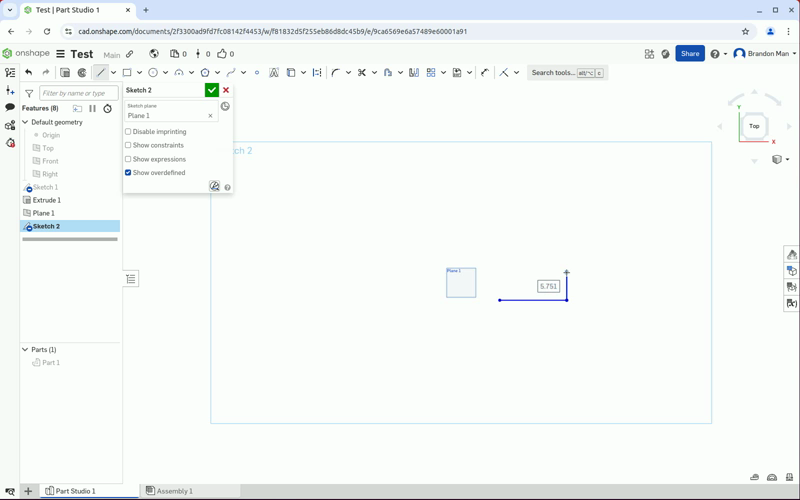
mouse_move(499, 272)
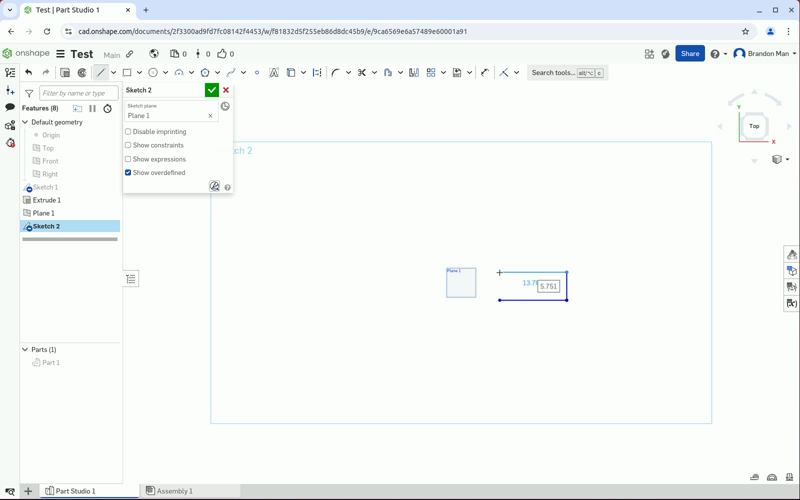
click(499, 272)
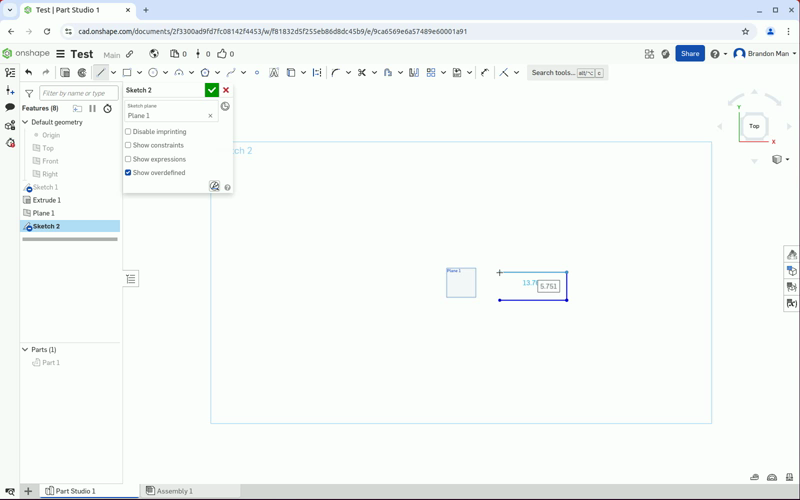
key_up(shift)
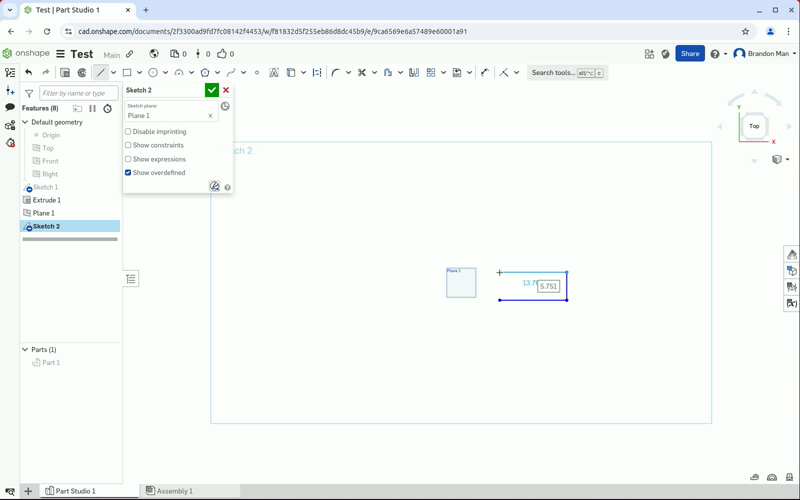
mouse_move(529, 272)
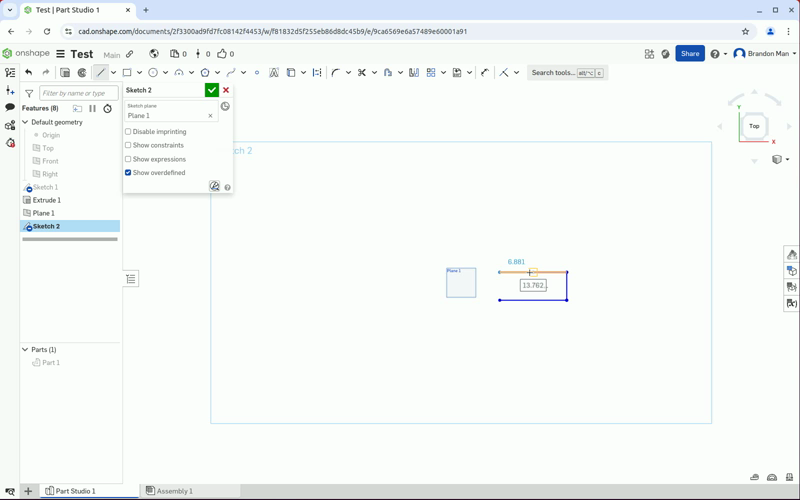
key_down(shift)
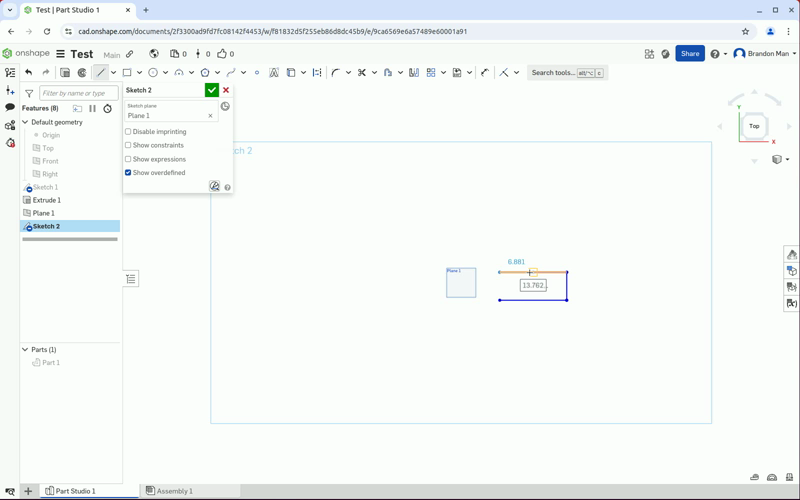
mouse_move(499, 300)
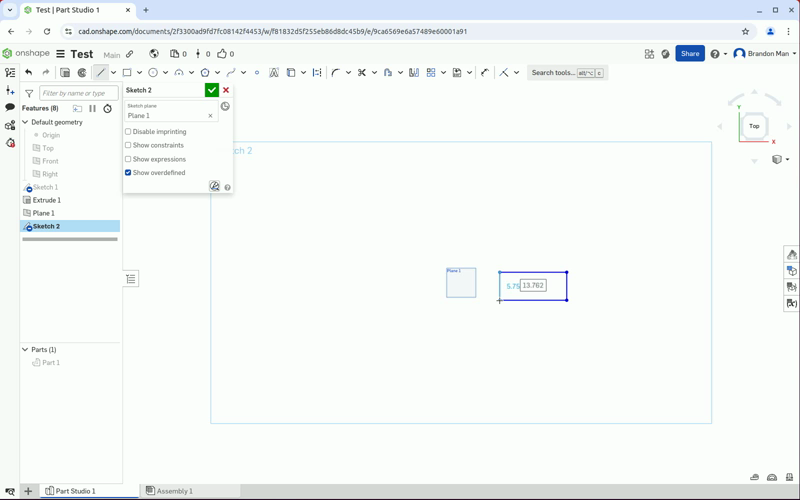
key_up(shift)
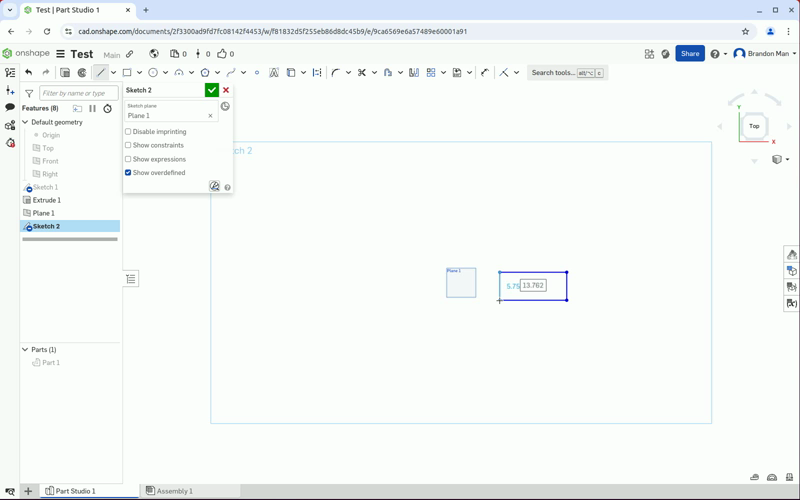
click(499, 300)
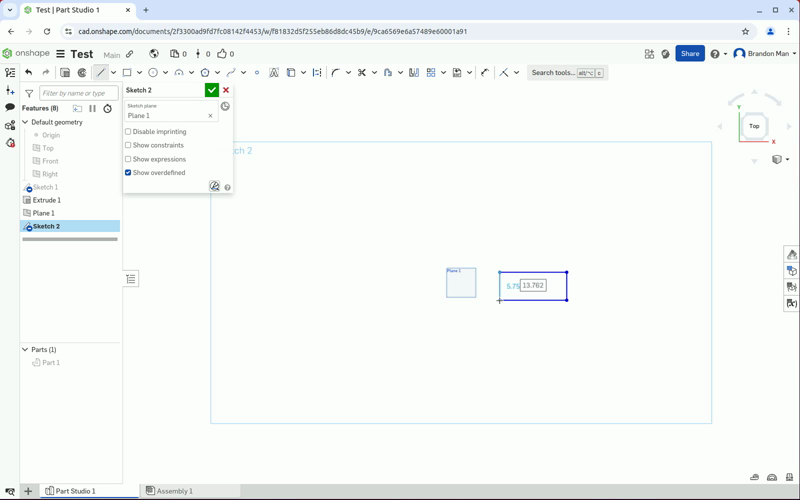
key(esc)
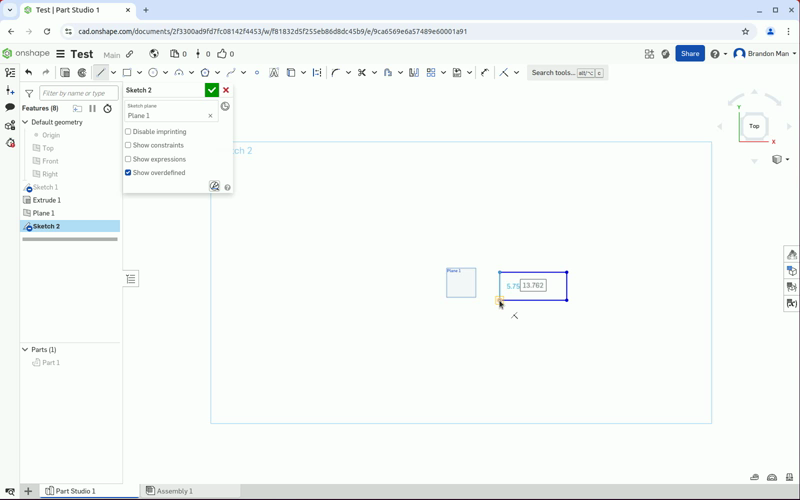
mouse_move(514, 280)
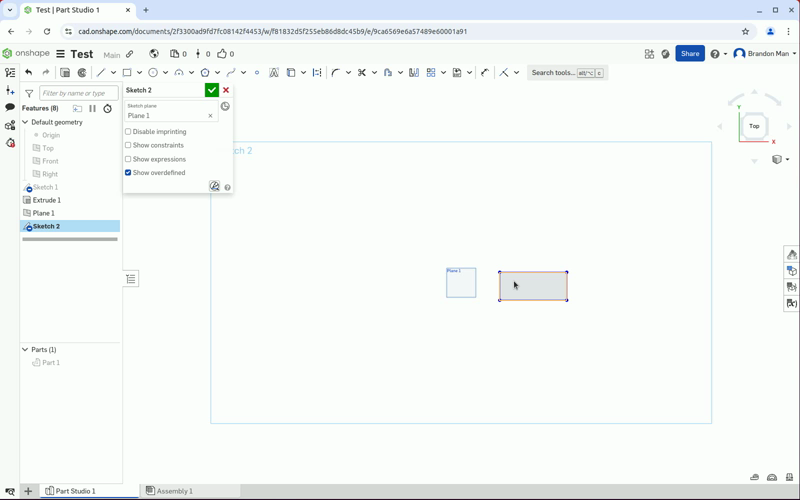
click(514, 280)
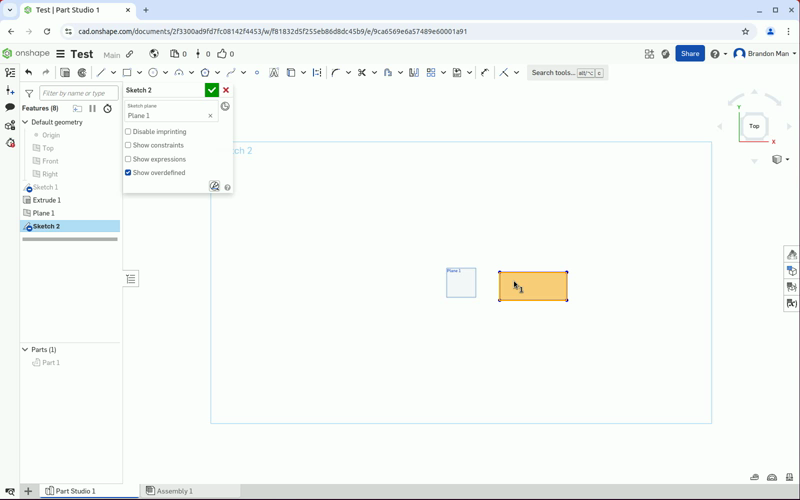
mouse_move(73, 352)
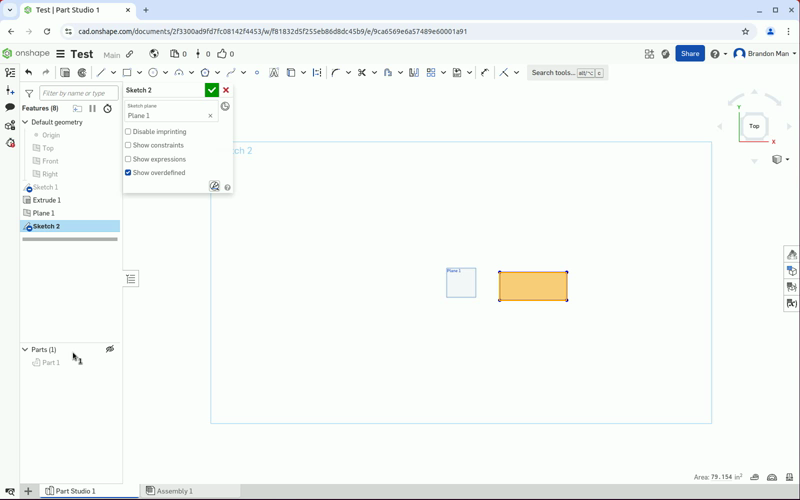
key(shift+y)
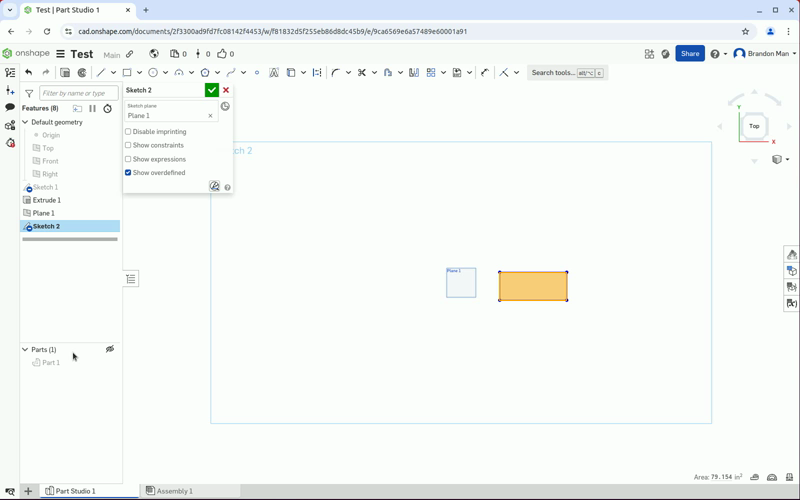
key(shift+e)
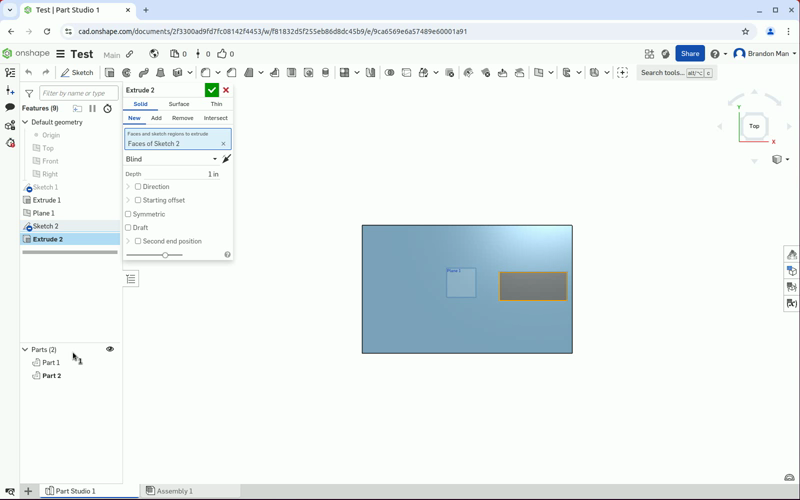
mouse_move(143, 106)
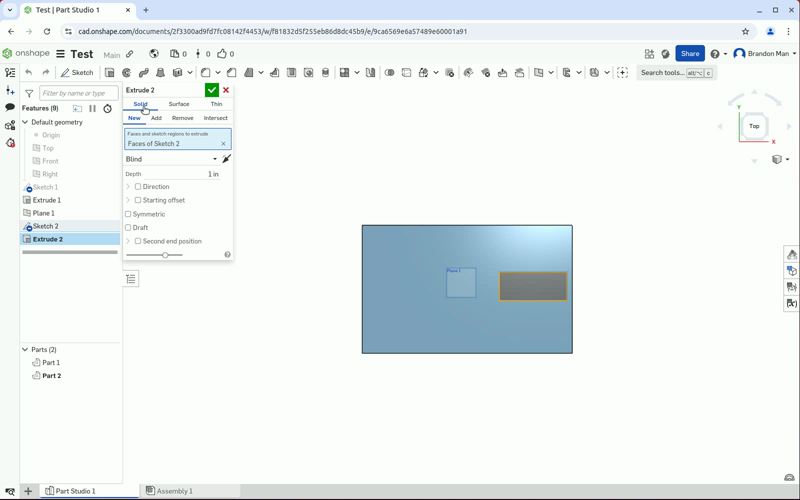
click(143, 106)
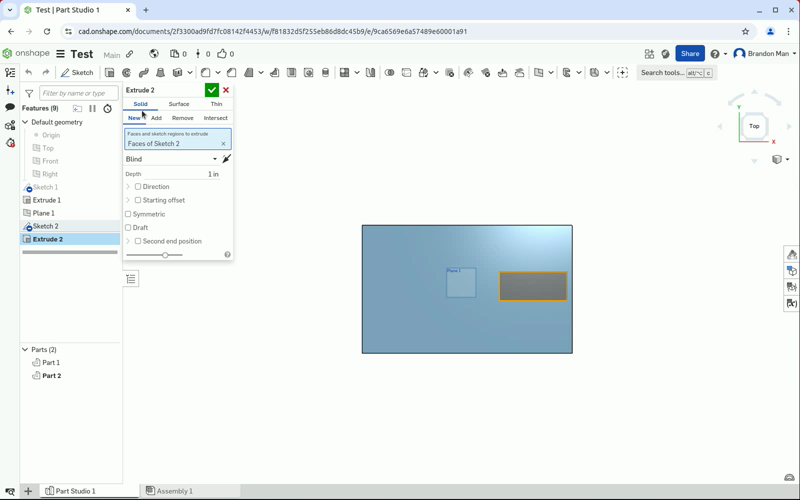
mouse_move(137, 120)
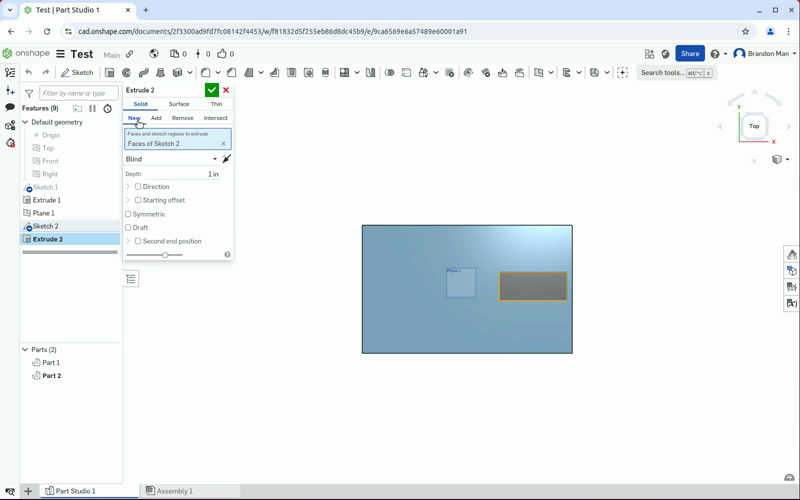
click(137, 120)
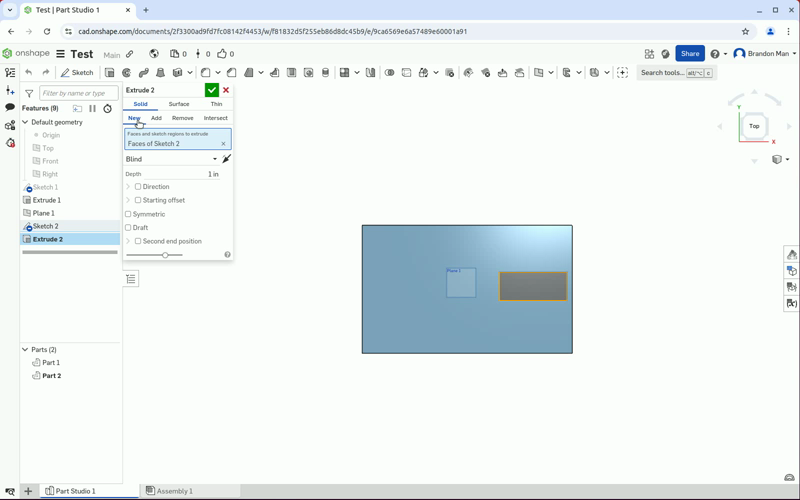
key(tab, 4)
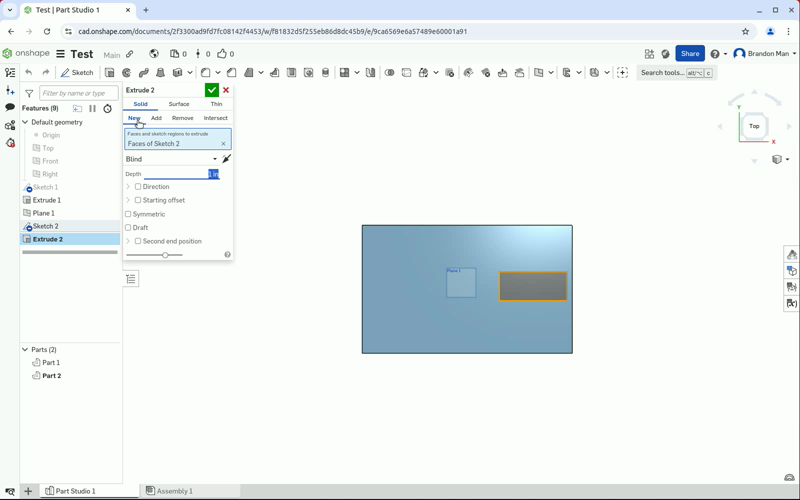
text(8.906)
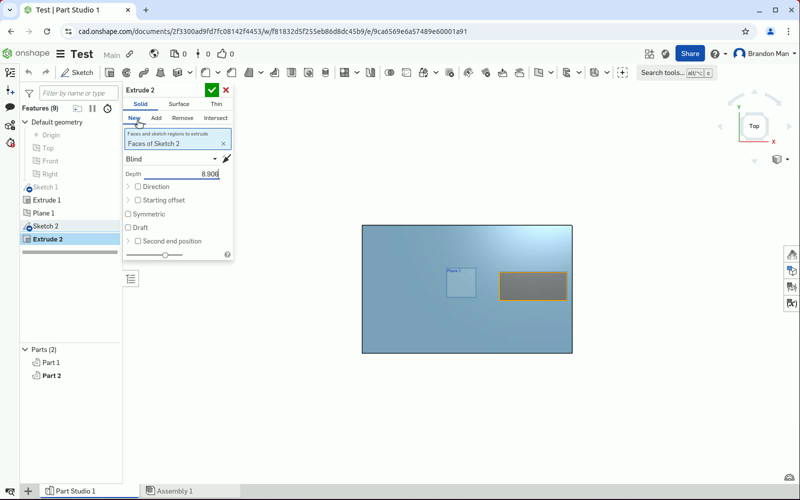
key(enter)
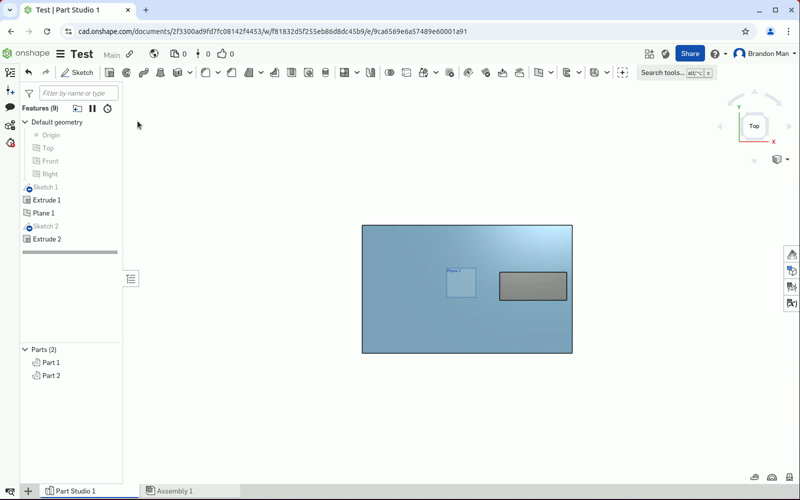
key(shift+h)
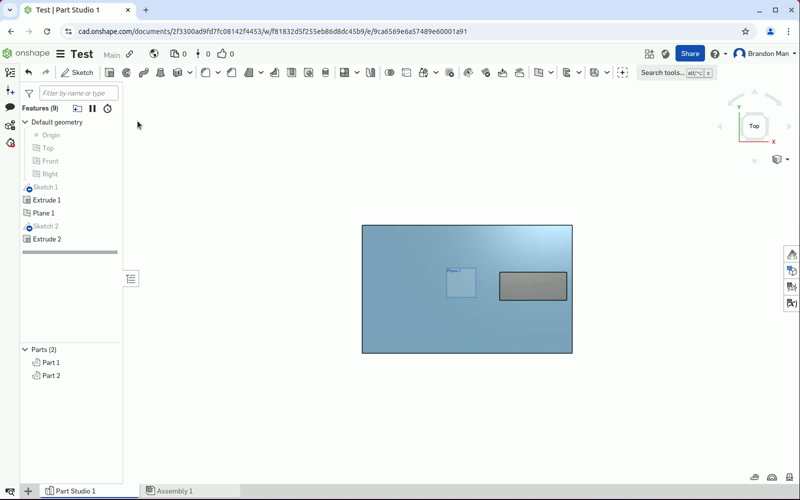
key(shift+h)
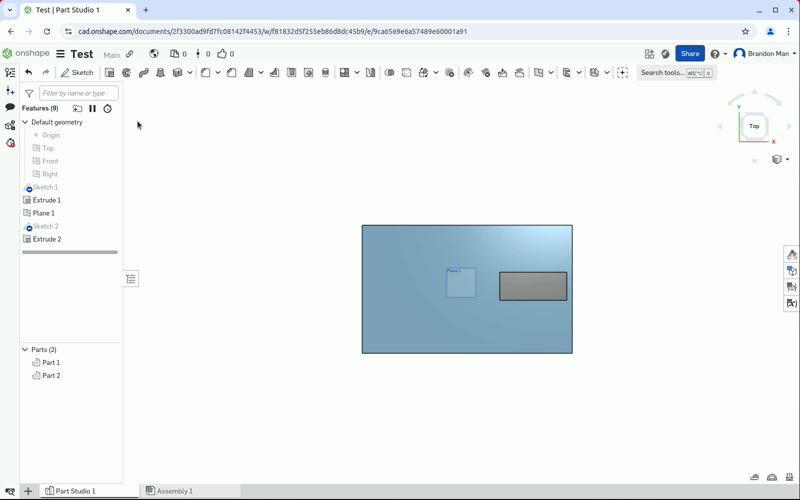
mouse_move(73, 189)
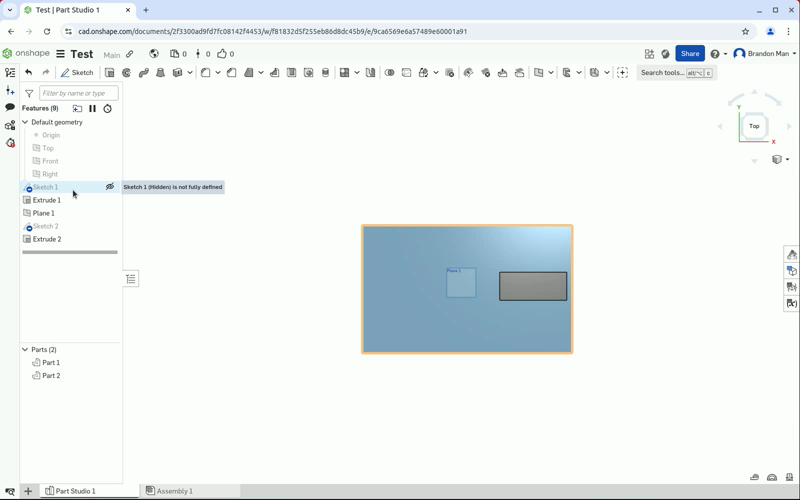
click(73, 189)
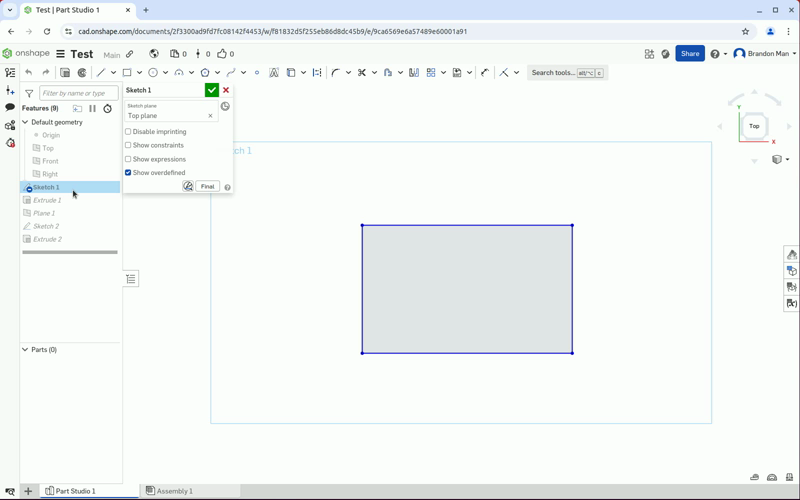
mouse_move(229, 92)
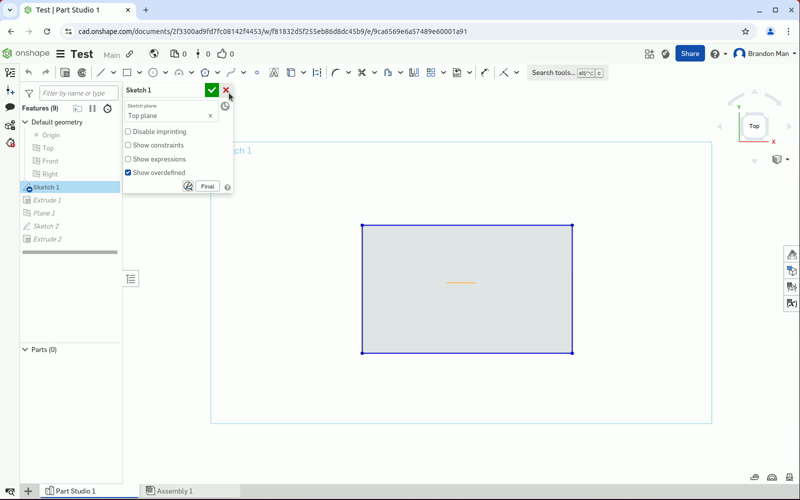
click(229, 92)
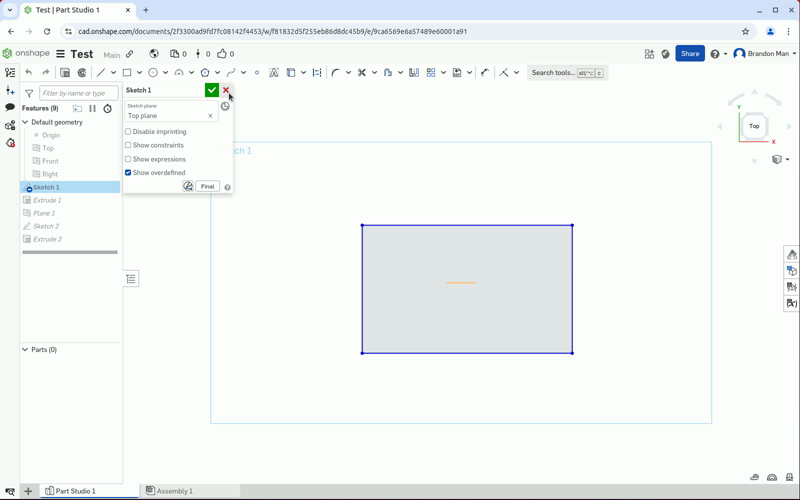
key(shift+s)
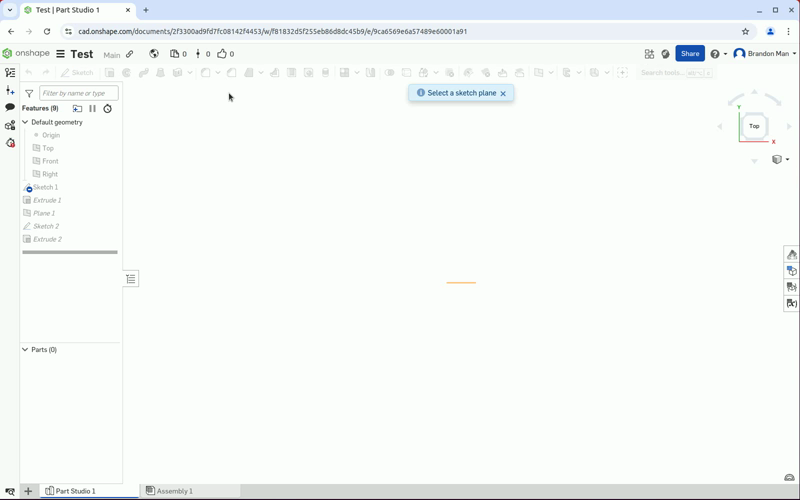
mouse_move(73, 215)
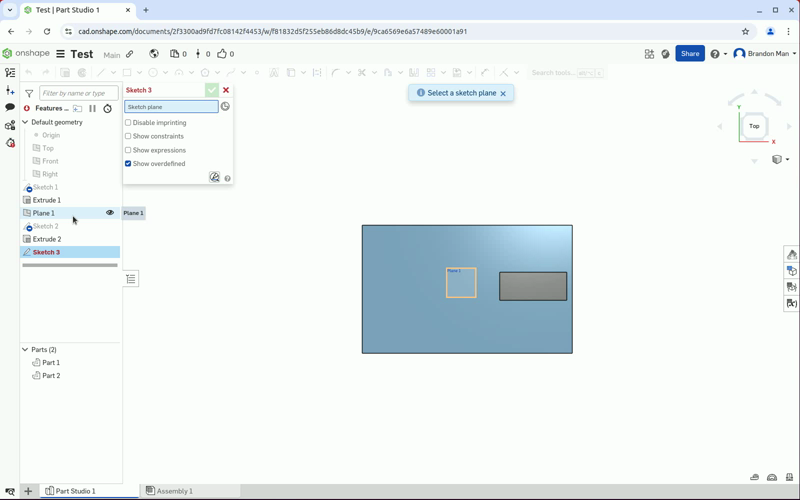
click(73, 215)
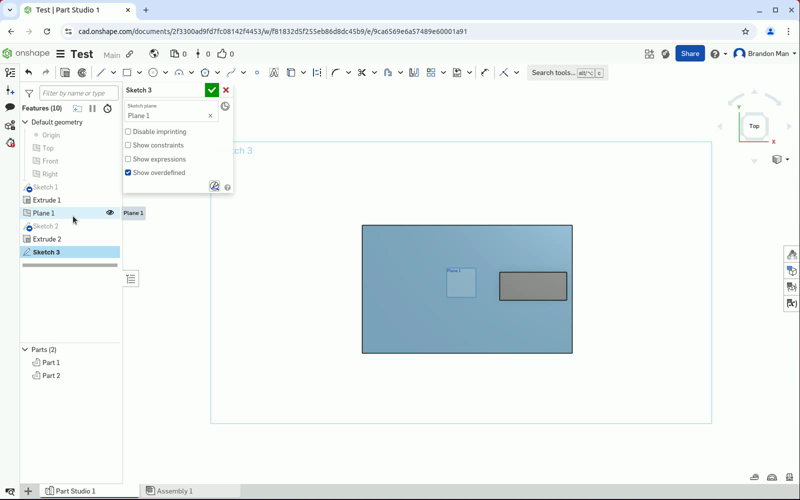
mouse_move(73, 352)
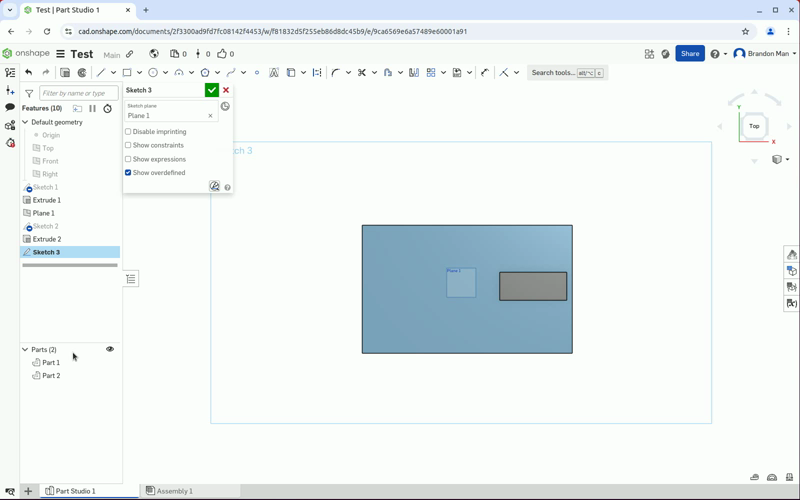
key(y)
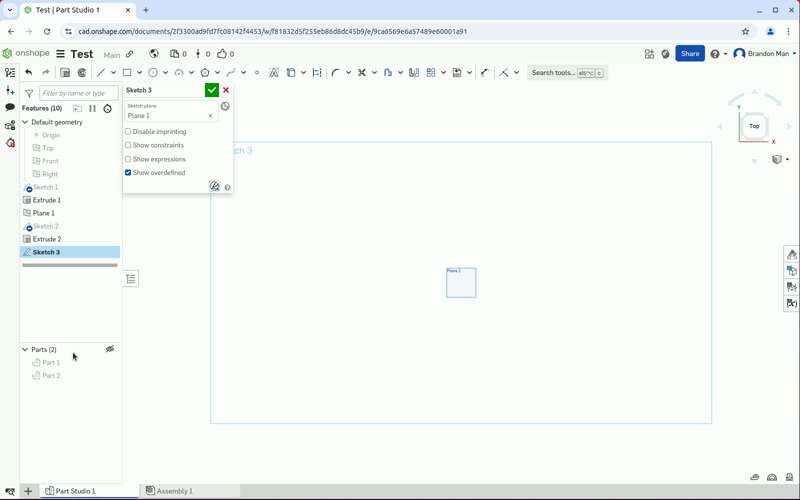
key(l)
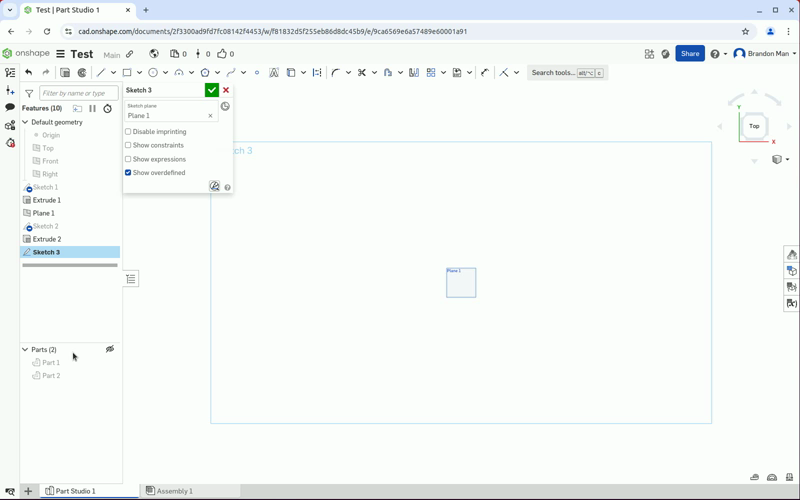
key_down(shift)
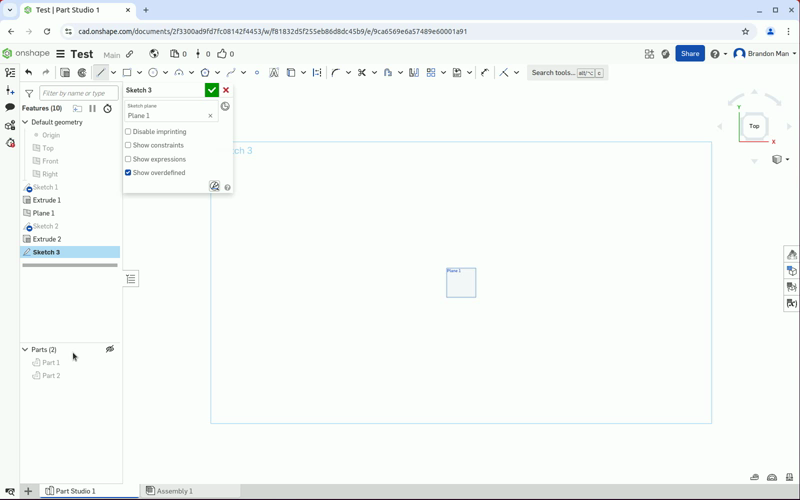
mouse_move(379, 307)
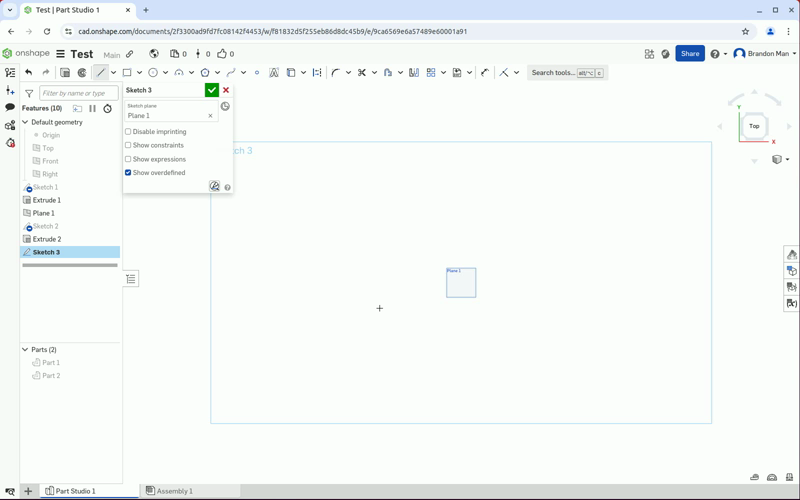
click(379, 307)
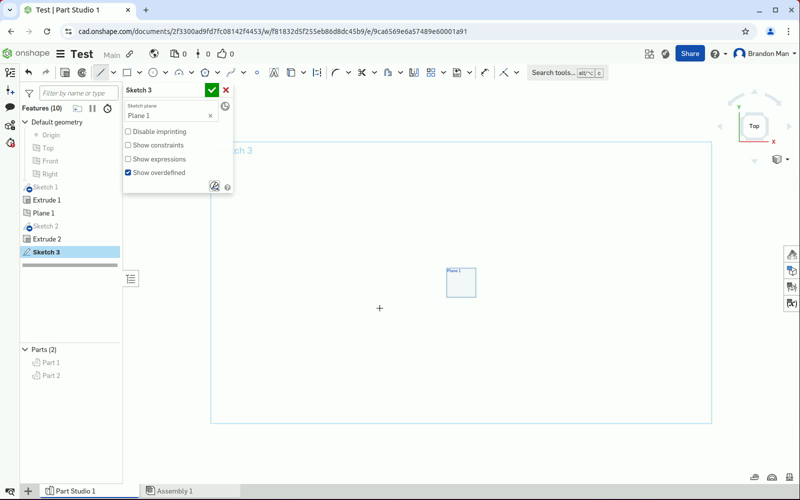
key_up(shift)
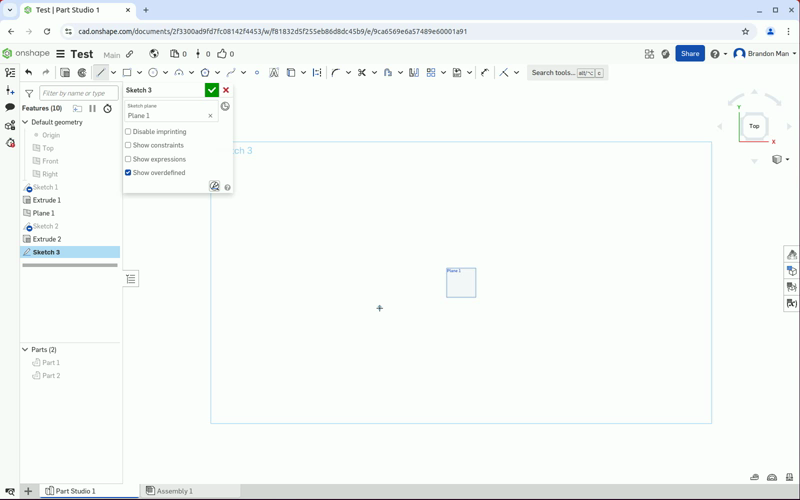
key_down(shift)
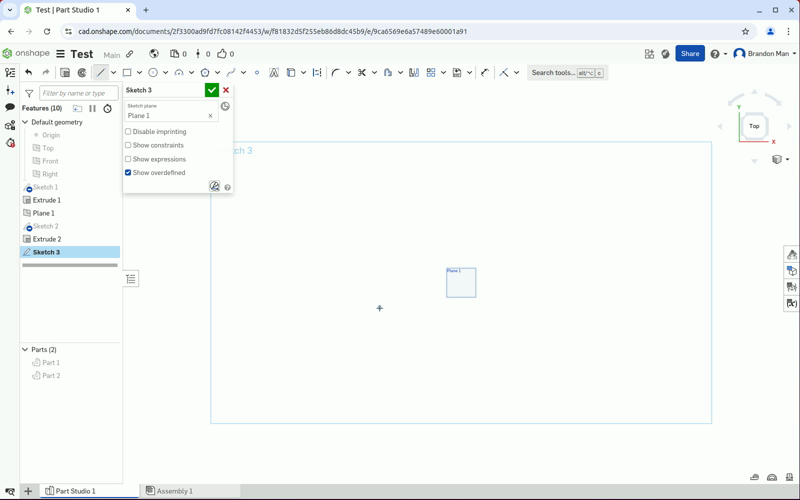
mouse_move(409, 307)
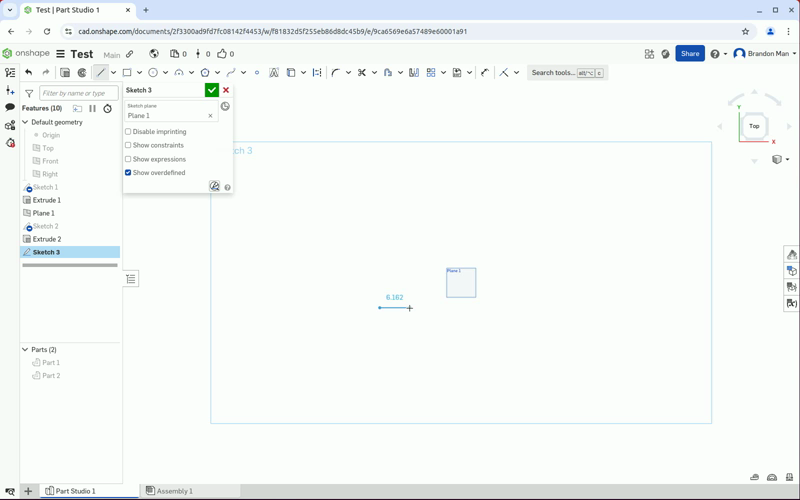
mouse_move(426, 307)
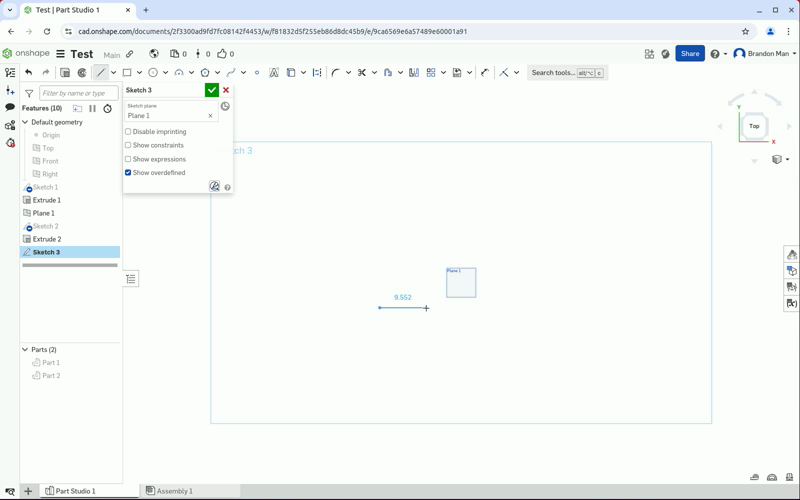
click(426, 307)
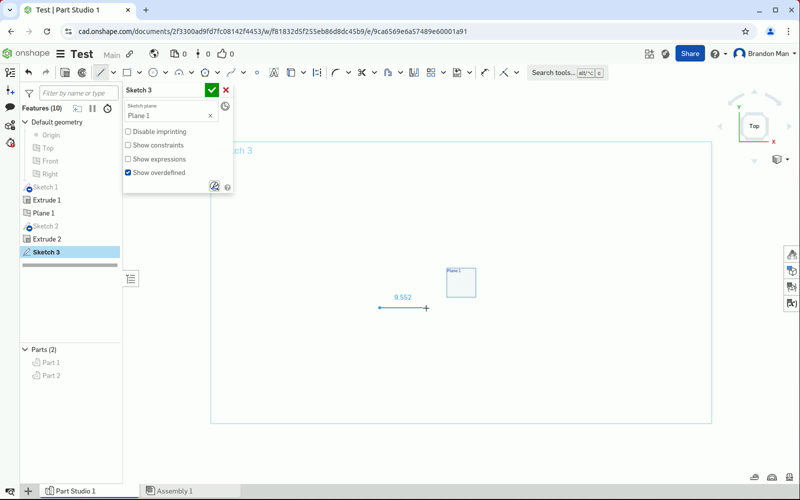
key_up(shift)
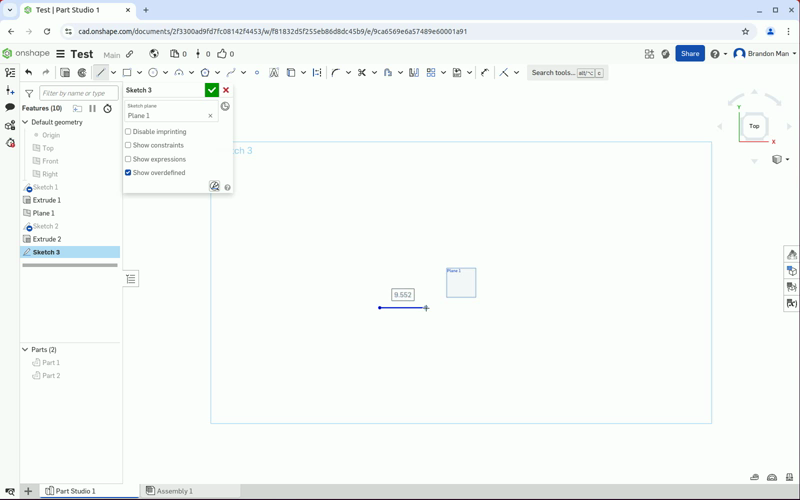
key_down(shift)
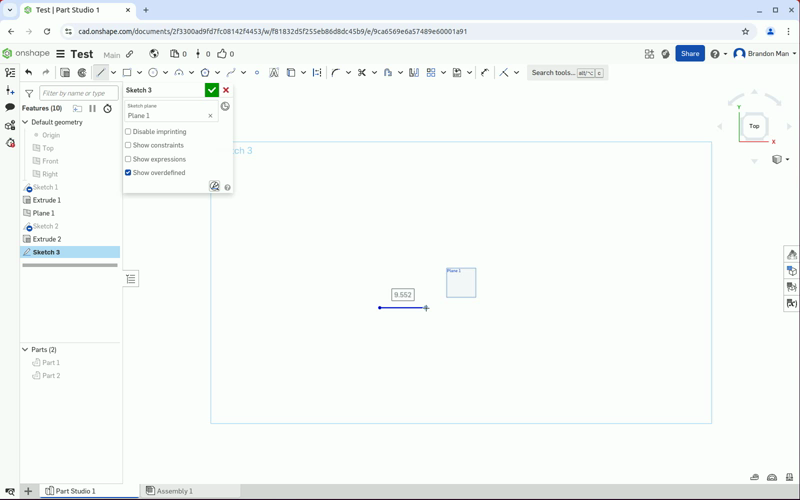
mouse_move(456, 307)
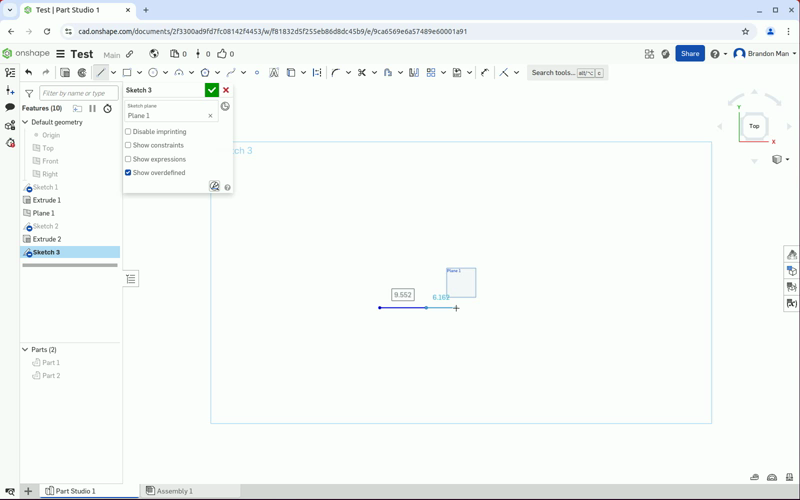
mouse_move(426, 261)
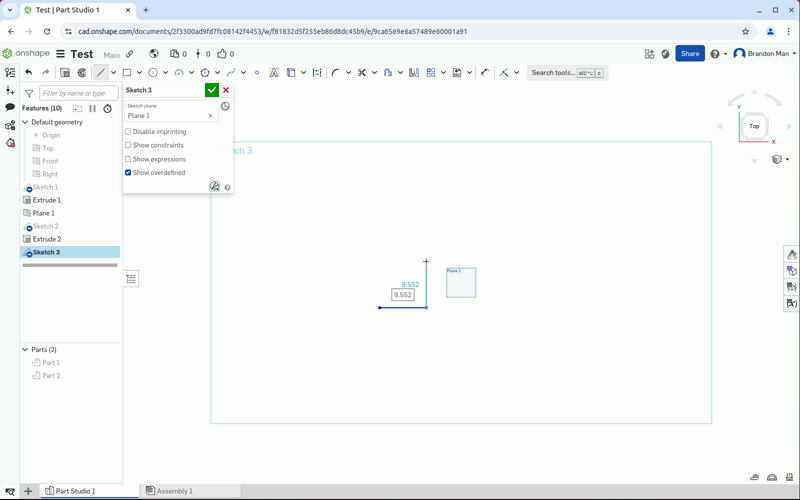
click(426, 261)
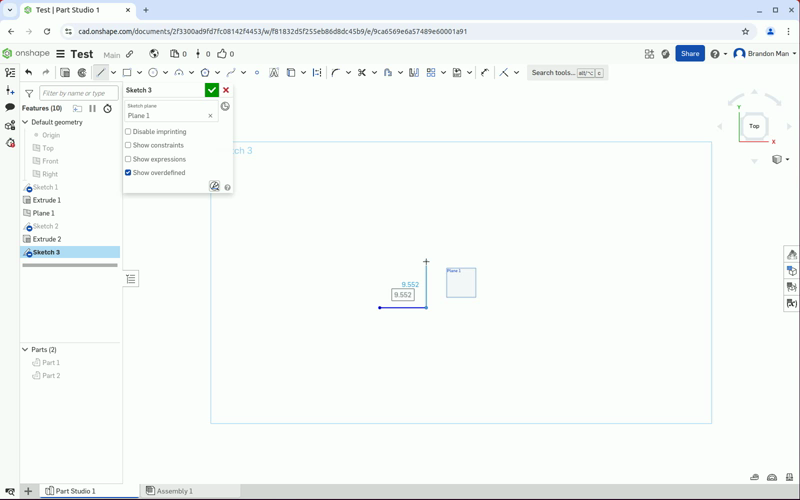
key_up(shift)
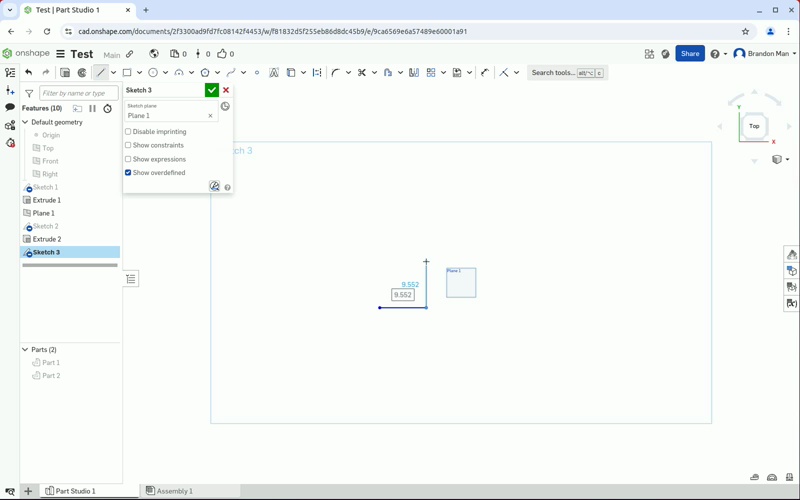
key_down(shift)
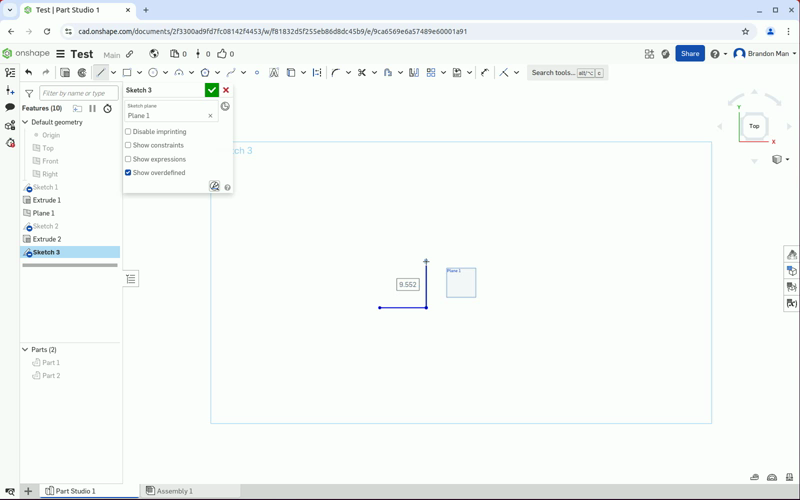
mouse_move(456, 261)
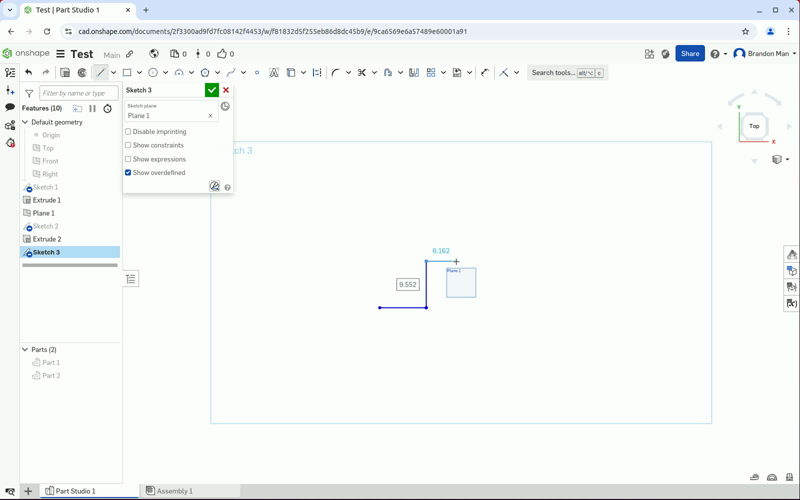
mouse_move(379, 261)
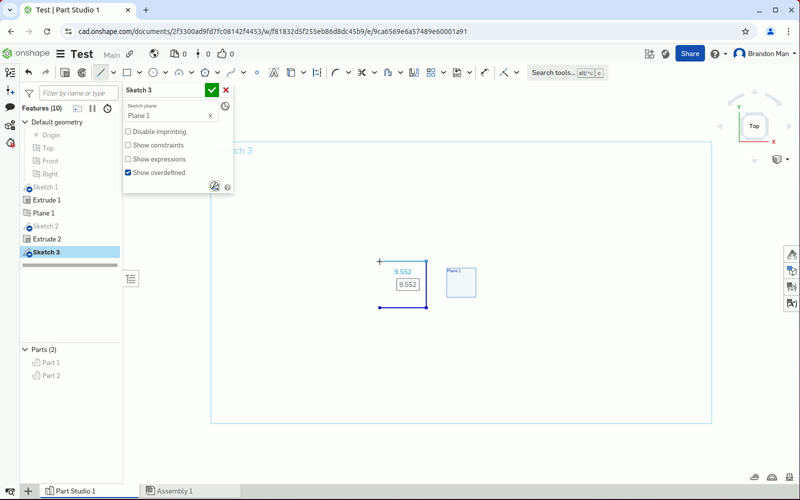
click(379, 261)
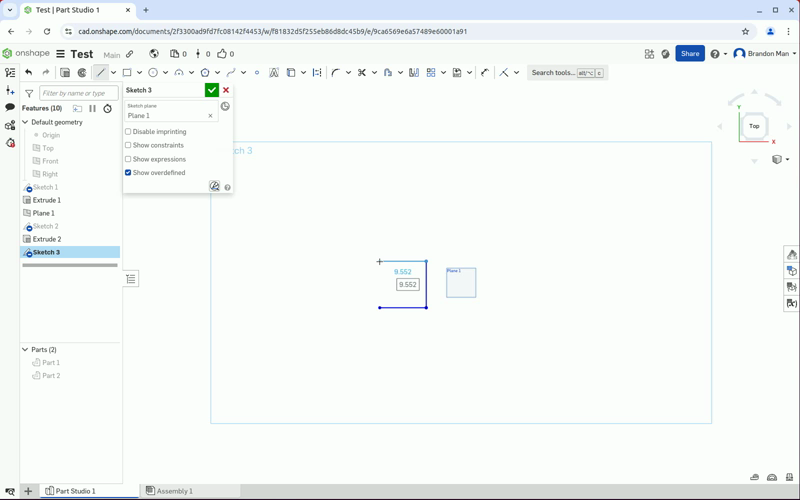
key_up(shift)
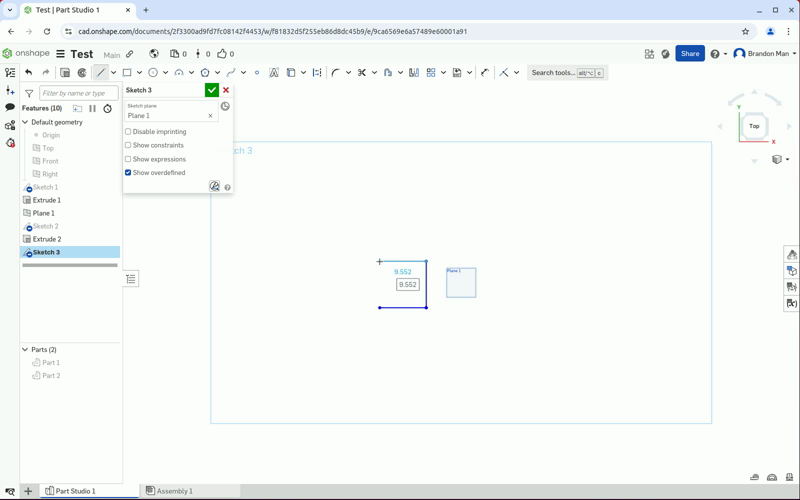
mouse_move(409, 261)
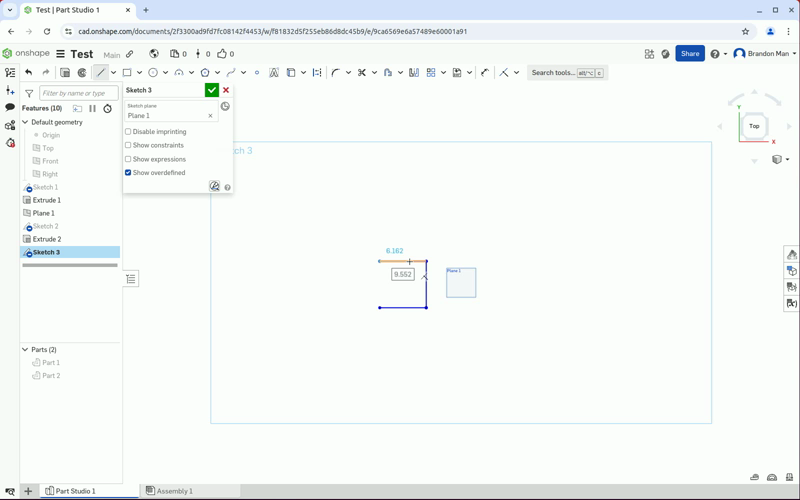
key_down(shift)
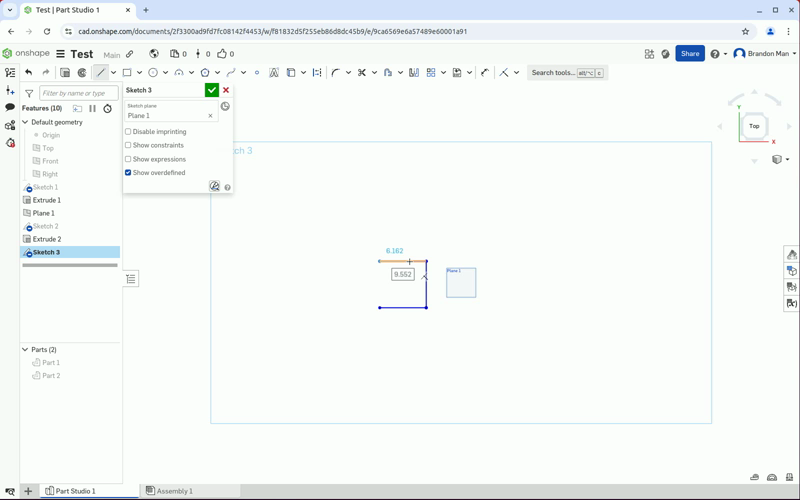
mouse_move(379, 307)
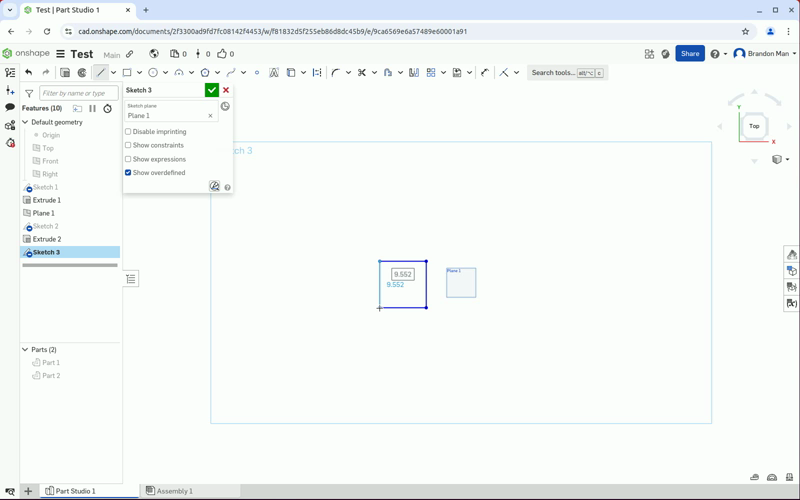
key_up(shift)
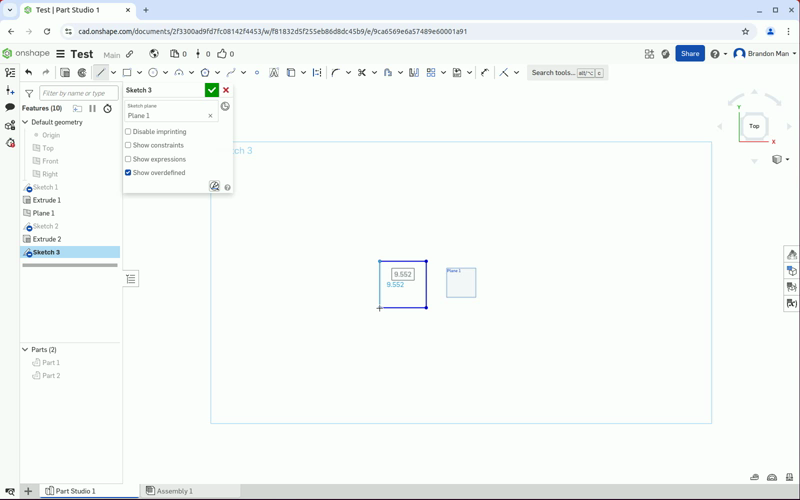
click(379, 307)
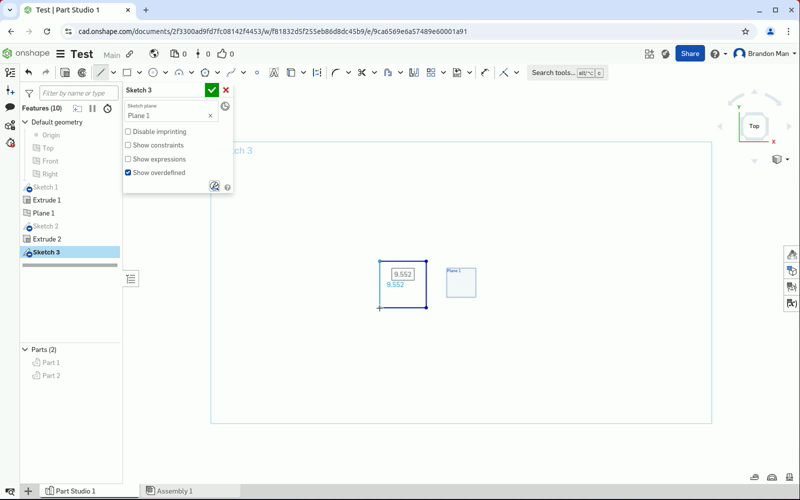
key(esc)
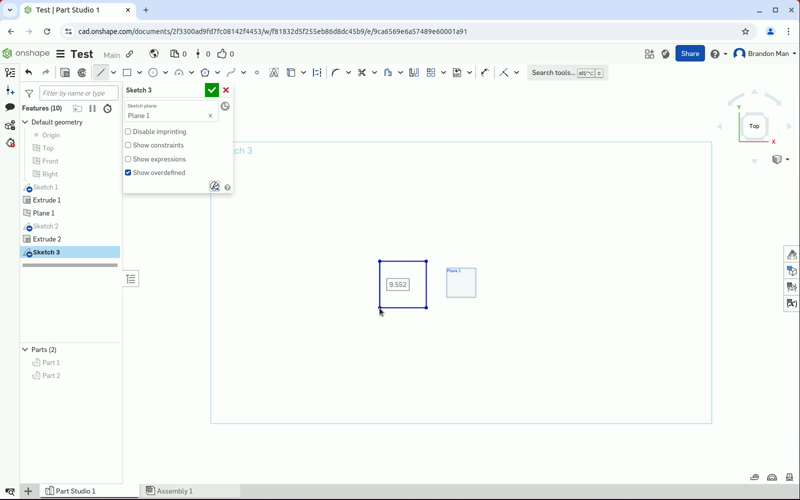
mouse_move(418, 296)
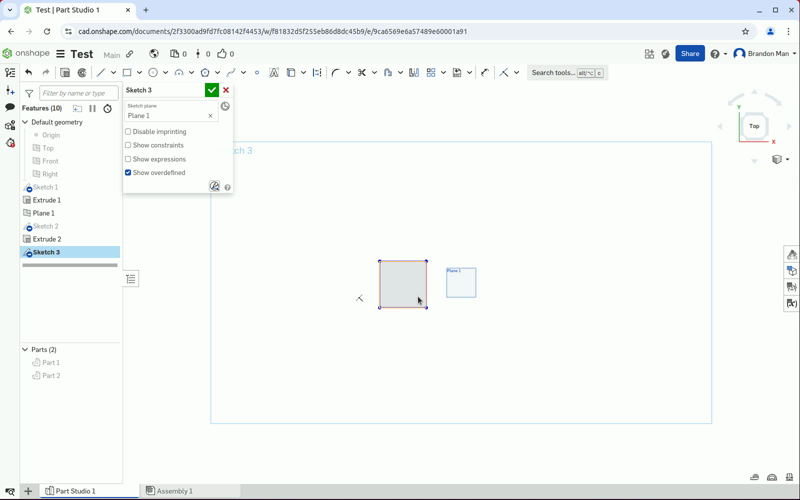
click(418, 296)
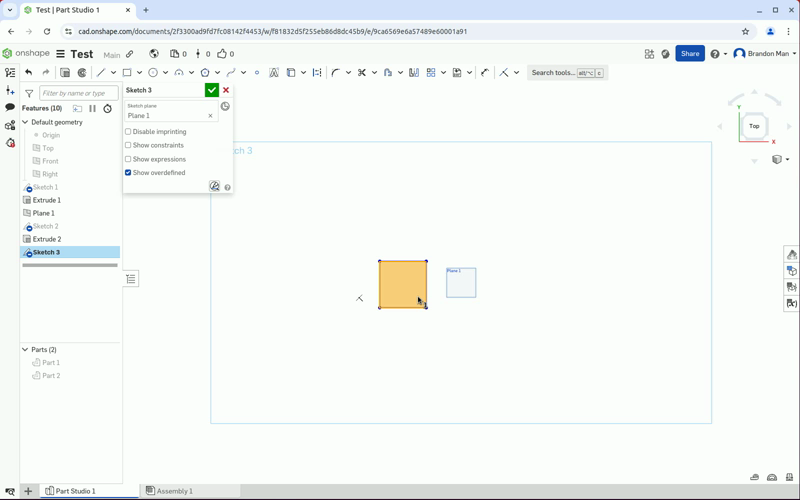
mouse_move(73, 352)
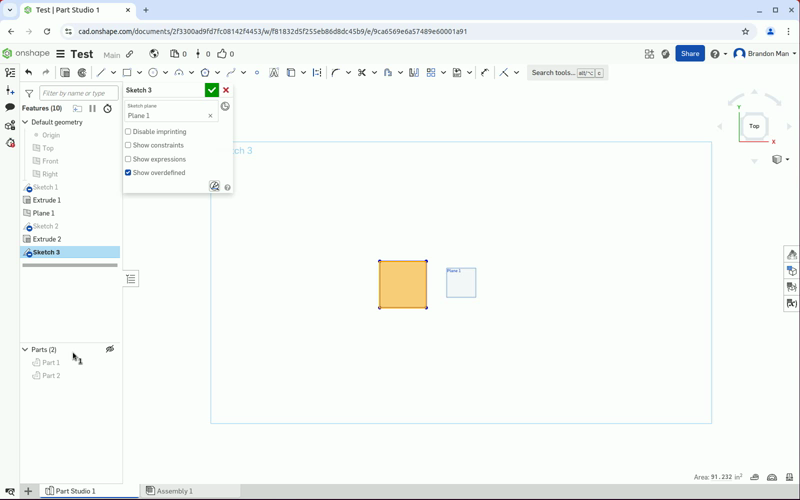
key(shift+y)
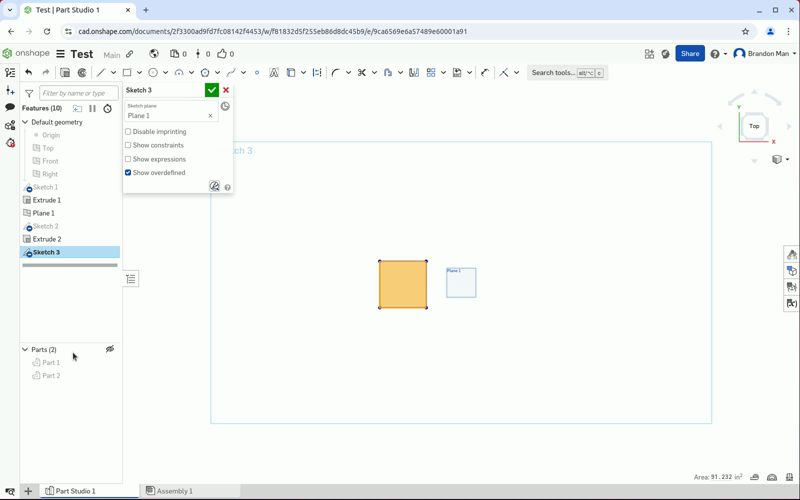
key(shift+e)
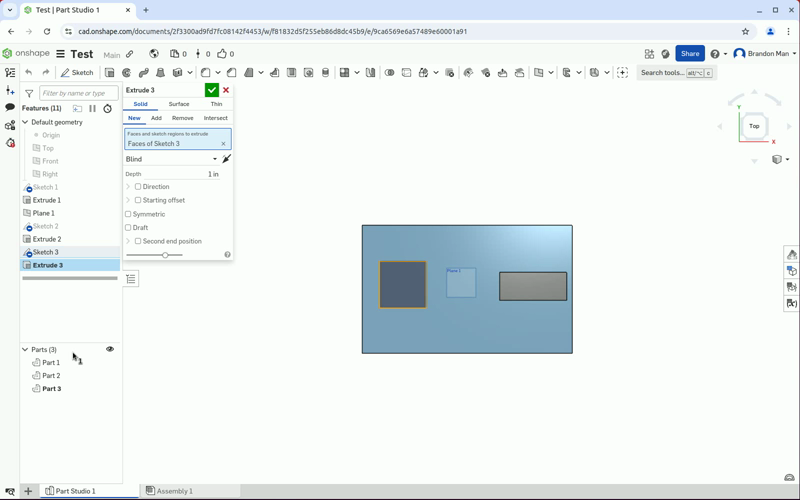
mouse_move(143, 106)
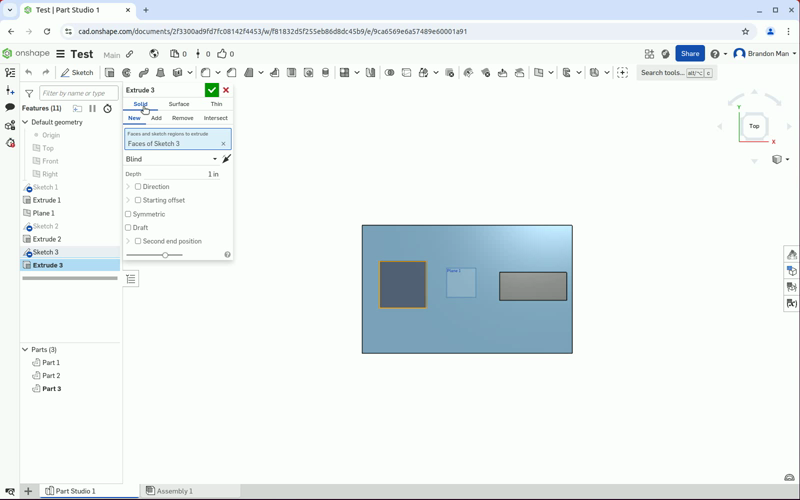
click(143, 106)
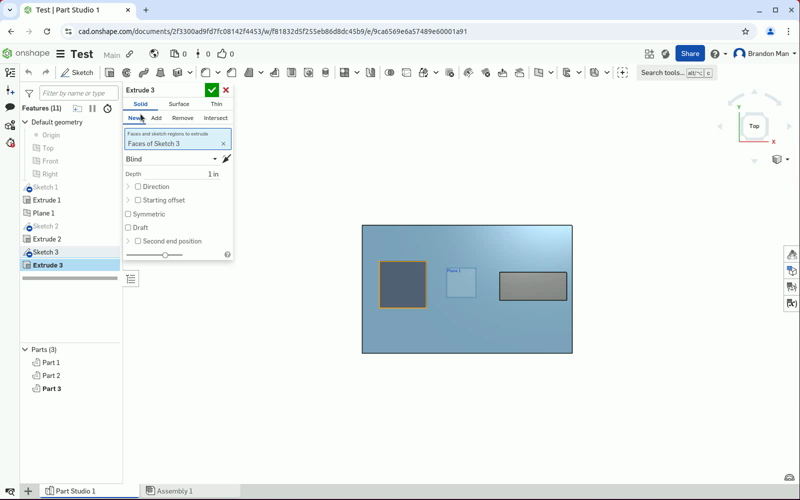
mouse_move(137, 120)
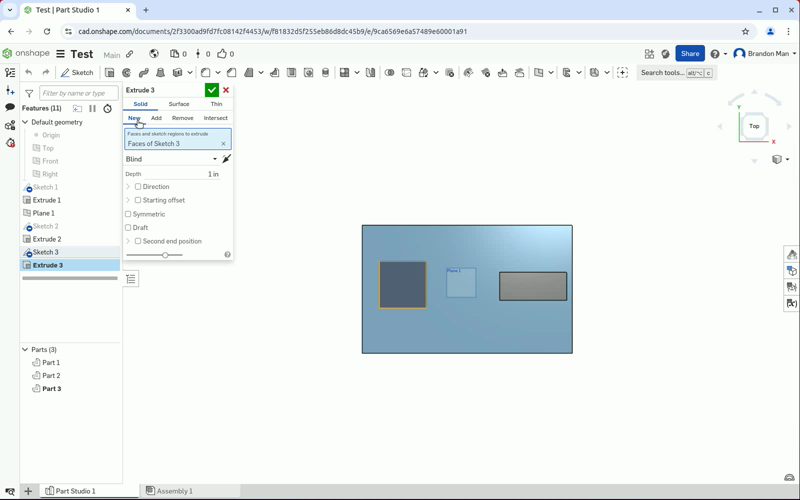
click(137, 120)
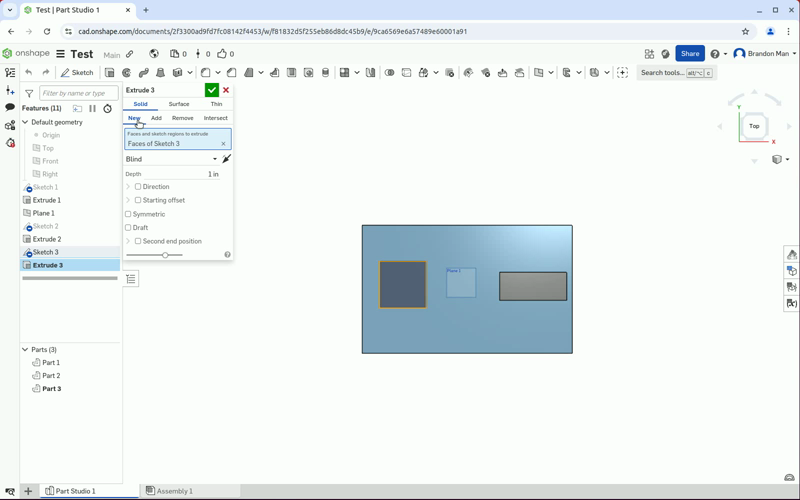
key(tab, 4)
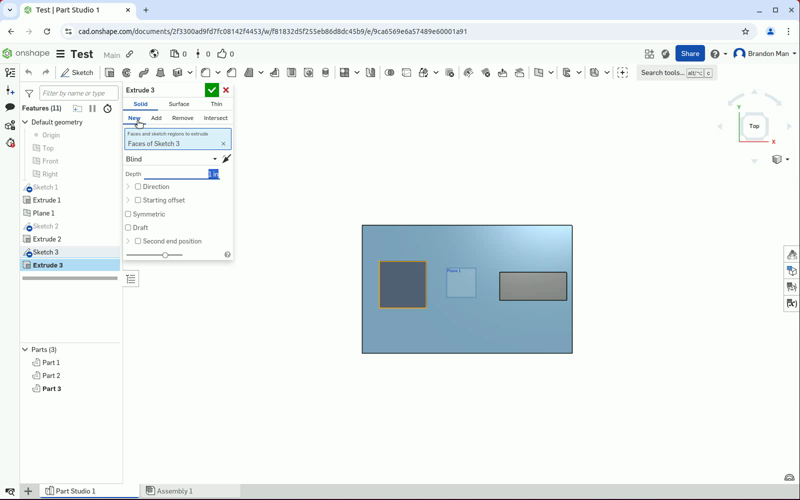
text(2.166)
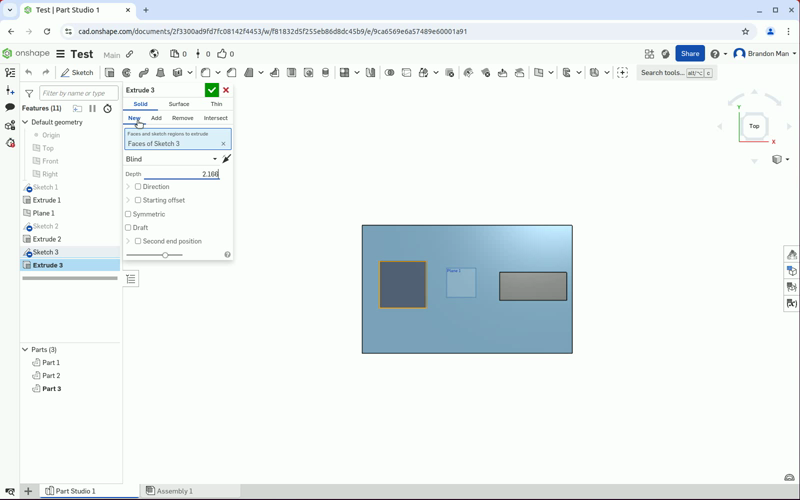
key(enter)
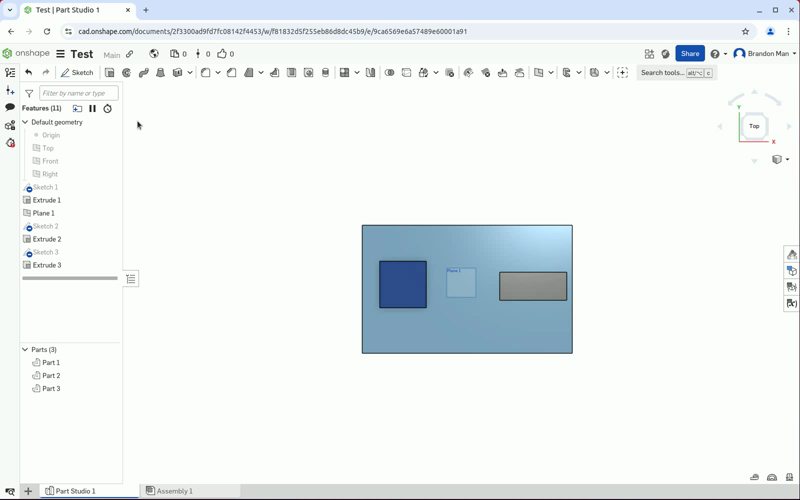
key(shift+h)
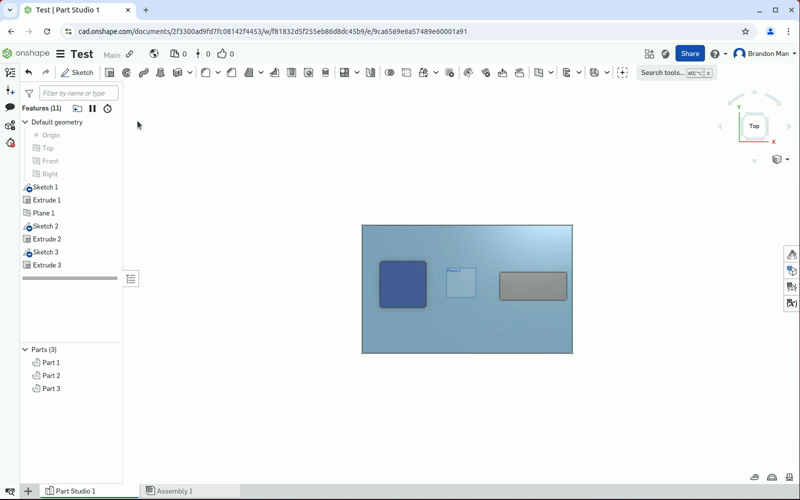
key(shift+h)
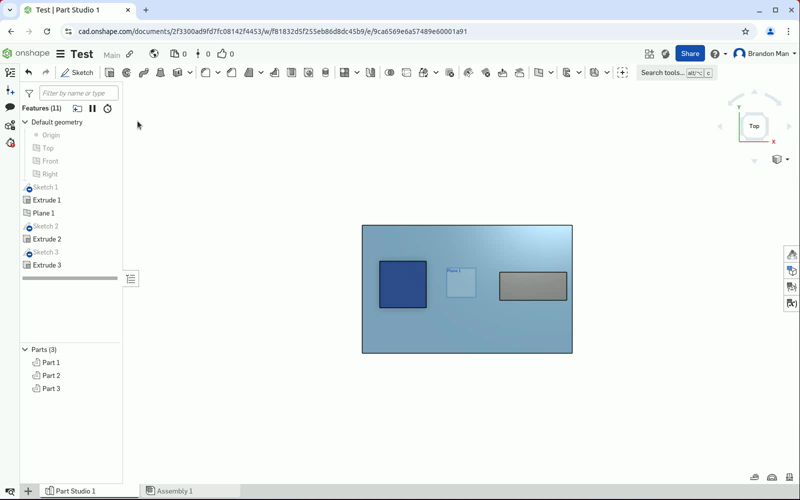
mouse_move(73, 189)
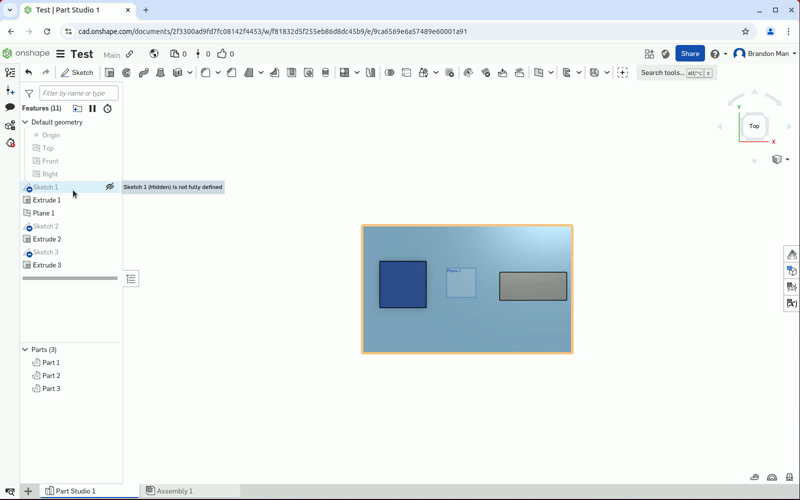
click(73, 189)
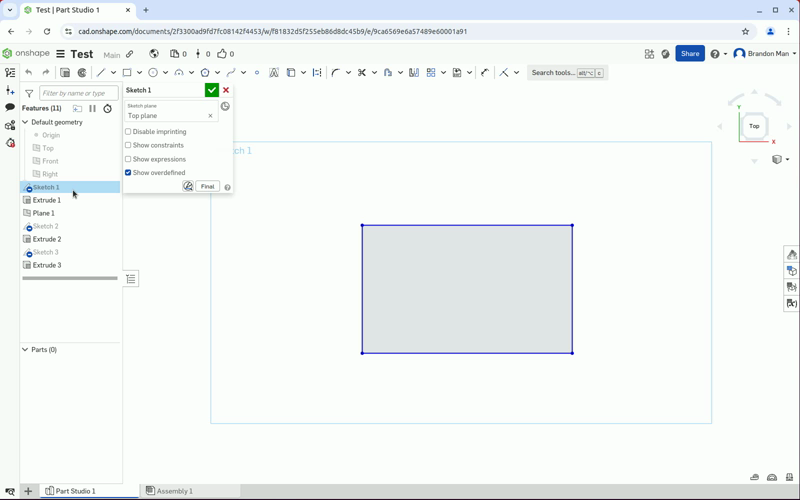
mouse_move(229, 92)
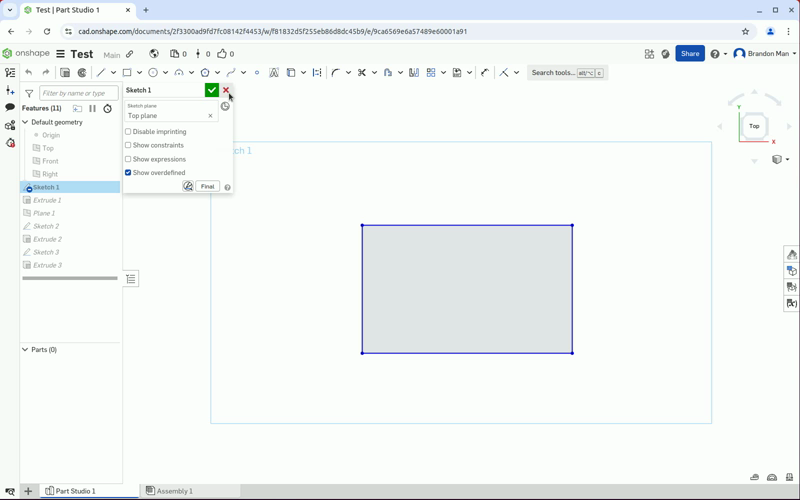
click(229, 92)
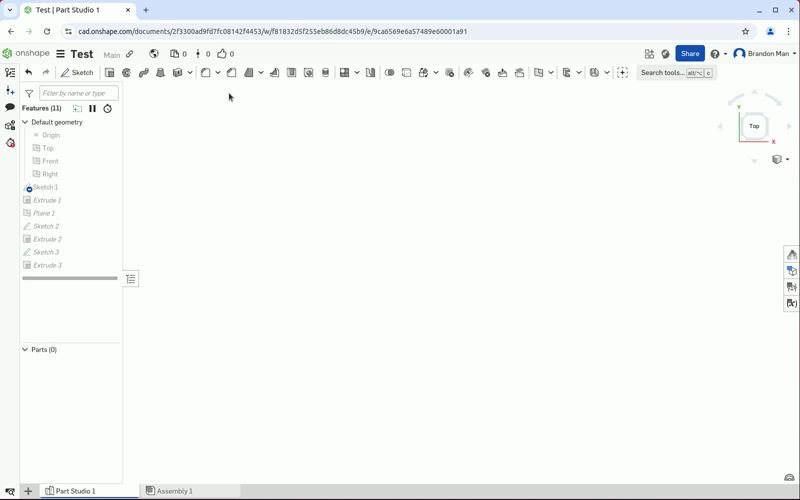
mouse_move(73, 352)
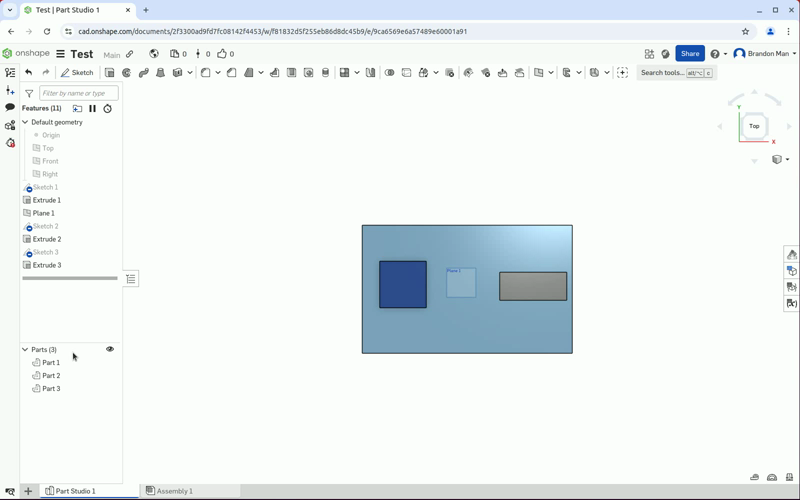
key(y)
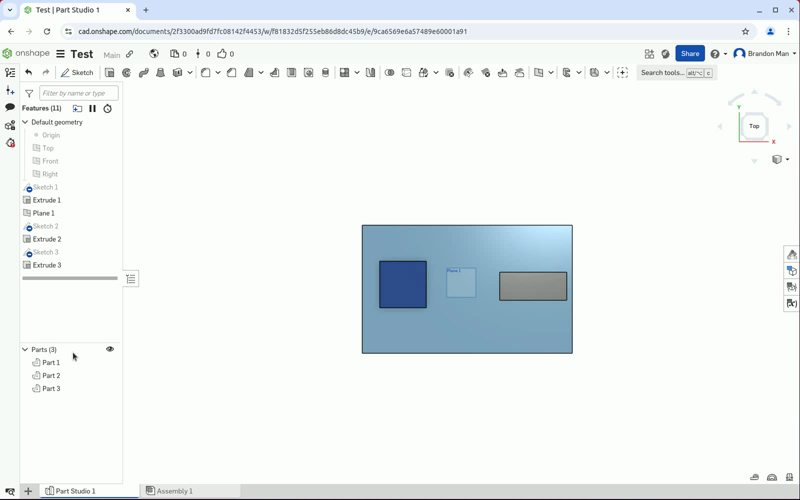
key(shift+p)
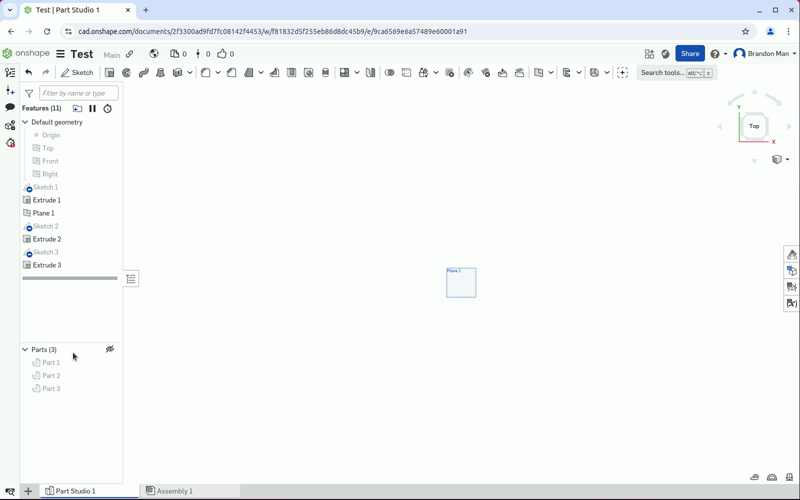
key(space)
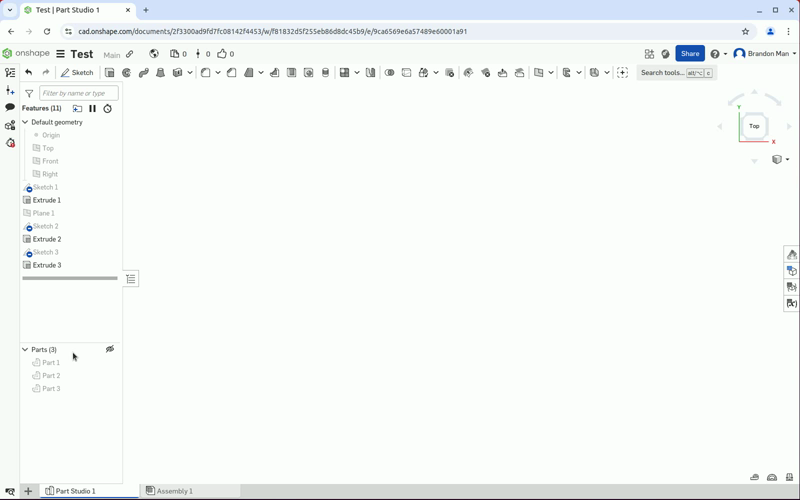
key_down(shift)
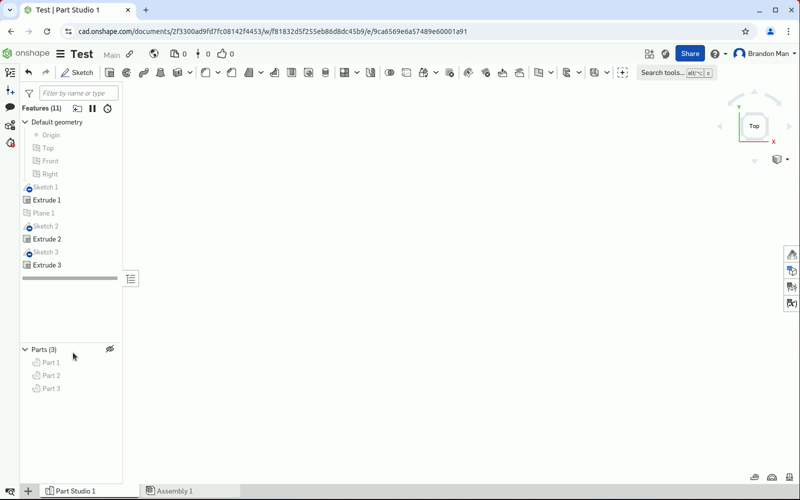
key(up)
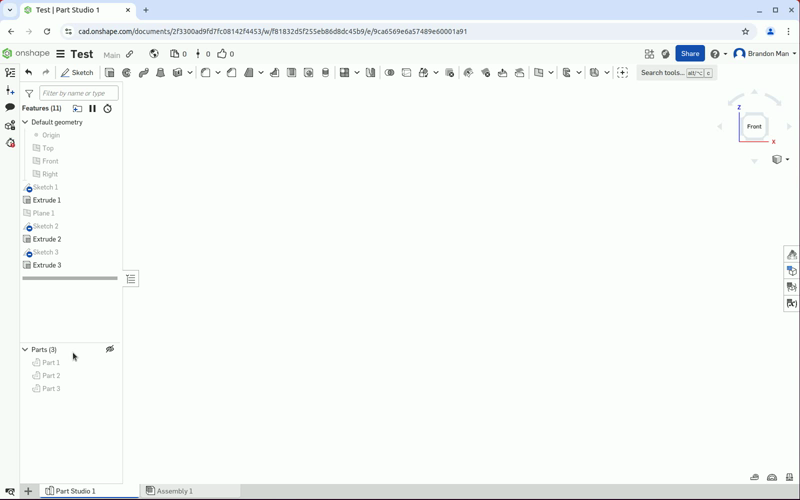
key_up(shift)
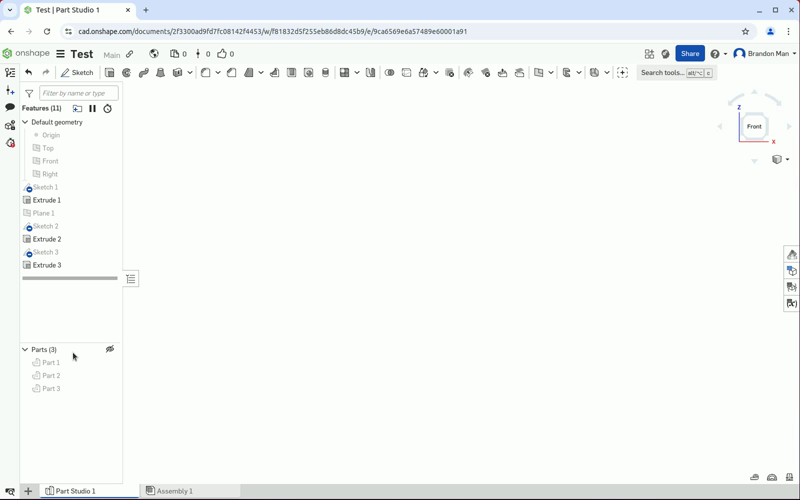
mouse_move(73, 352)
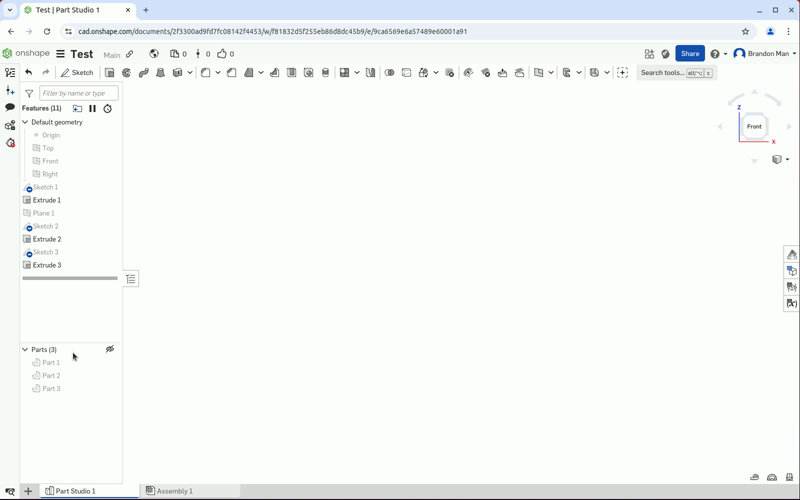
key(shift+y)
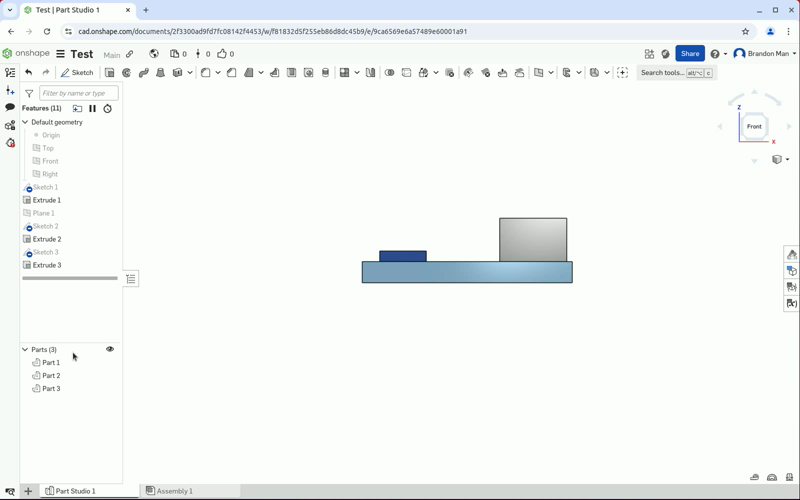
mouse_move(541, 75)
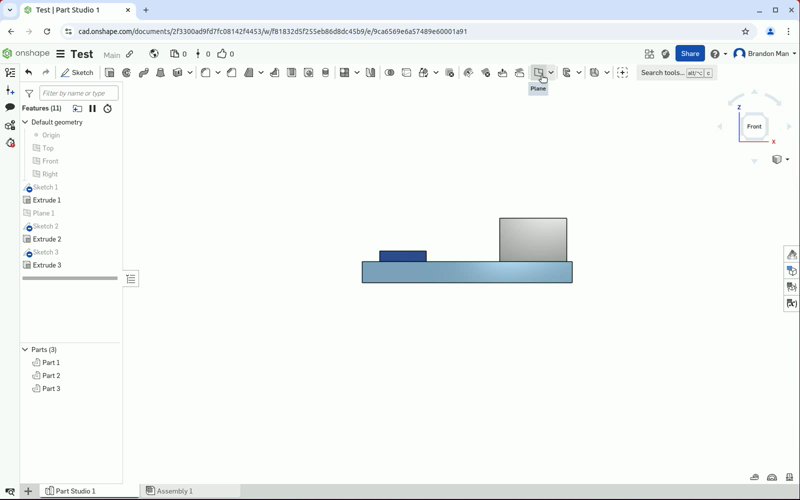
click(541, 75)
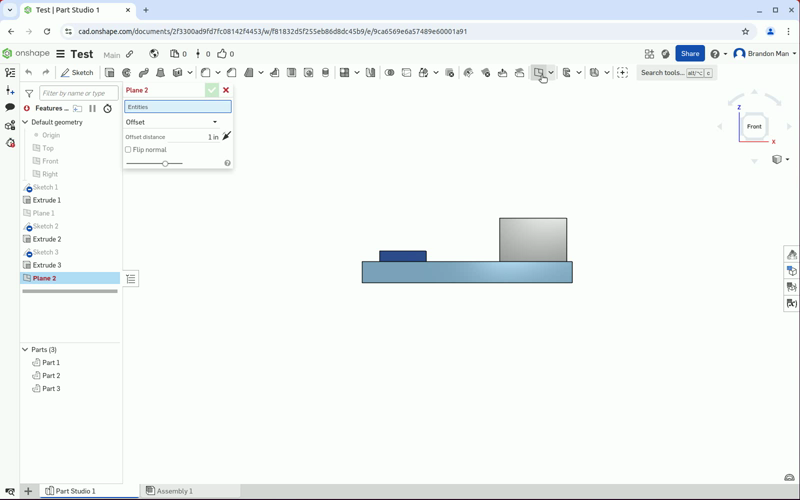
mouse_move(73, 163)
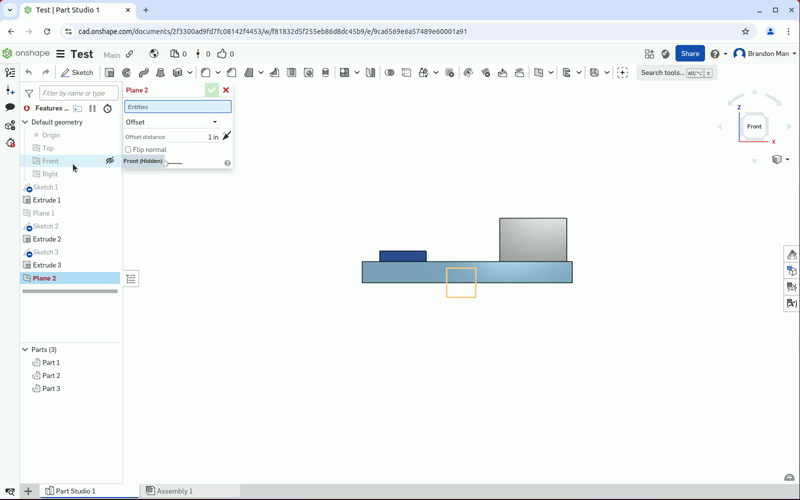
click(73, 163)
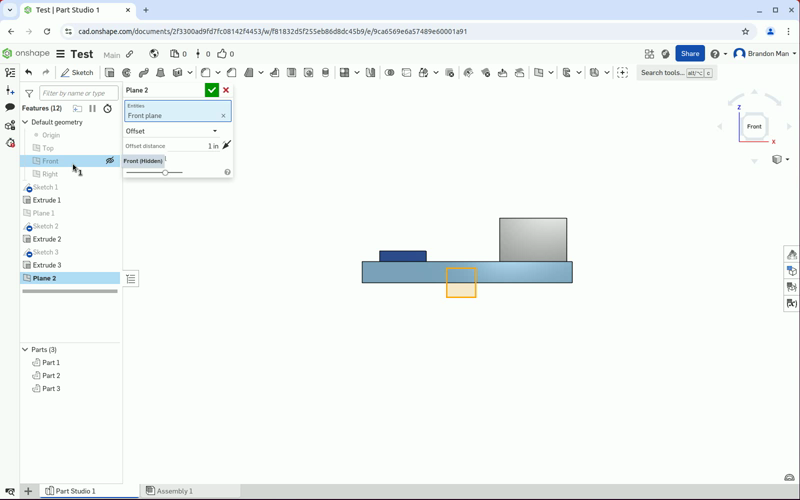
key(tab, 2)
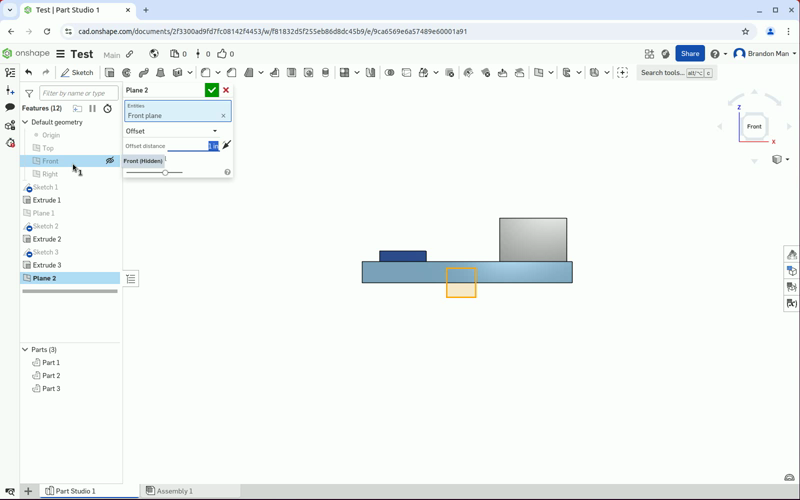
text(3.605)
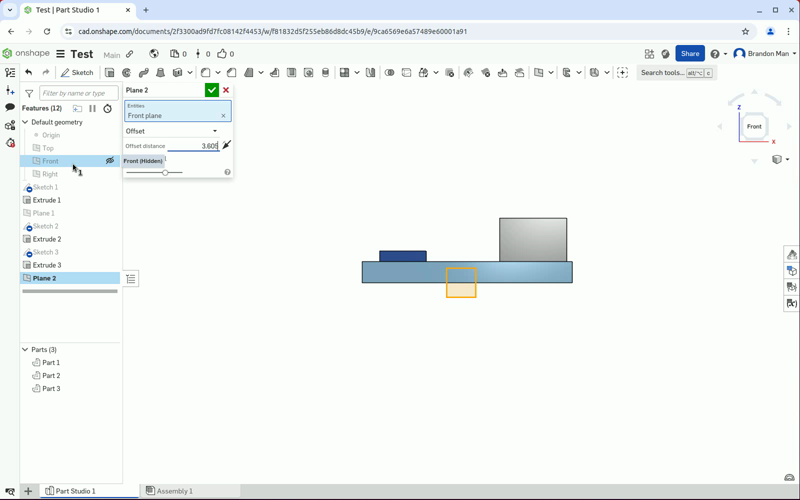
key(enter, 2)
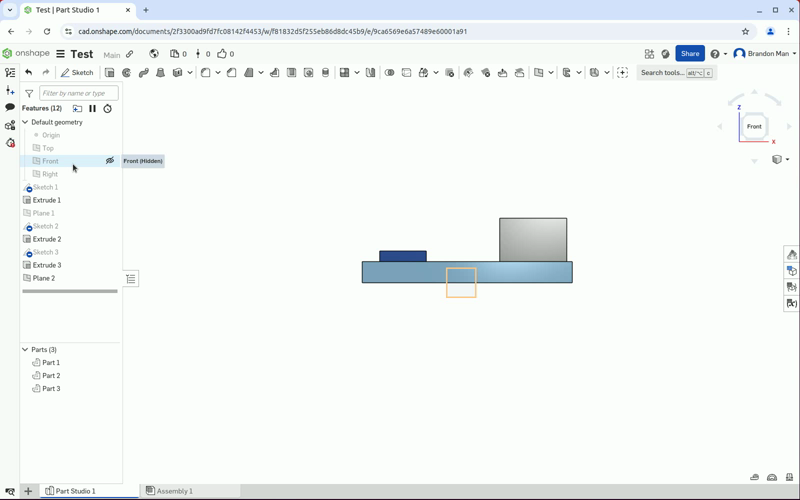
key(shift+s)
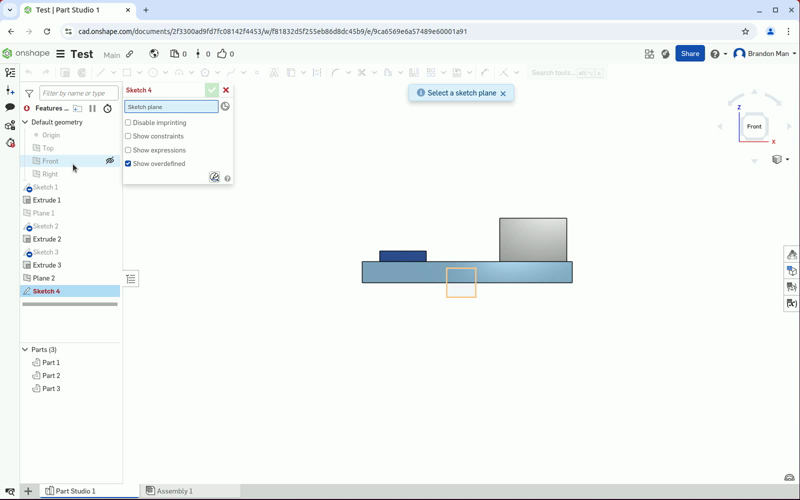
mouse_move(73, 280)
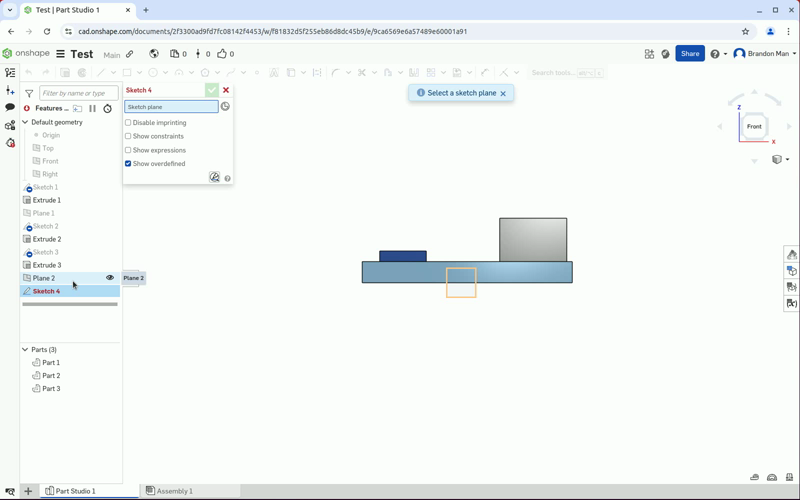
click(73, 280)
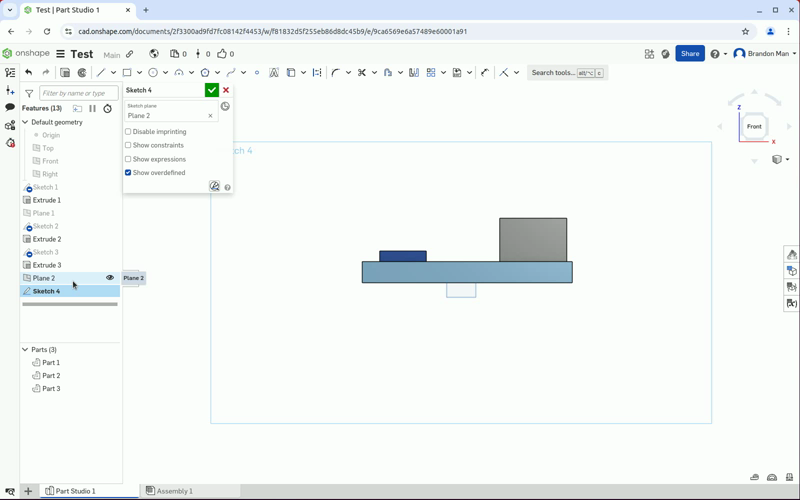
mouse_move(73, 352)
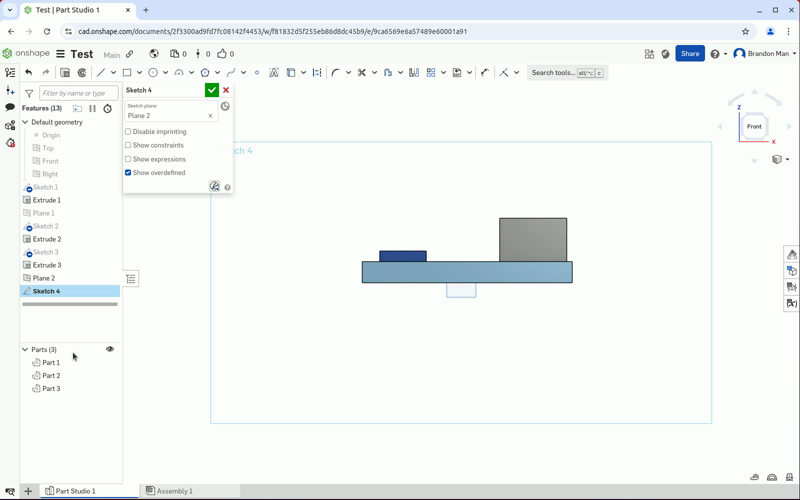
key(y)
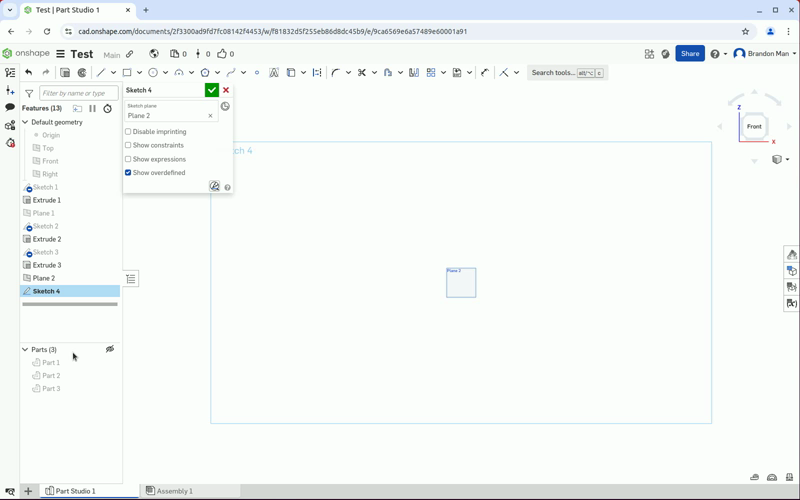
key(c)
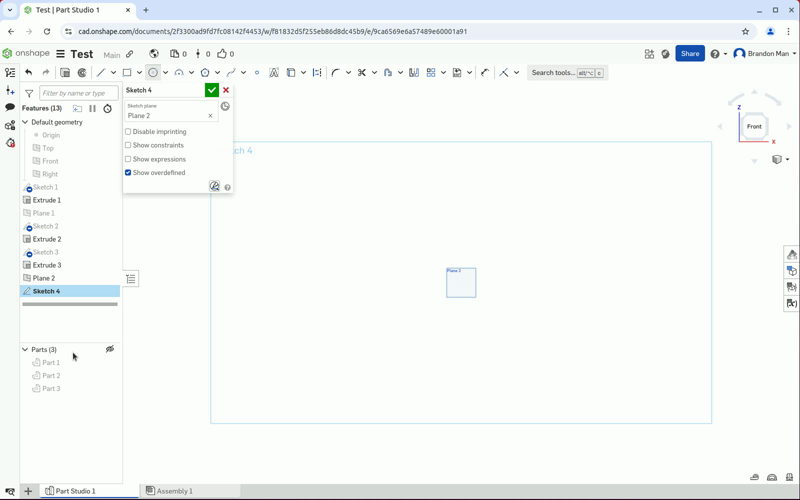
key_down(shift)
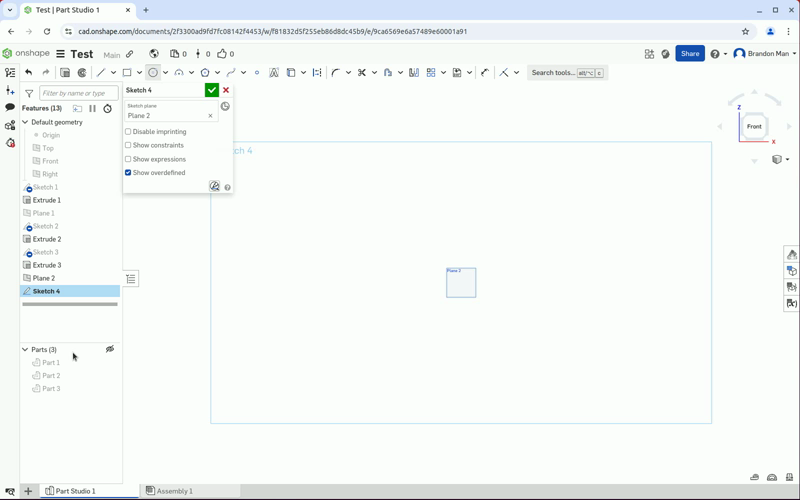
mouse_move(532, 240)
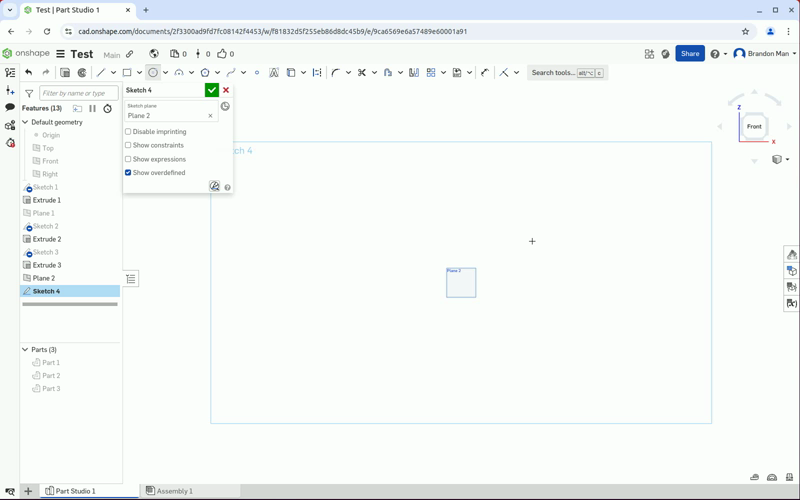
click(532, 240)
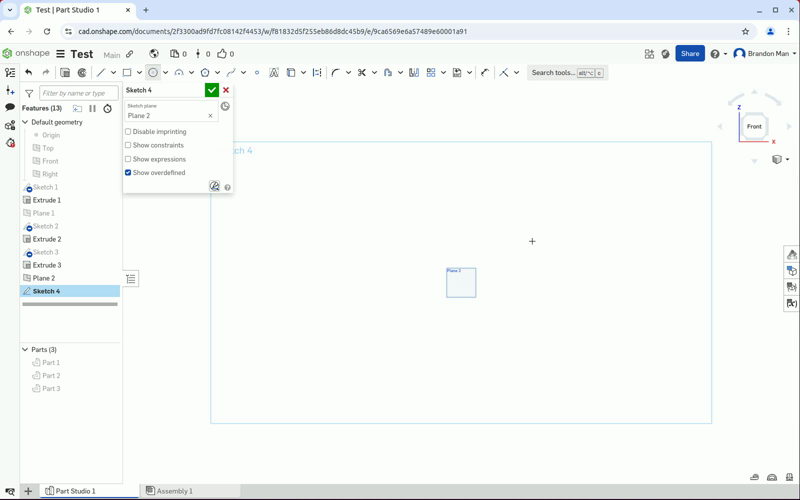
key_up(shift)
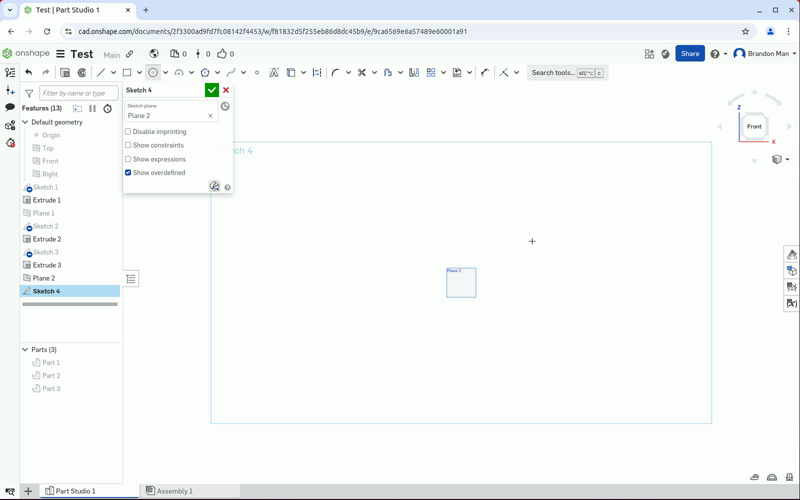
mouse_move(535, 240)
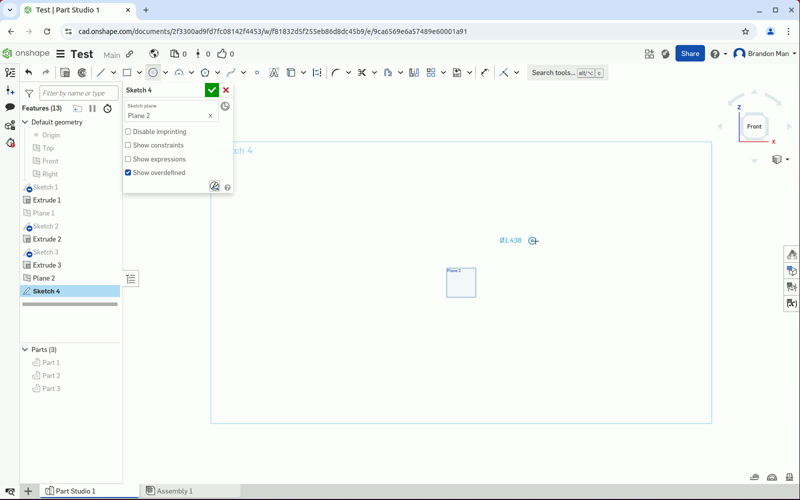
click(535, 240)
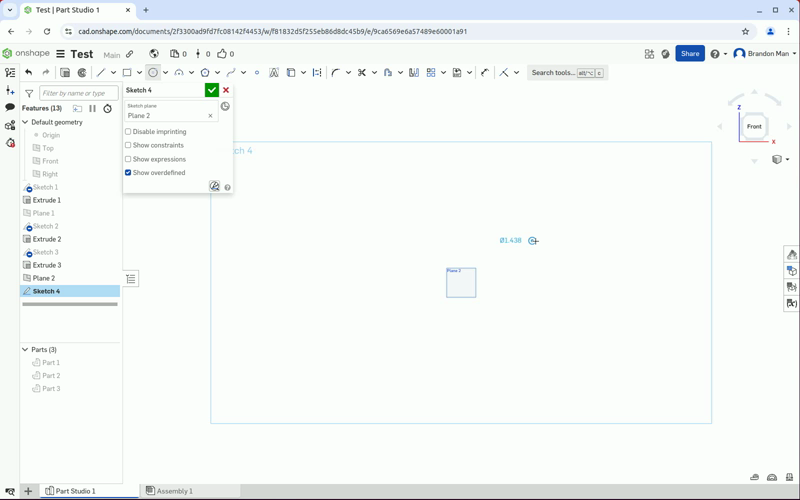
key(esc)
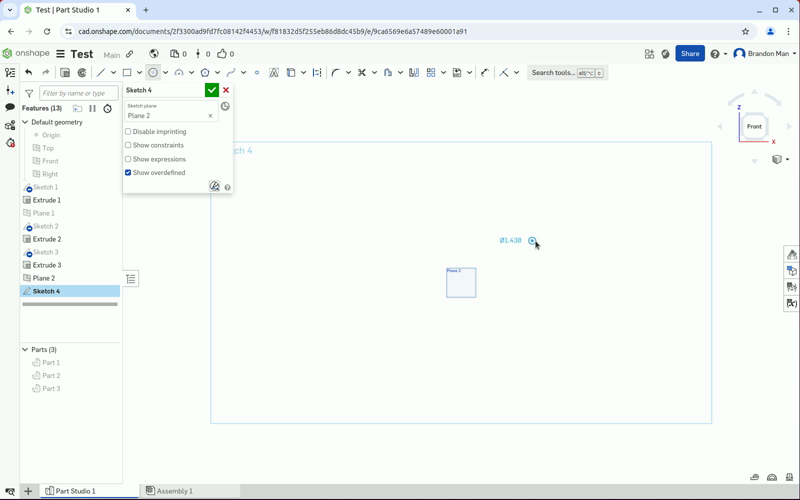
mouse_move(533, 243)
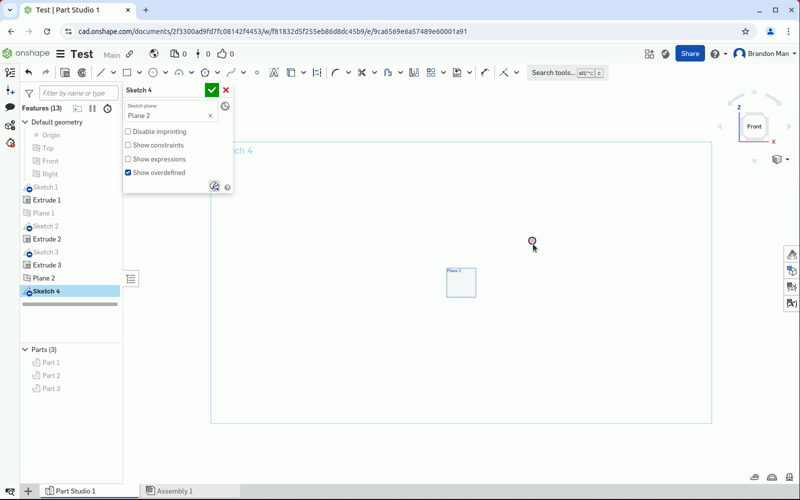
scroll(6)
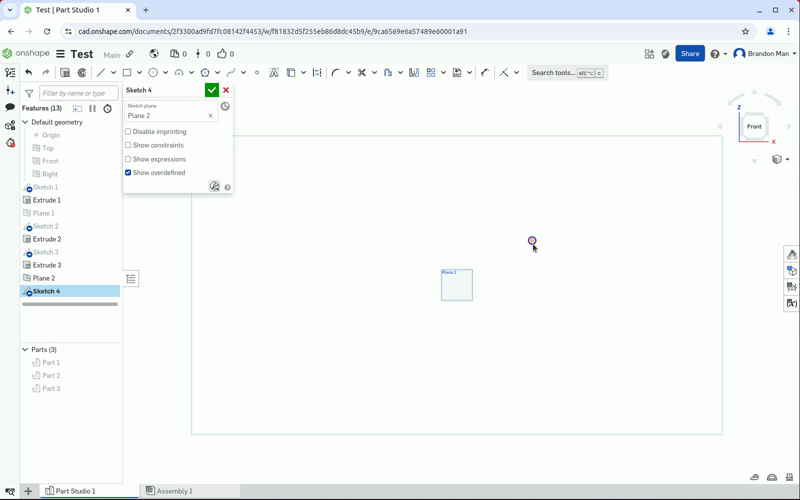
scroll(6)
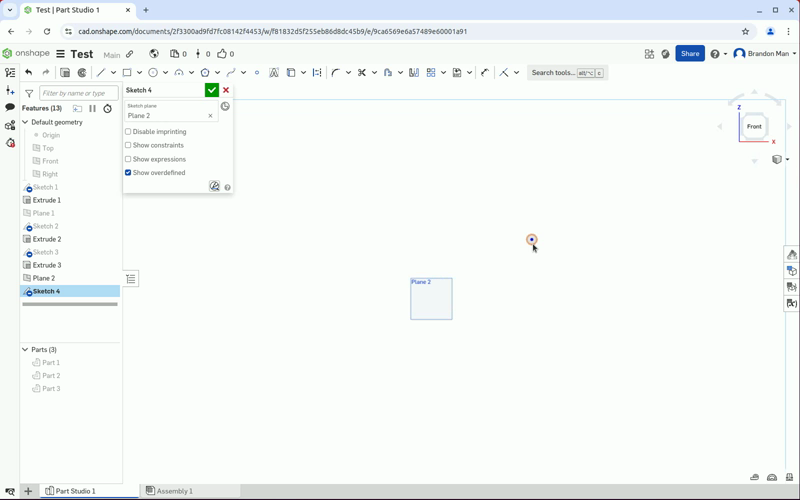
scroll(6)
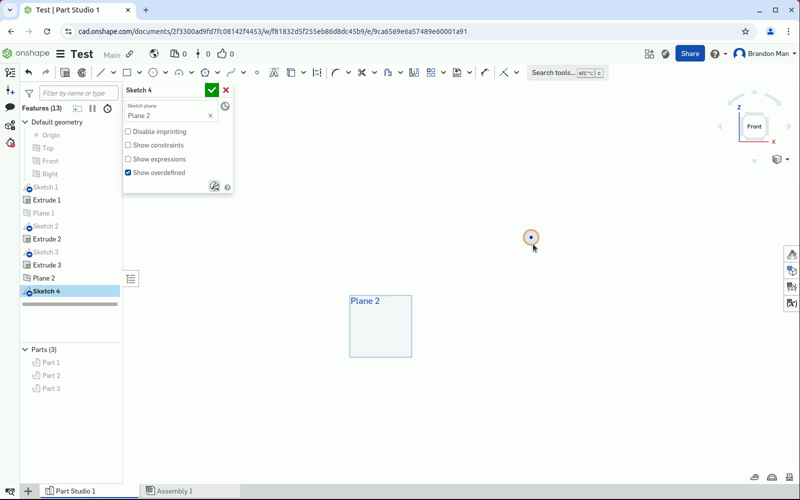
scroll(6)
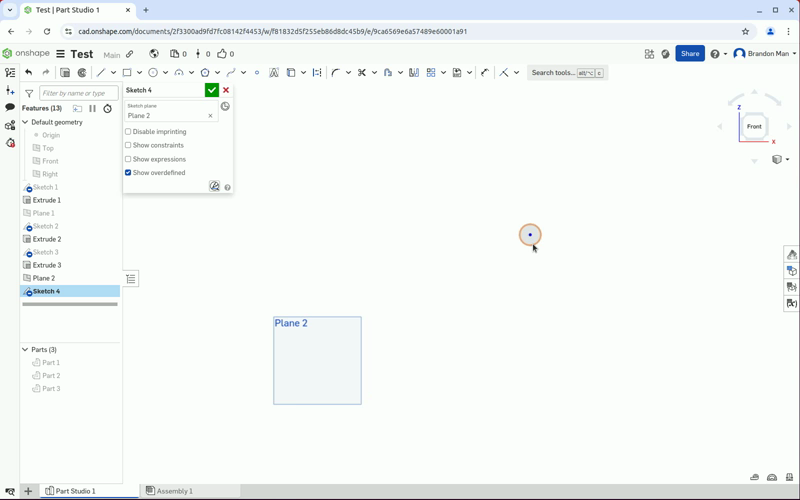
scroll(6)
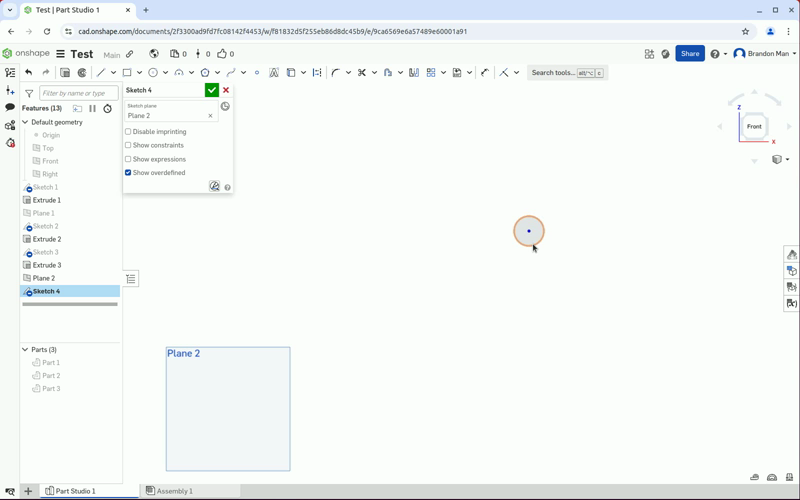
scroll(6)
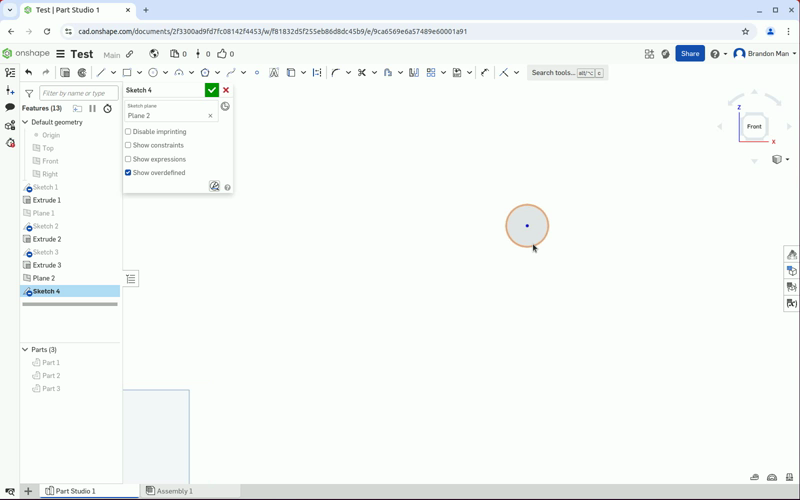
scroll(6)
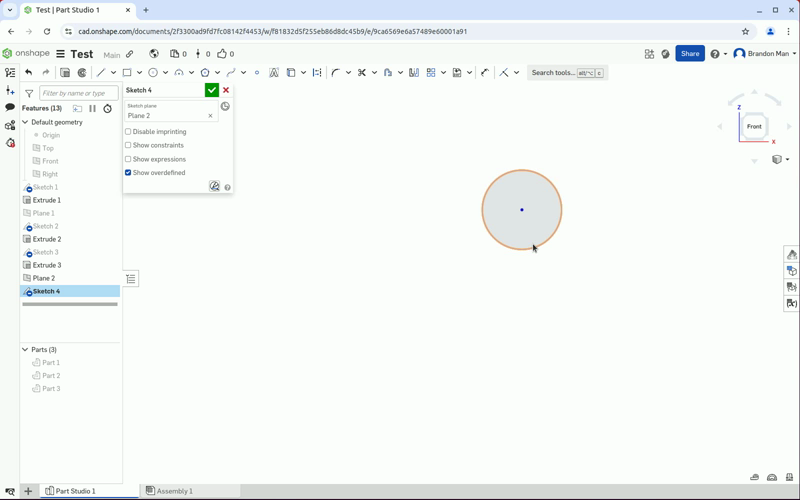
click(533, 243)
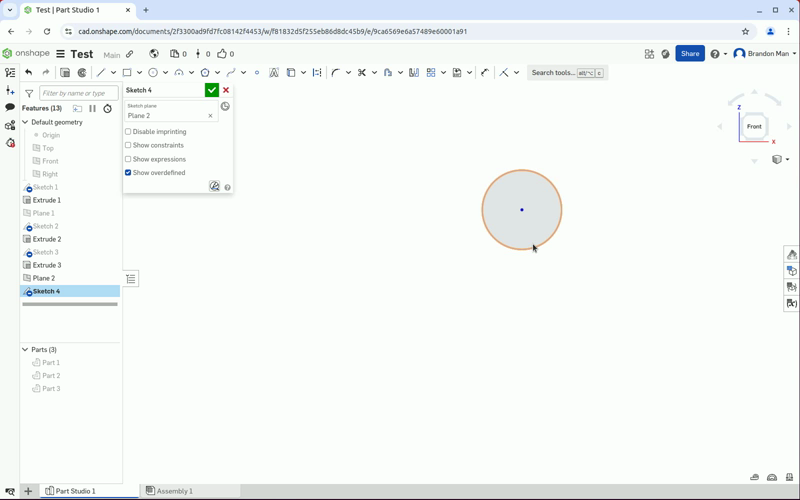
scroll(-6)
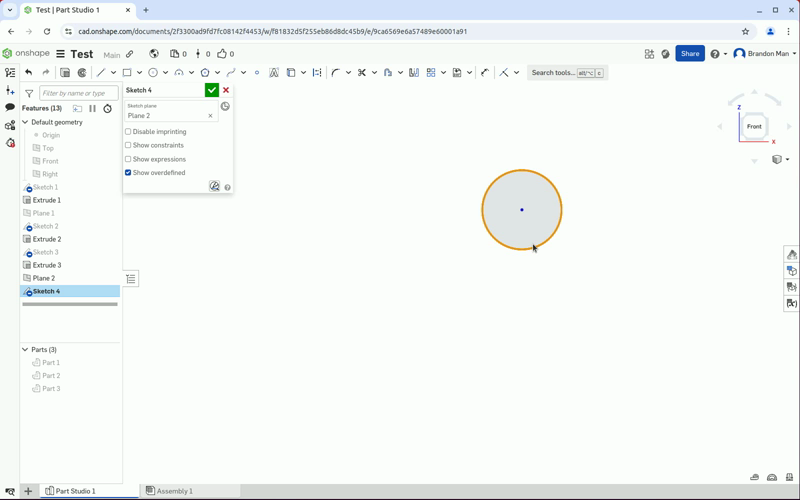
scroll(-6)
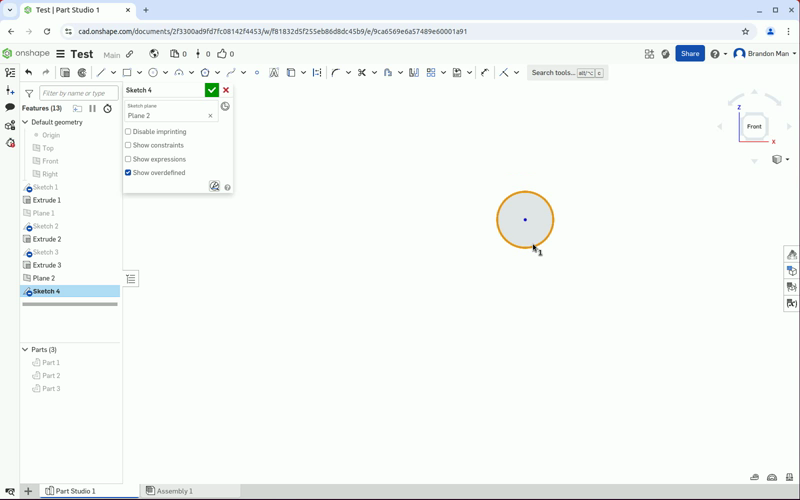
scroll(-6)
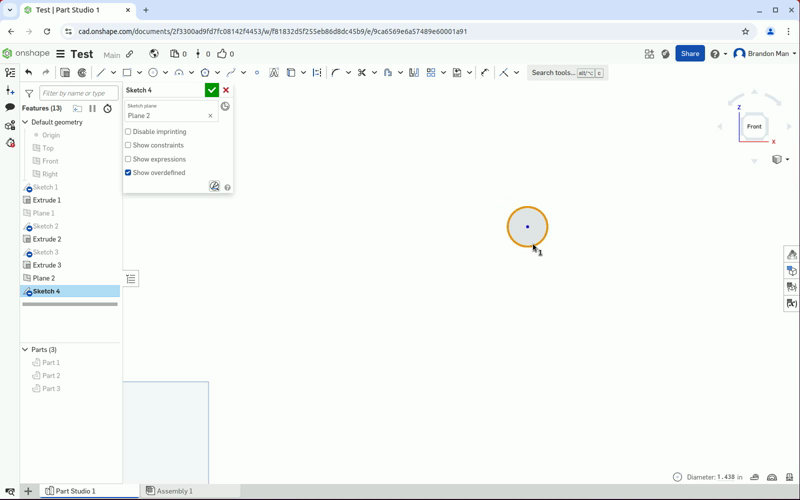
scroll(-6)
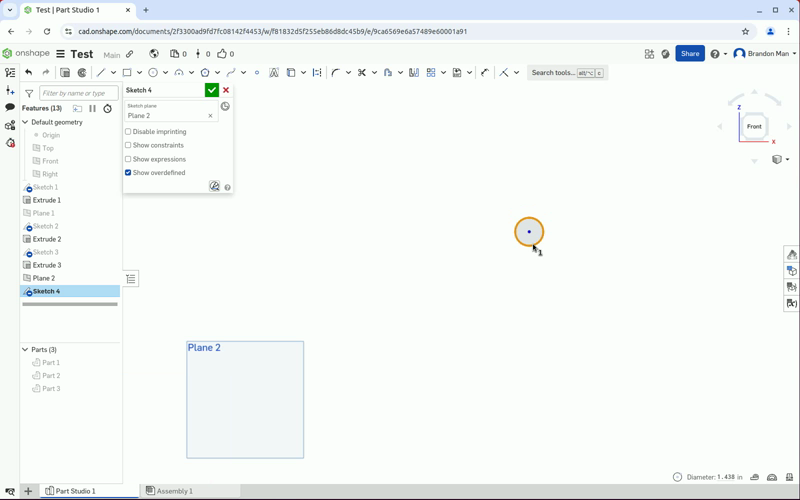
scroll(-6)
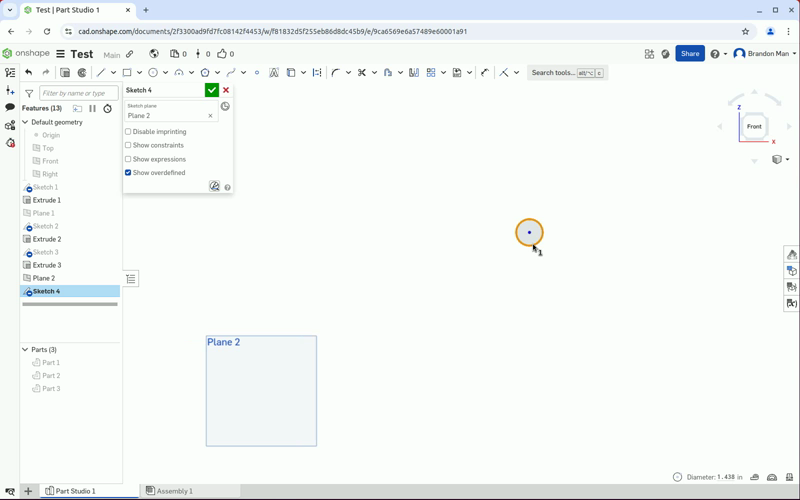
scroll(-6)
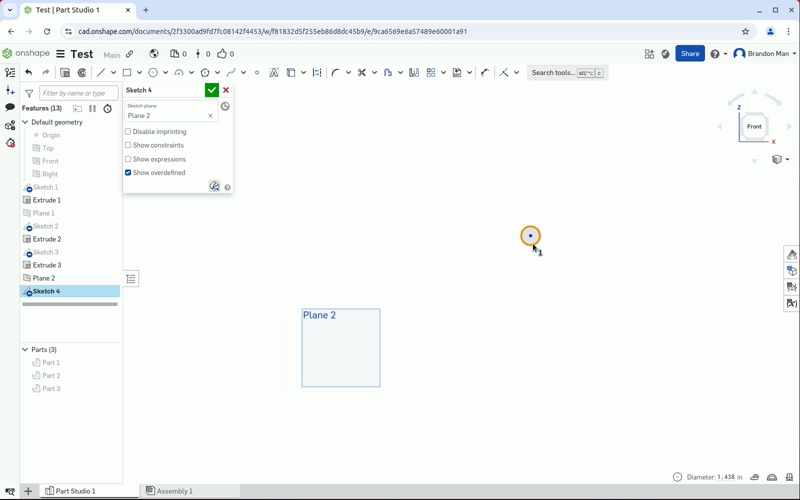
scroll(-6)
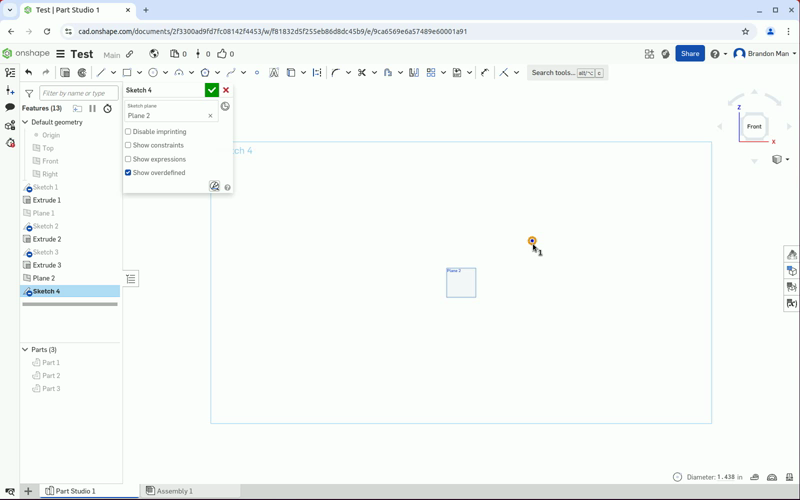
mouse_move(73, 352)
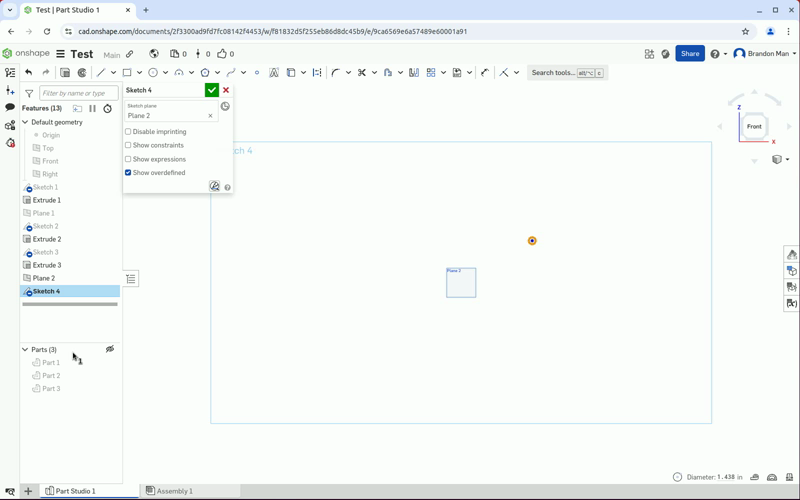
key(shift+y)
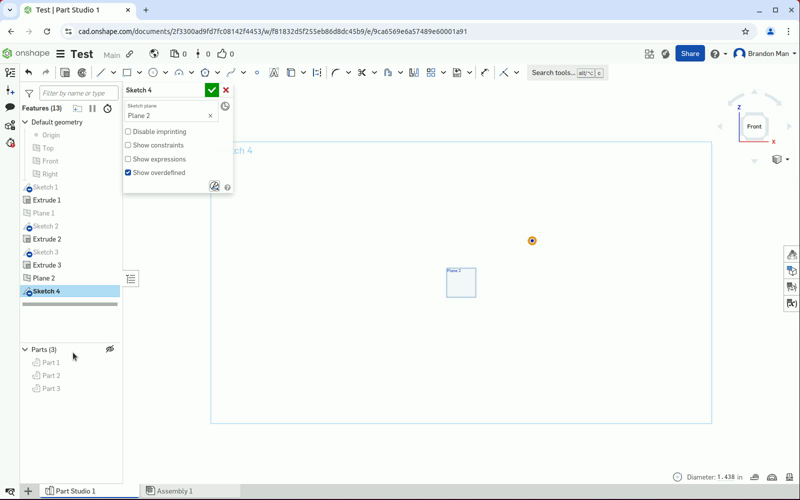
key(shift+e)
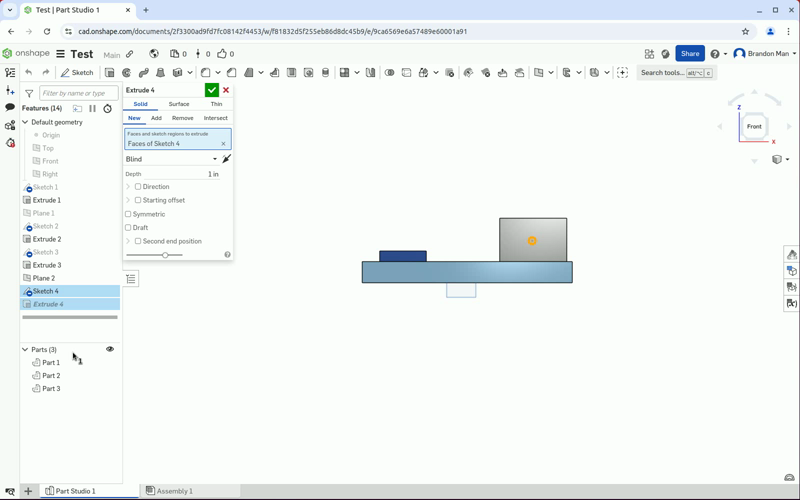
mouse_move(143, 106)
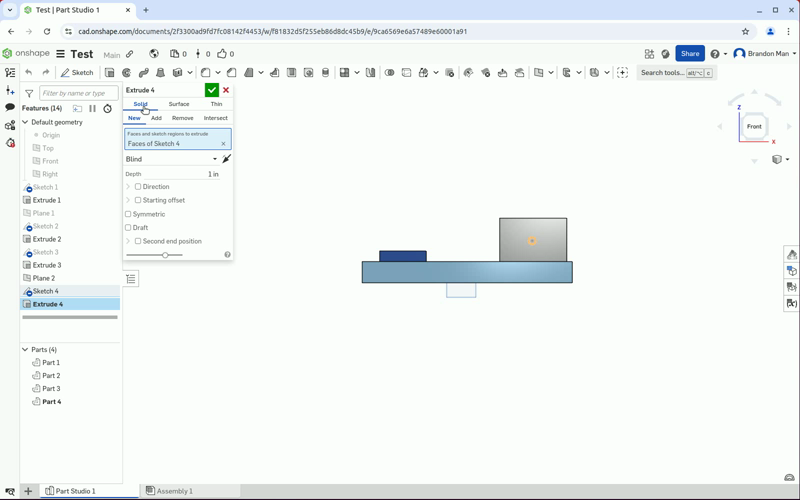
click(143, 106)
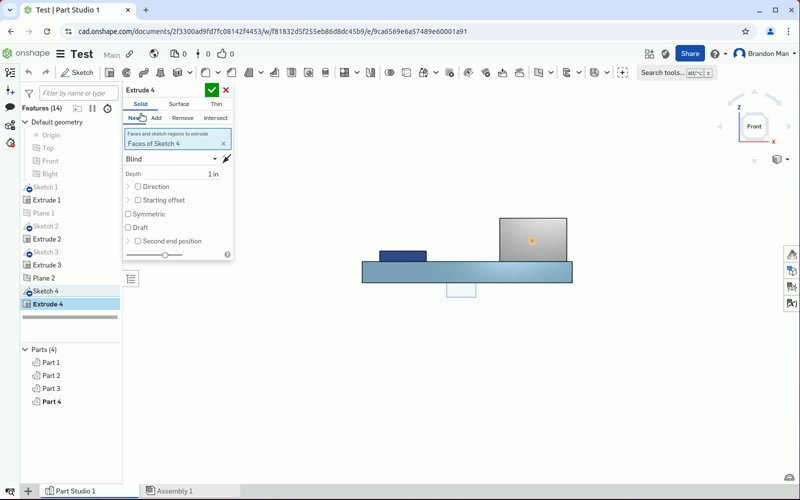
mouse_move(137, 120)
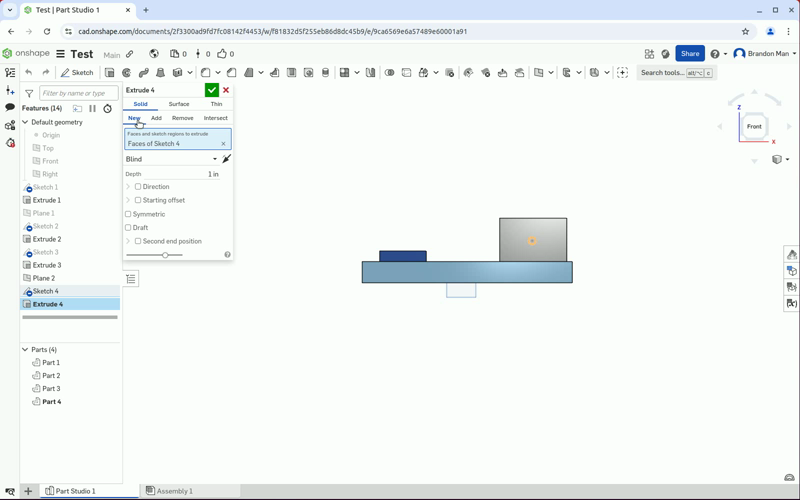
click(137, 120)
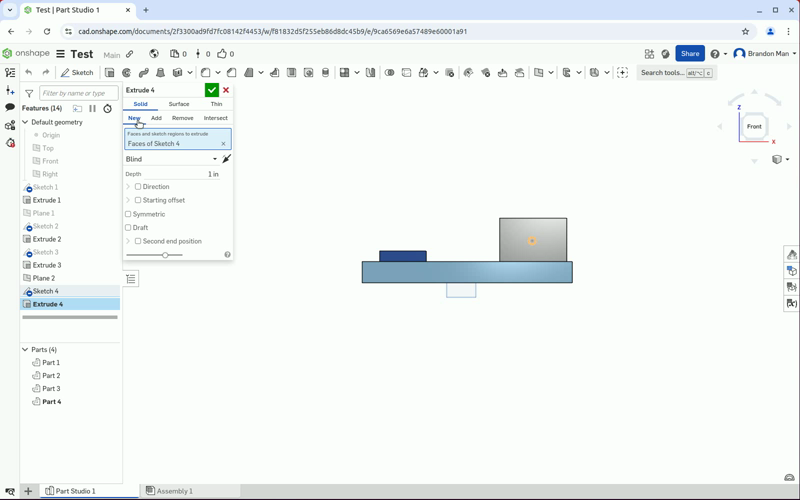
key(tab, 4)
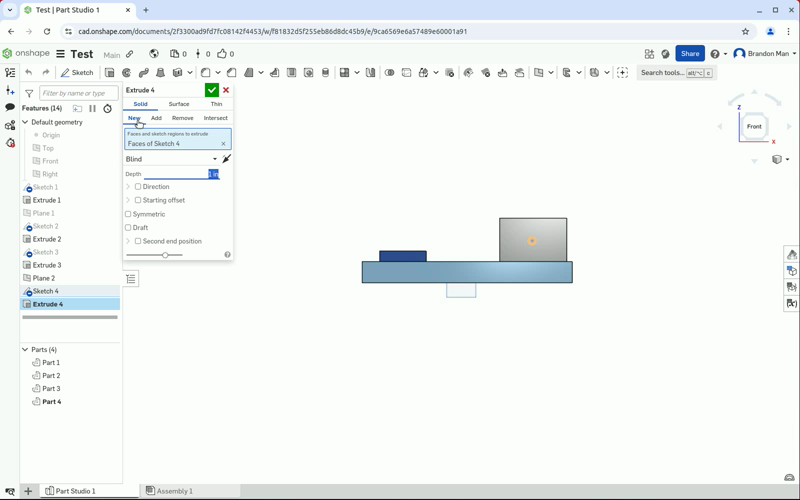
text(0.963)
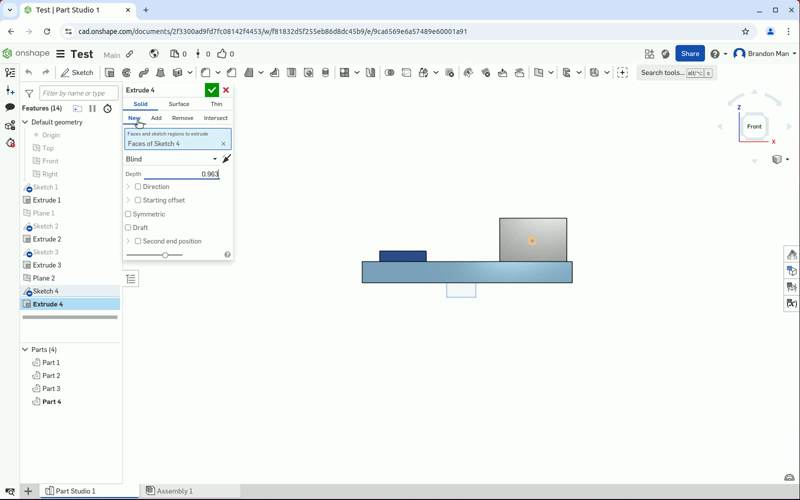
key(enter)
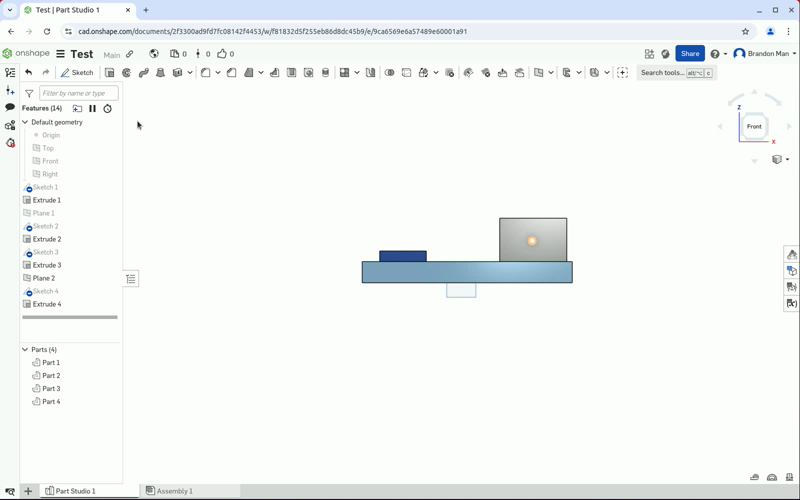
key(shift+h)
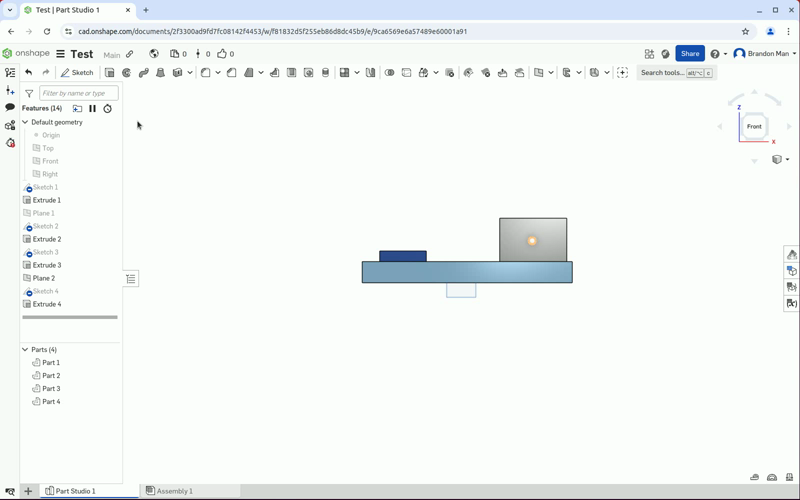
key(shift+h)
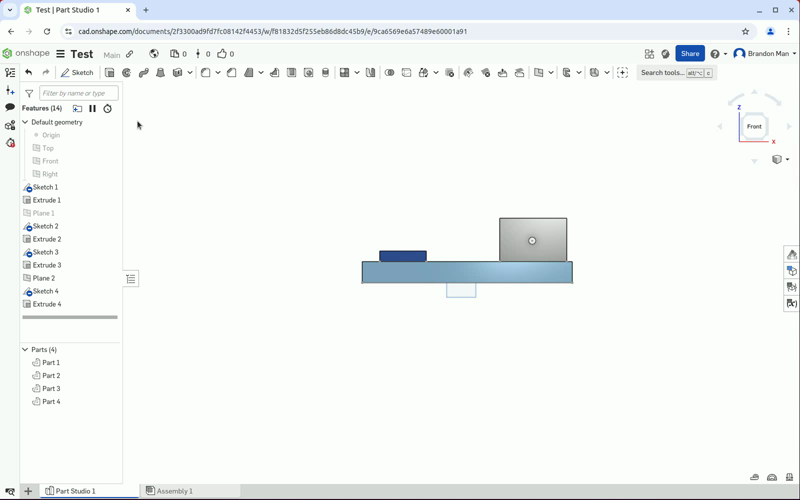
key(shift+7)
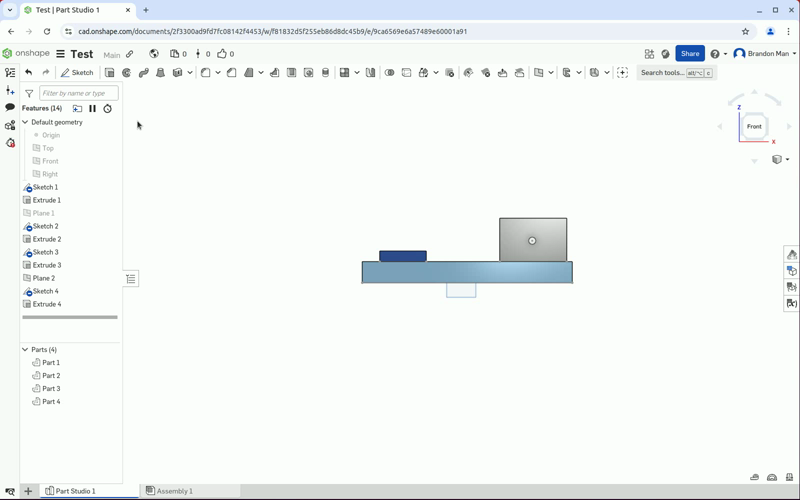
key(left, 2)
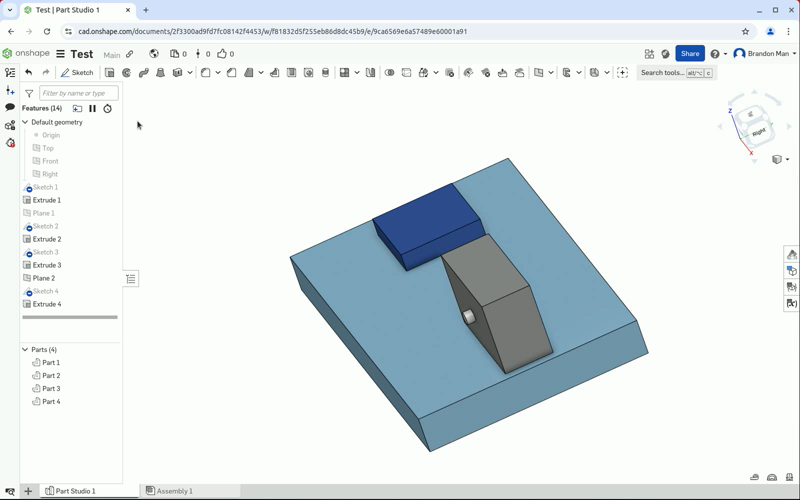
key(down, 2)
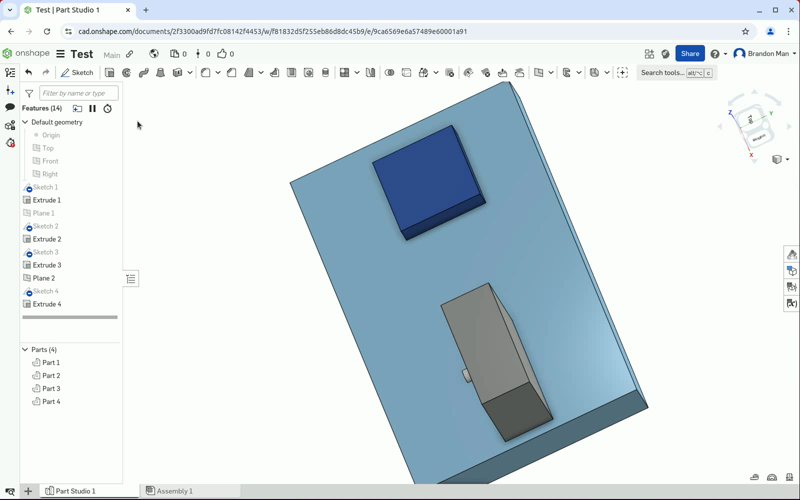
key(up, 2)
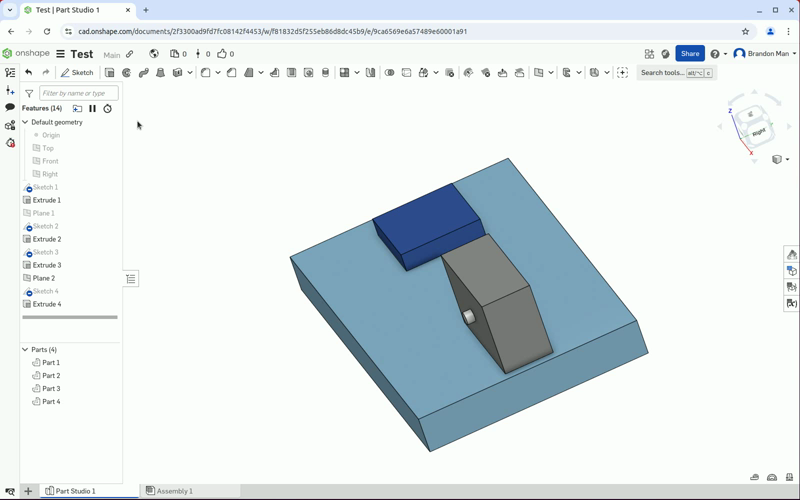
key(right, 2)
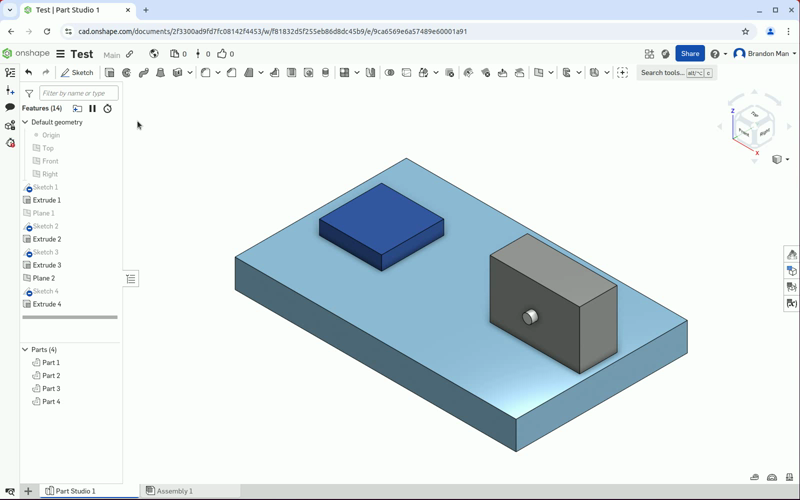
mouse_move(73, 189)
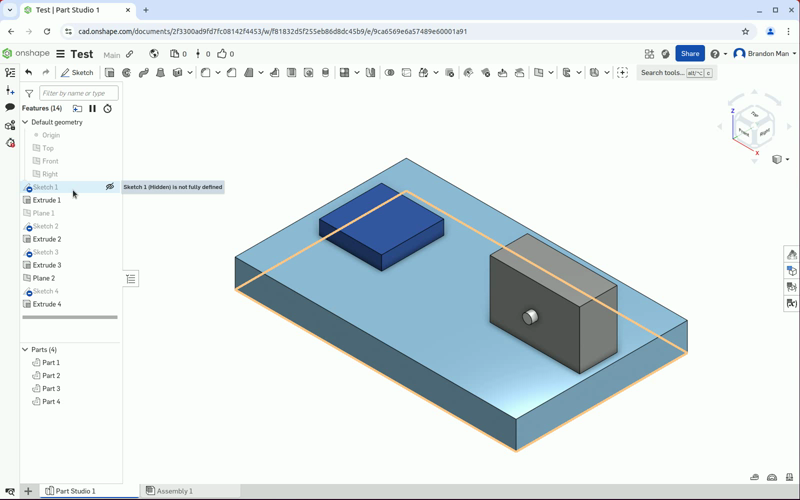
click(73, 189)